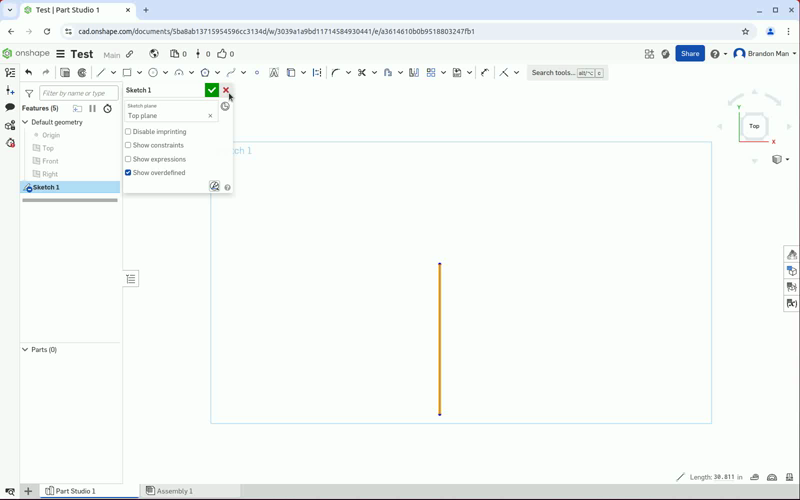
key(shift+h)
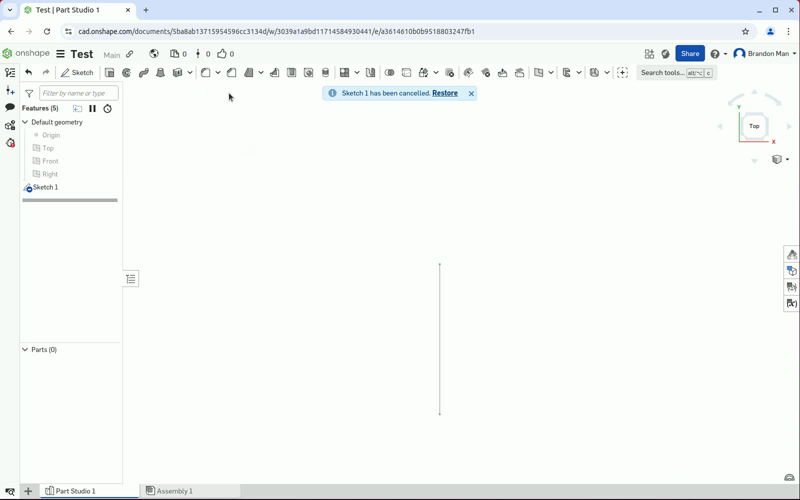
key(shift+s)
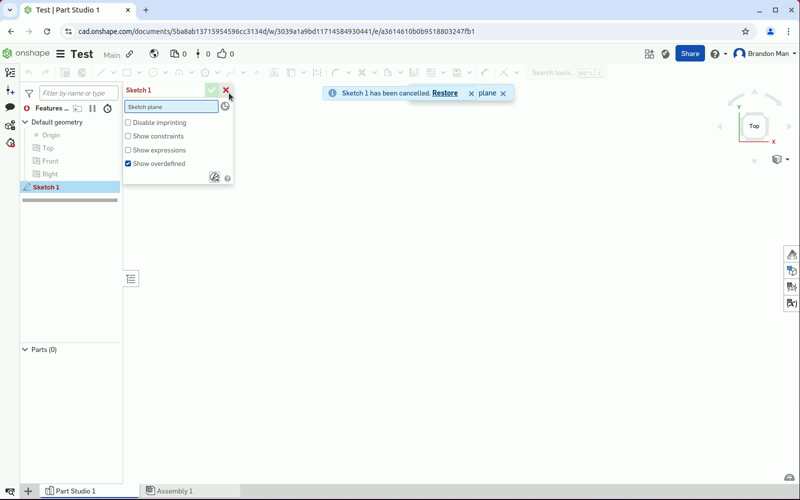
mouse_move(73, 150)
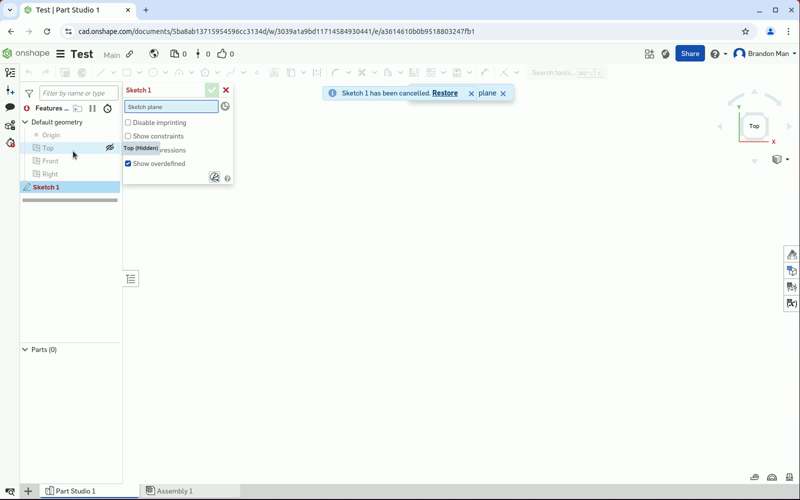
click(73, 150)
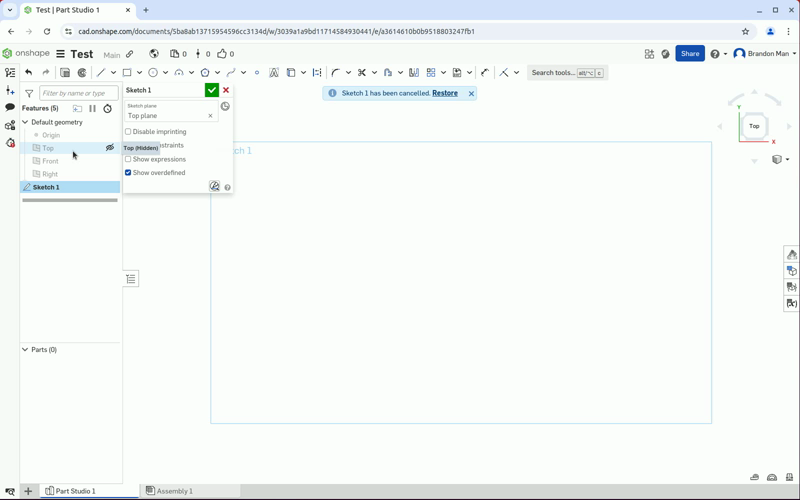
mouse_move(73, 352)
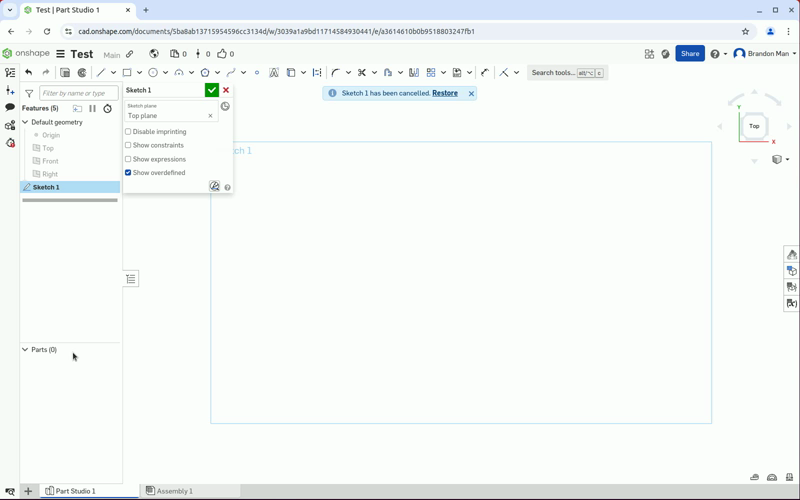
key(y)
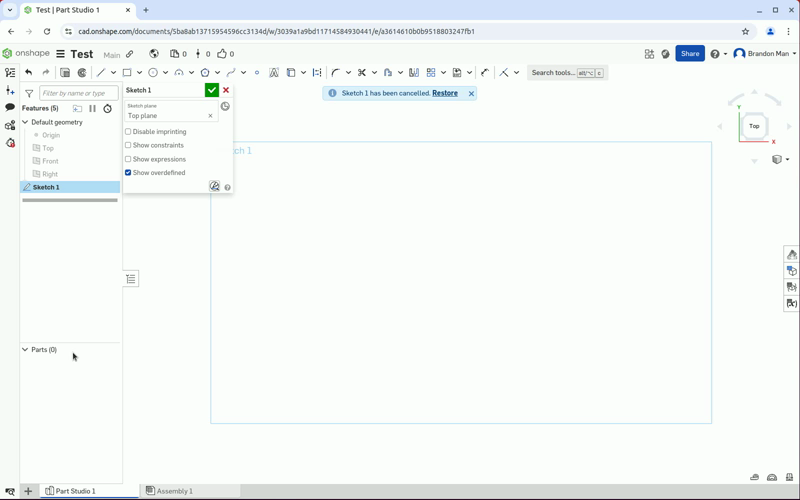
key(l)
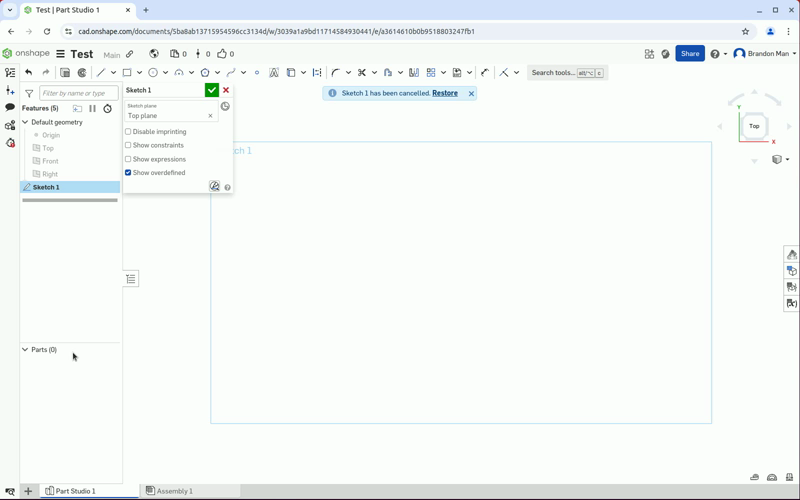
key_down(shift)
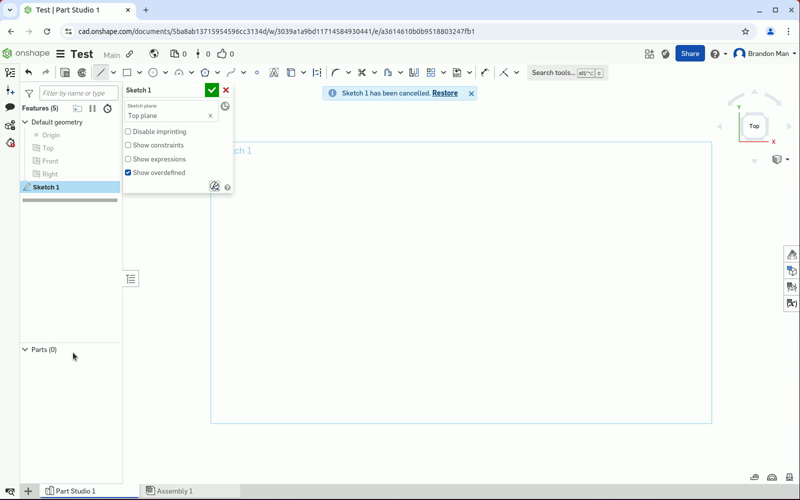
mouse_move(460, 282)
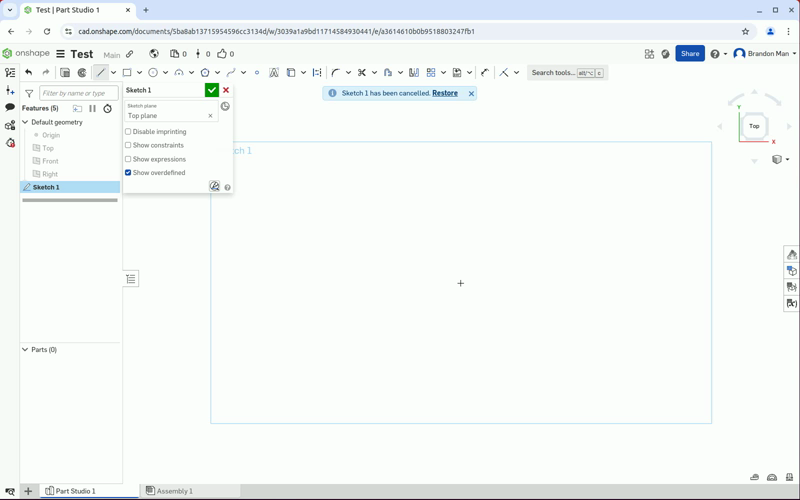
click(460, 282)
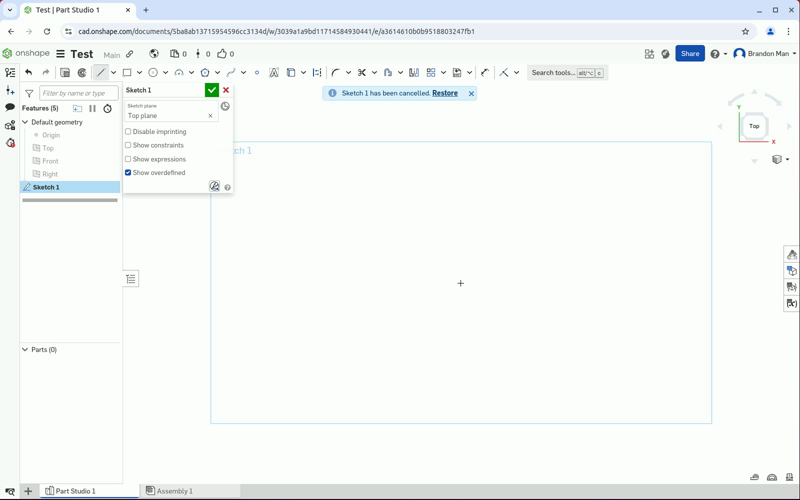
key_up(shift)
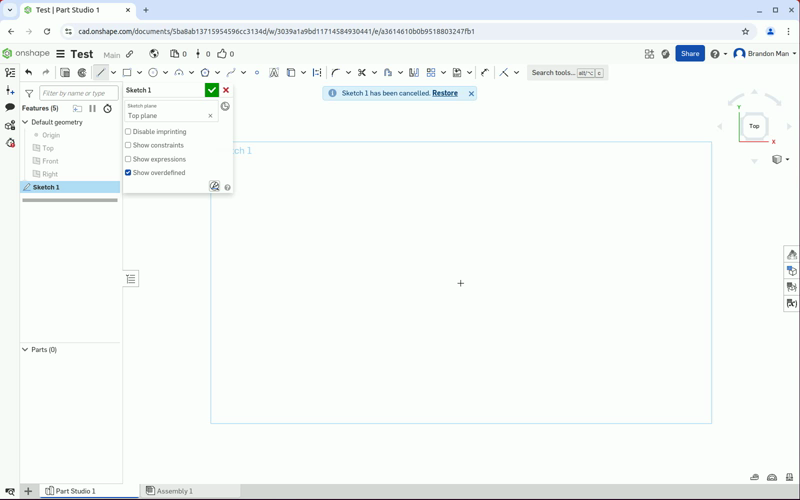
key_down(shift)
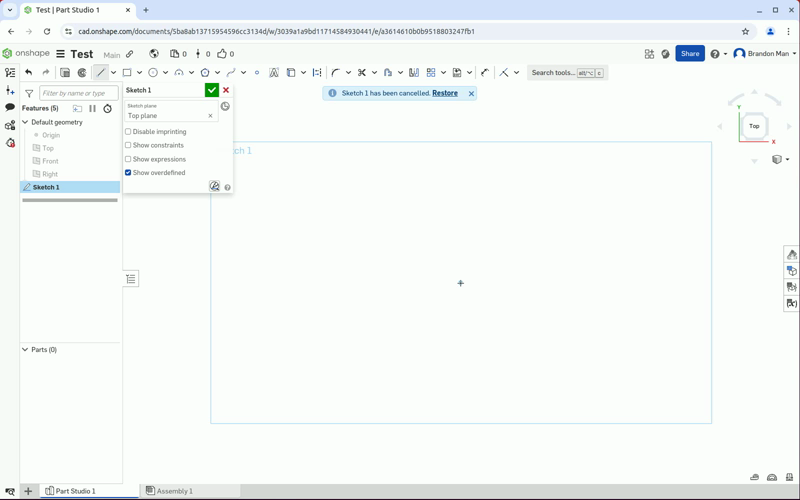
mouse_move(573, 282)
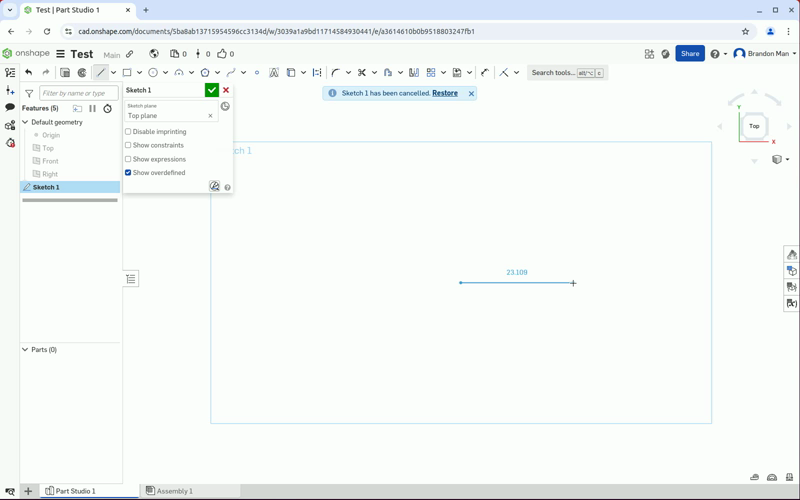
click(573, 282)
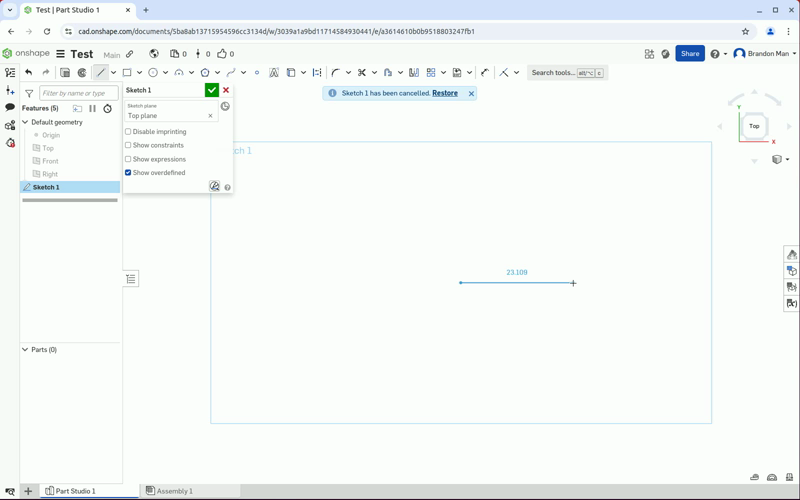
key_up(shift)
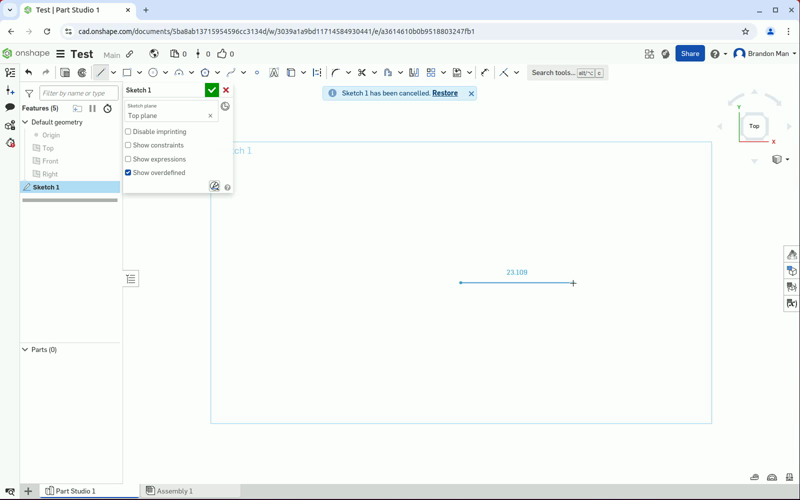
key_down(shift)
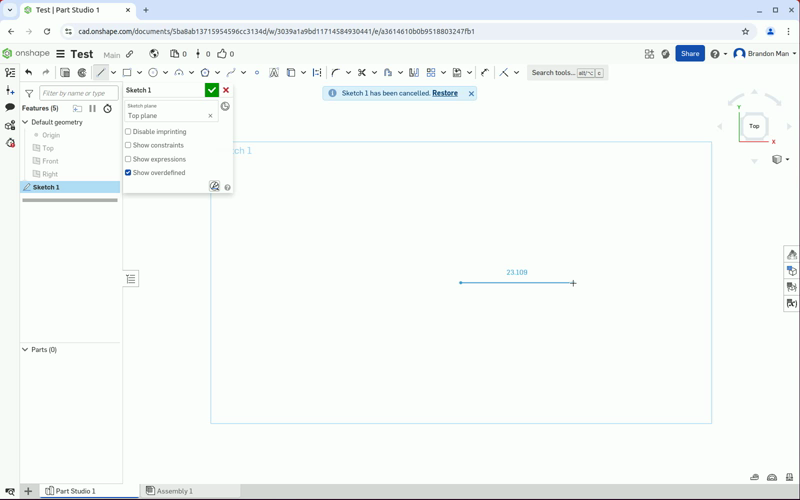
mouse_move(573, 208)
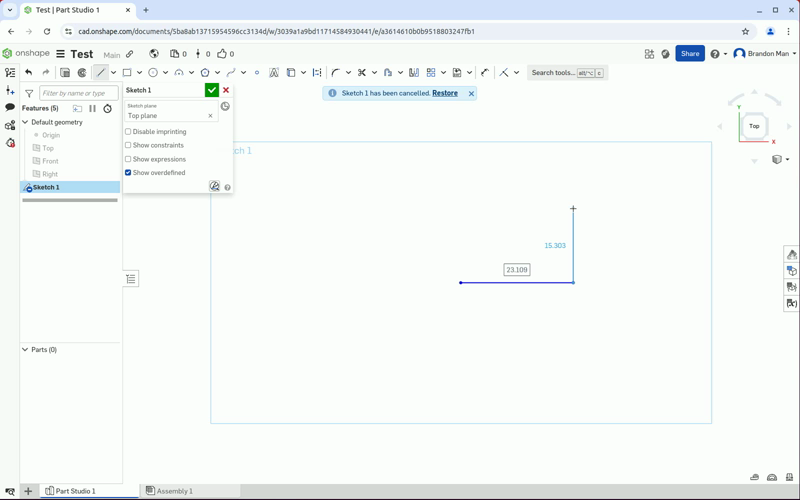
click(573, 208)
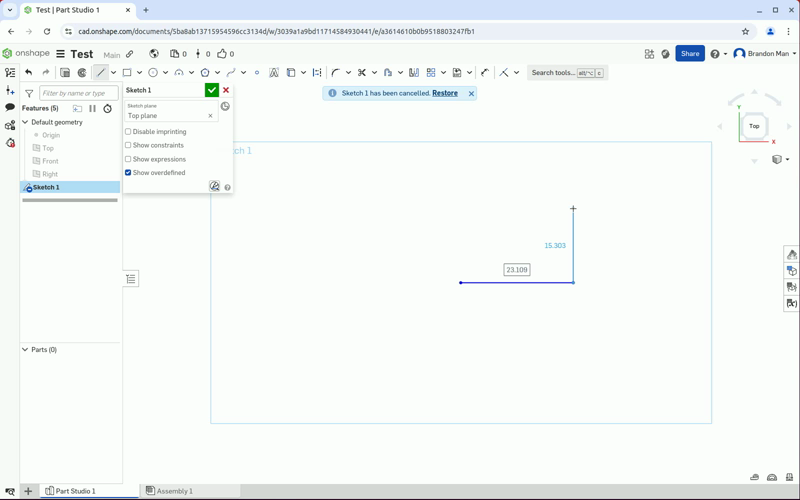
key_up(shift)
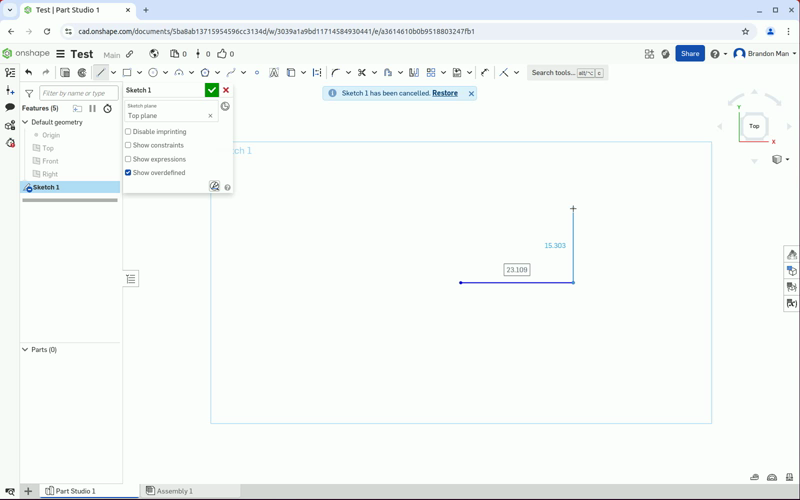
key_down(shift)
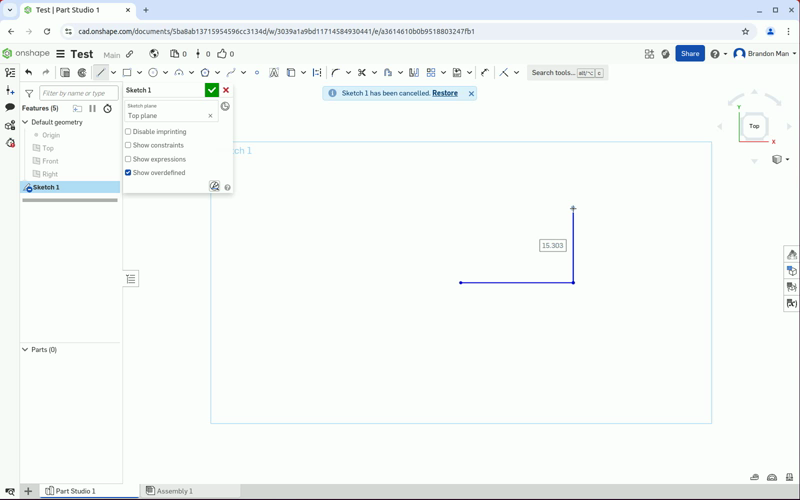
mouse_move(460, 208)
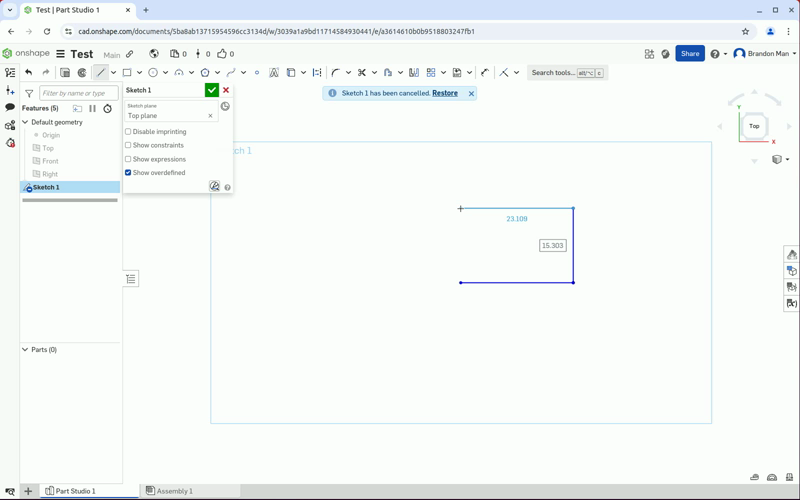
click(460, 208)
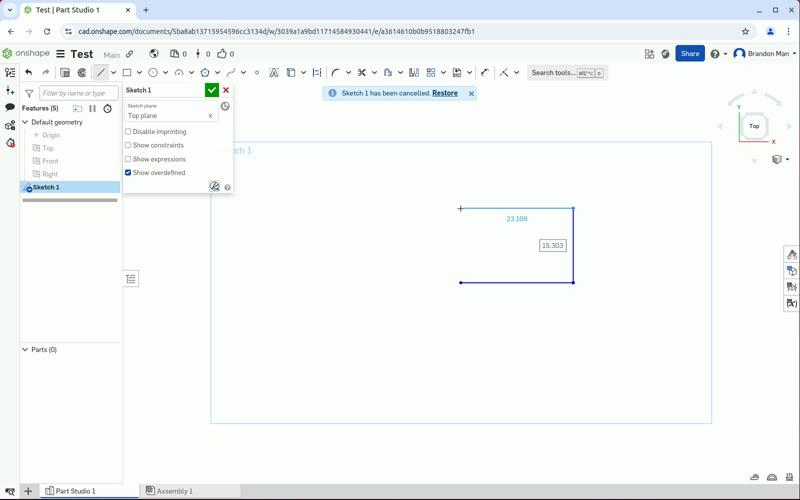
key_up(shift)
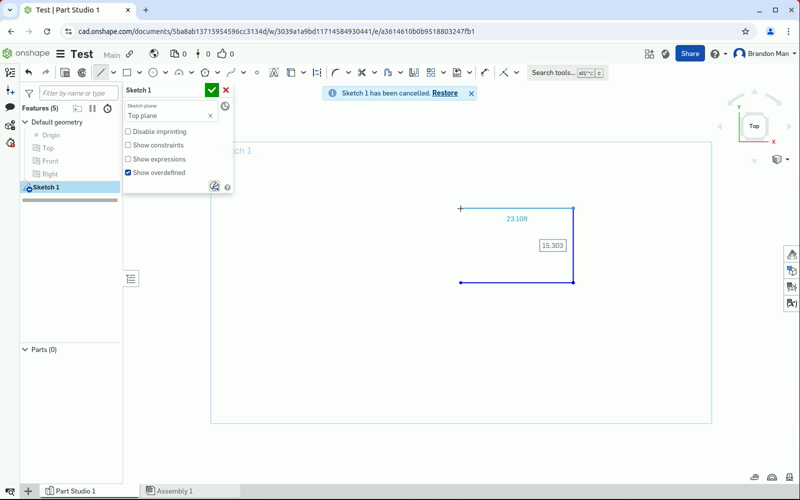
key_down(shift)
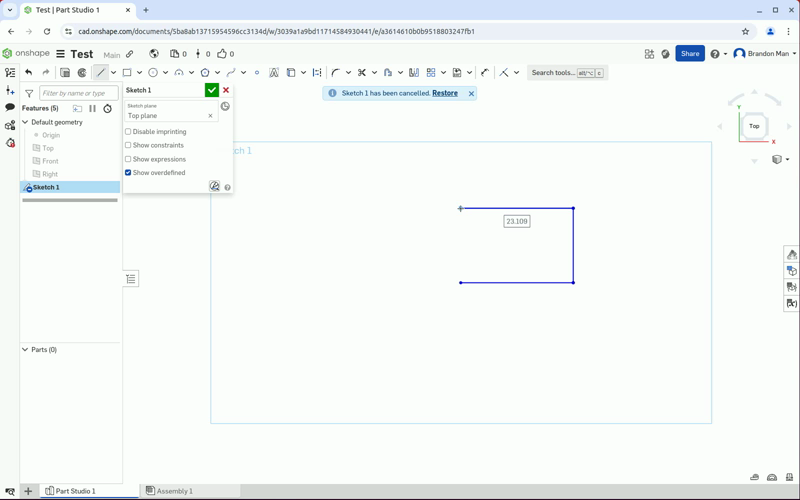
mouse_move(460, 282)
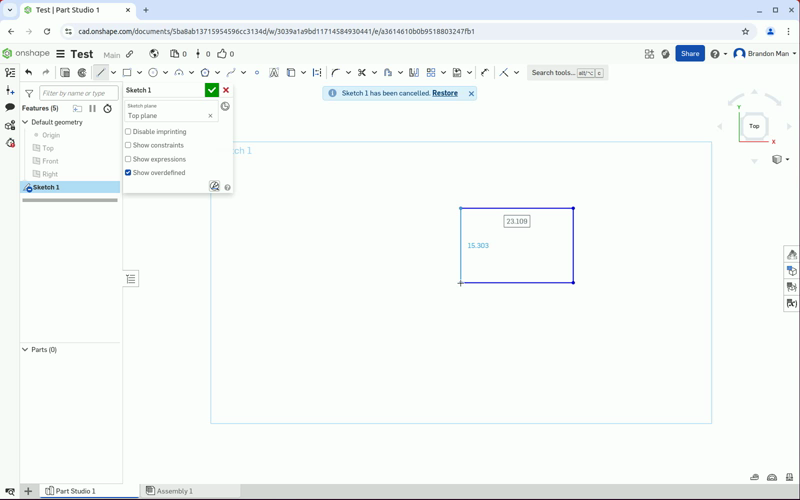
key_up(shift)
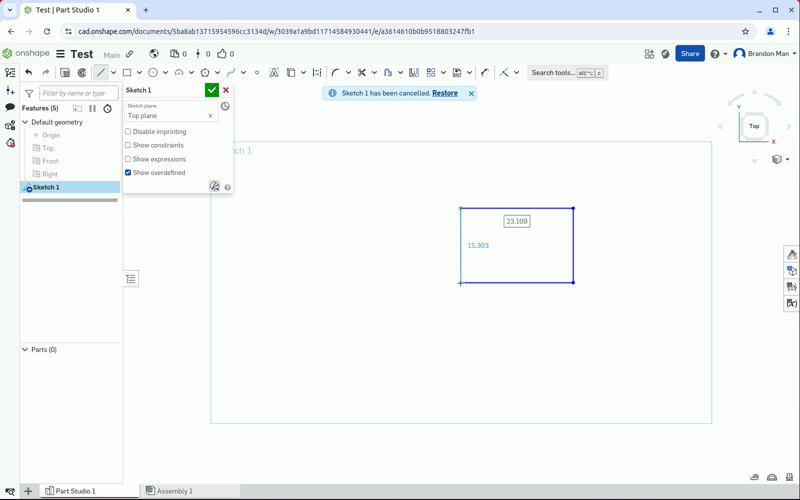
click(460, 282)
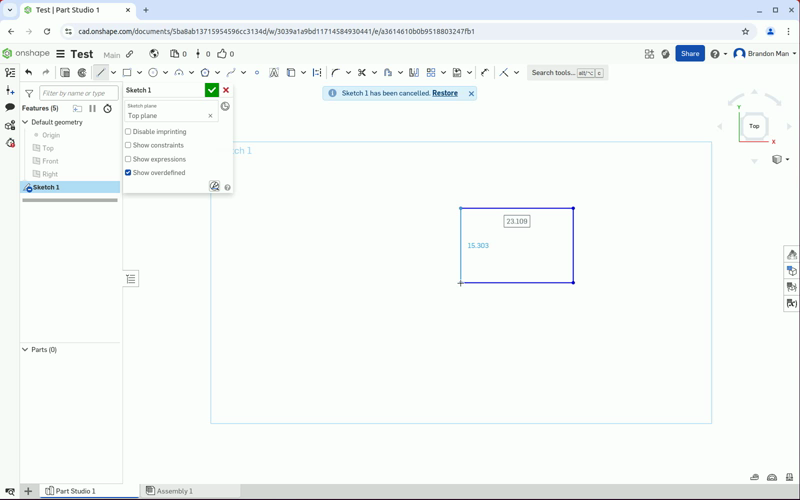
key(esc)
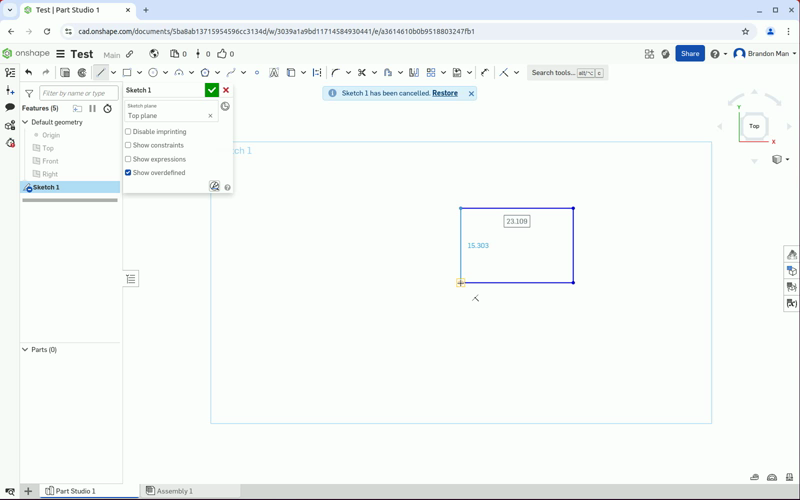
mouse_move(496, 236)
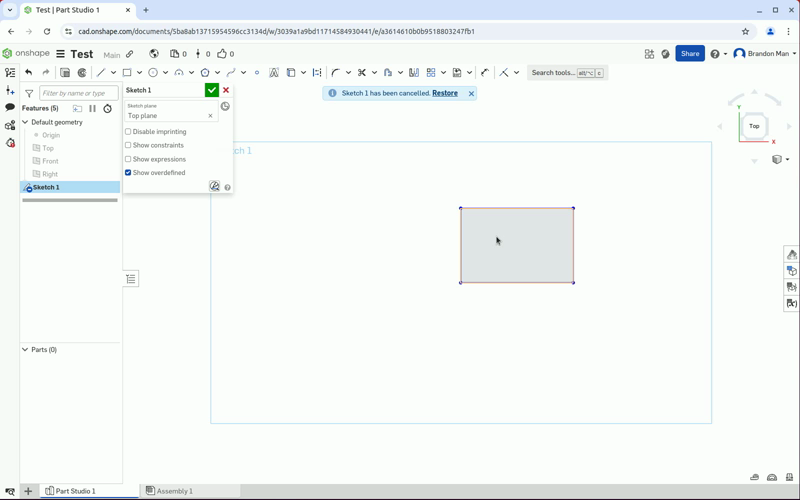
click(496, 236)
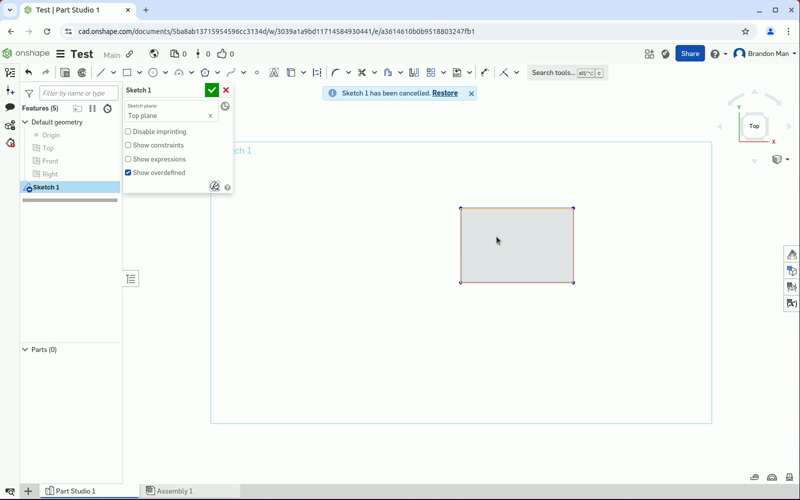
mouse_move(73, 352)
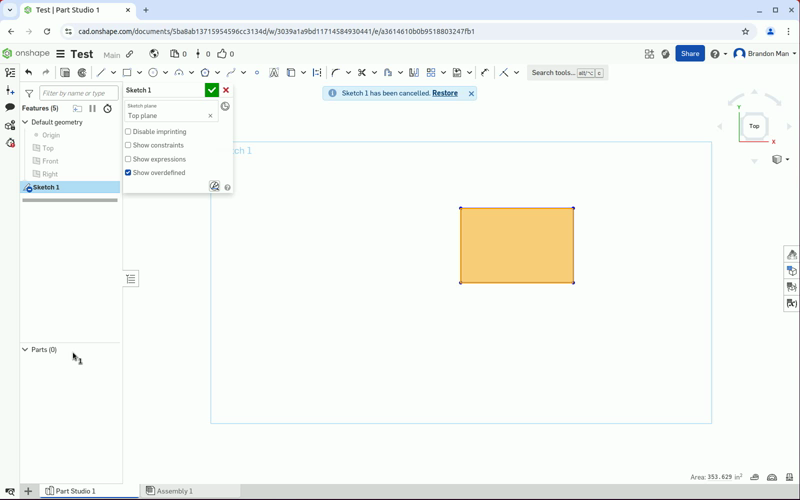
key(shift+y)
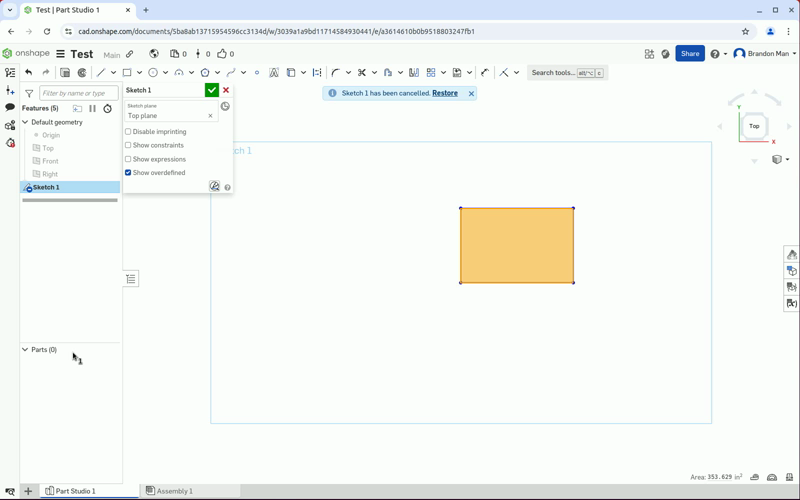
key(shift+e)
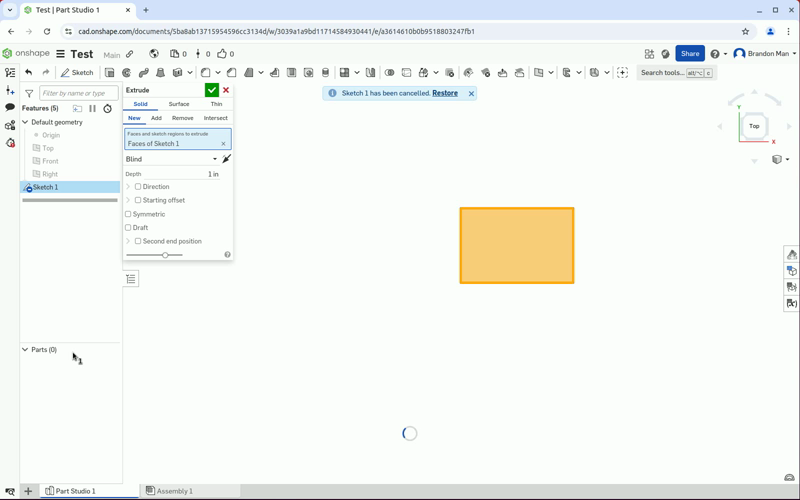
mouse_move(143, 106)
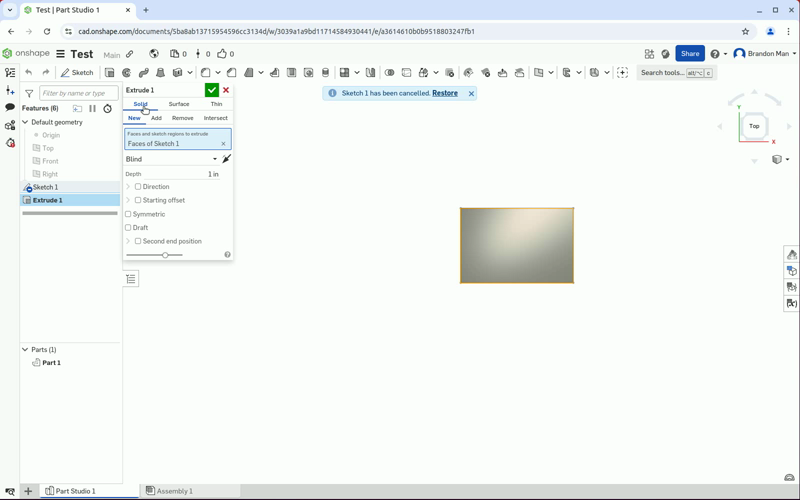
click(143, 106)
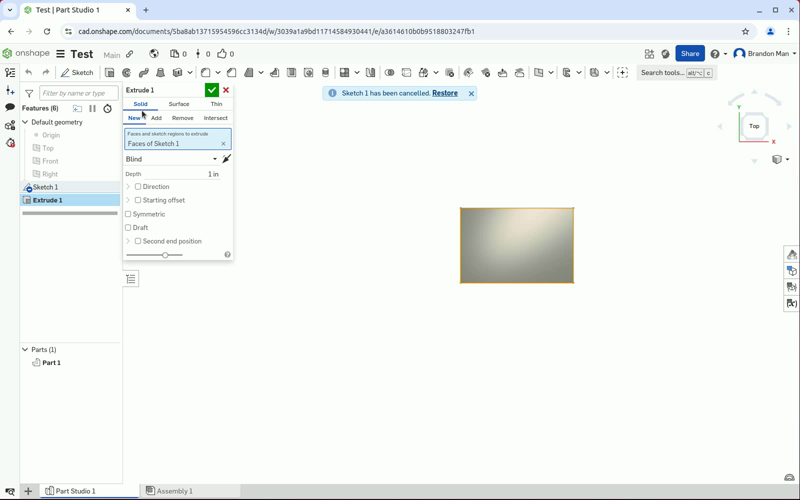
mouse_move(137, 120)
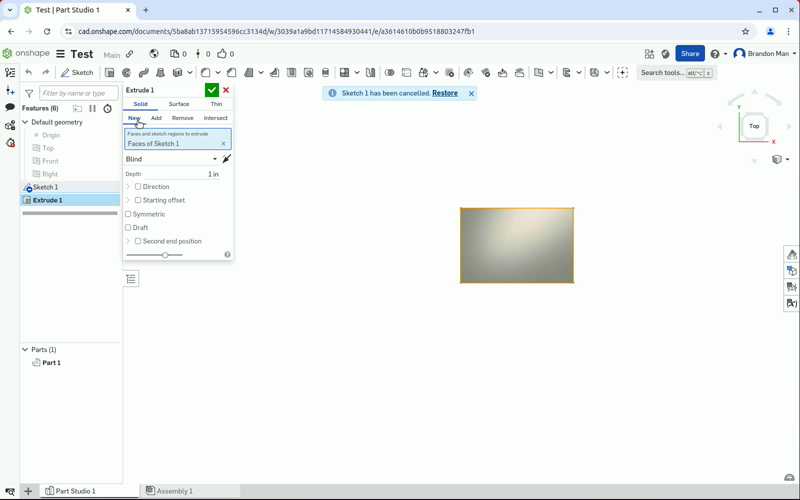
click(137, 120)
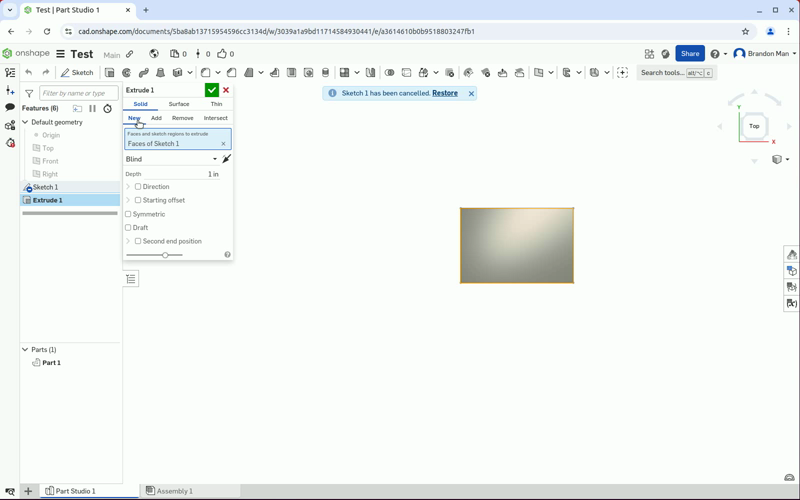
key(tab, 4)
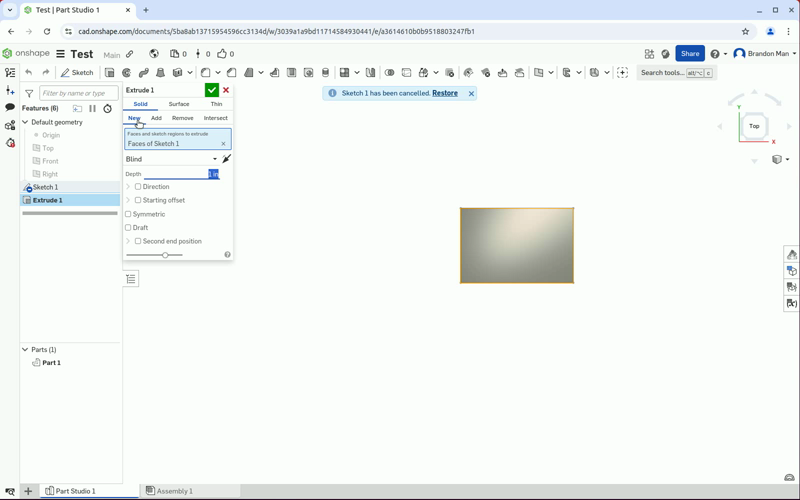
text(3.851)
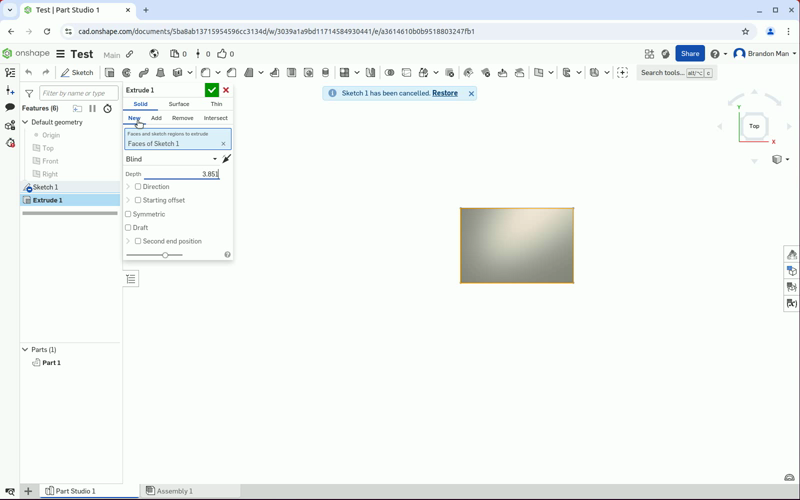
key(enter)
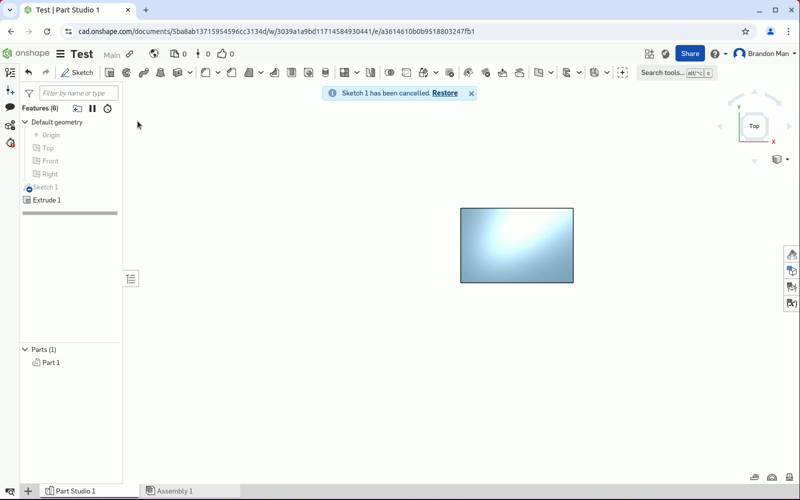
key(shift+h)
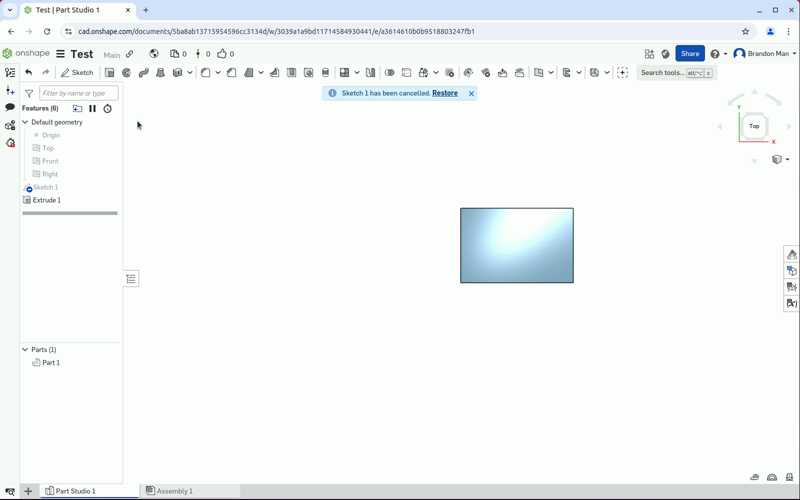
key(shift+h)
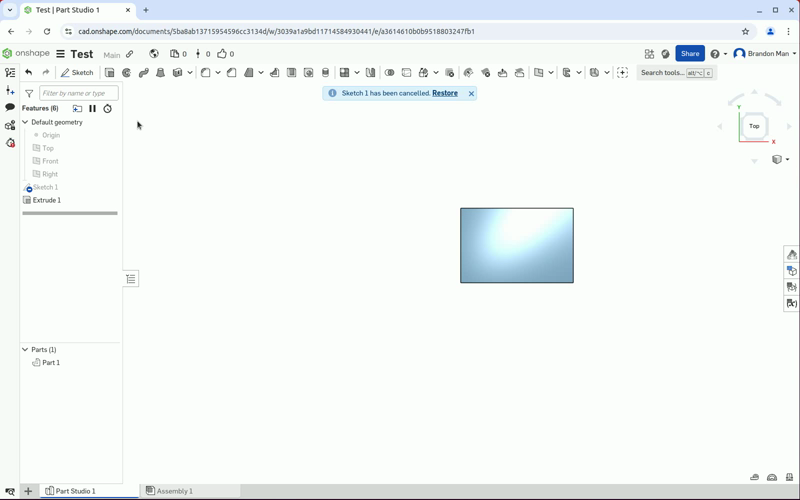
mouse_move(73, 189)
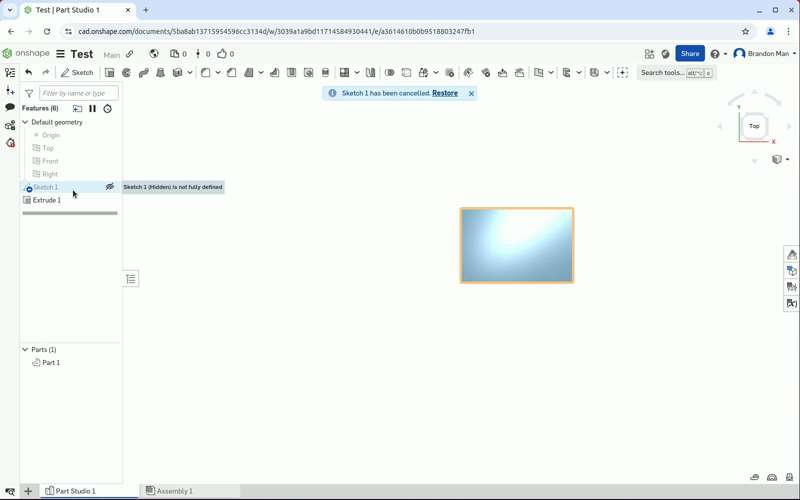
click(73, 189)
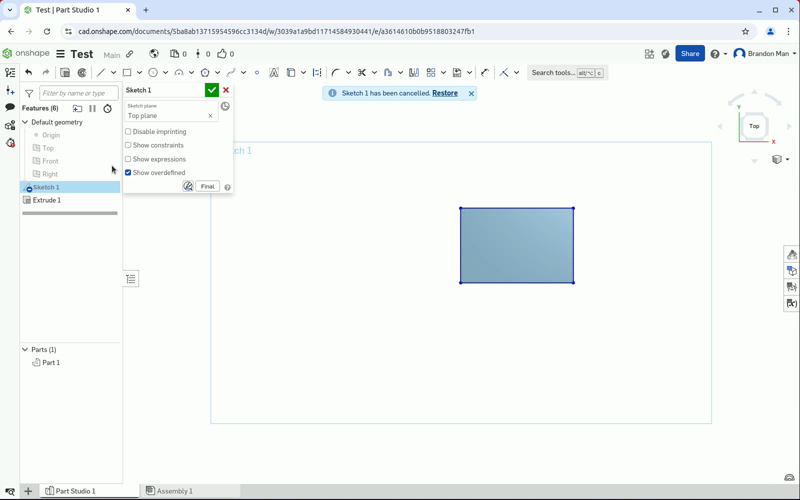
mouse_move(229, 92)
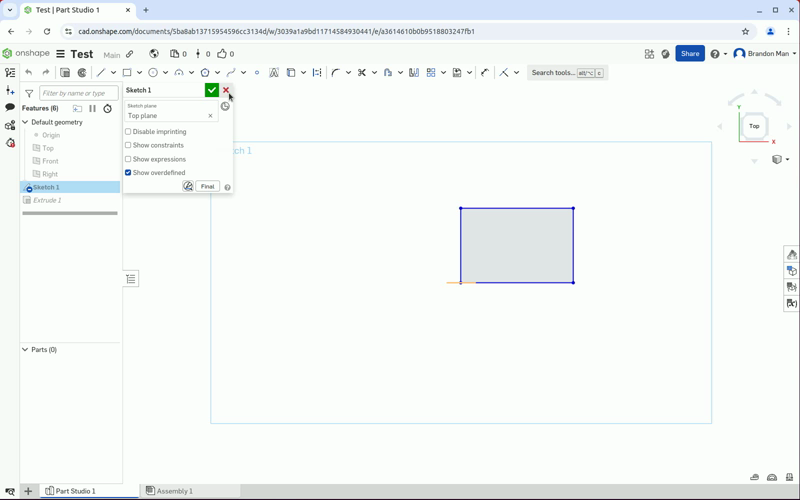
click(229, 92)
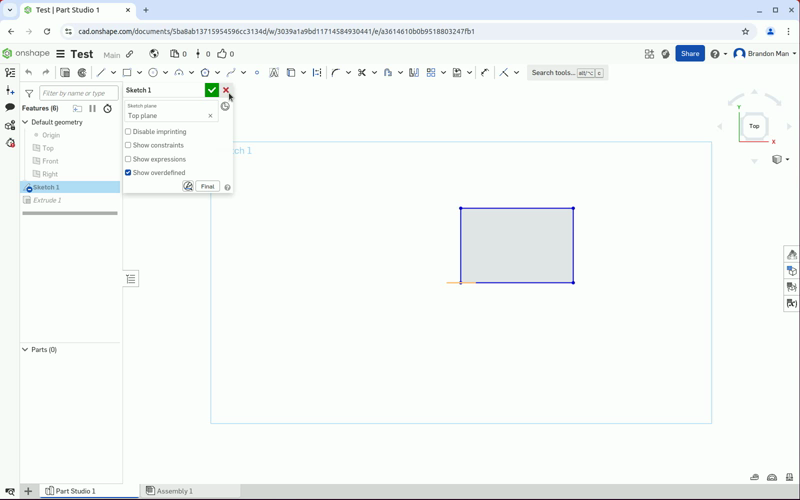
key(shift+s)
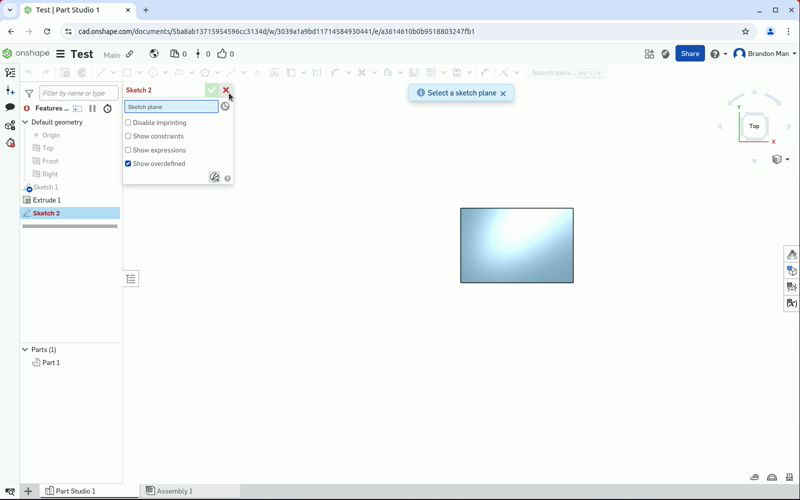
mouse_move(73, 150)
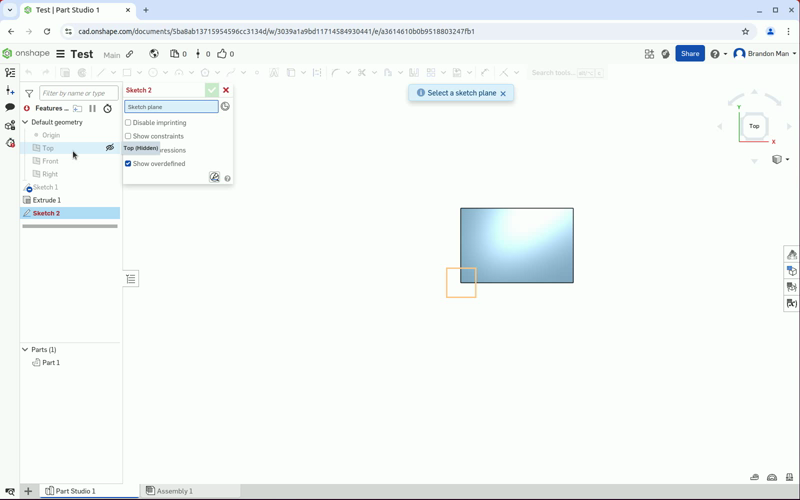
click(73, 150)
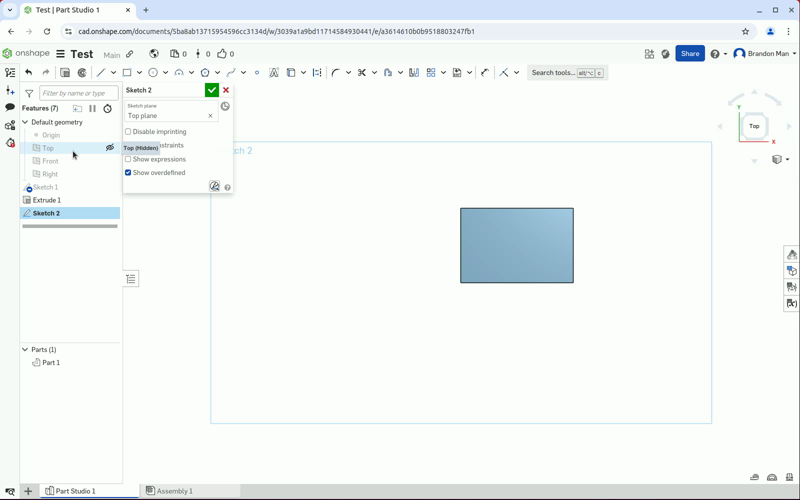
mouse_move(73, 352)
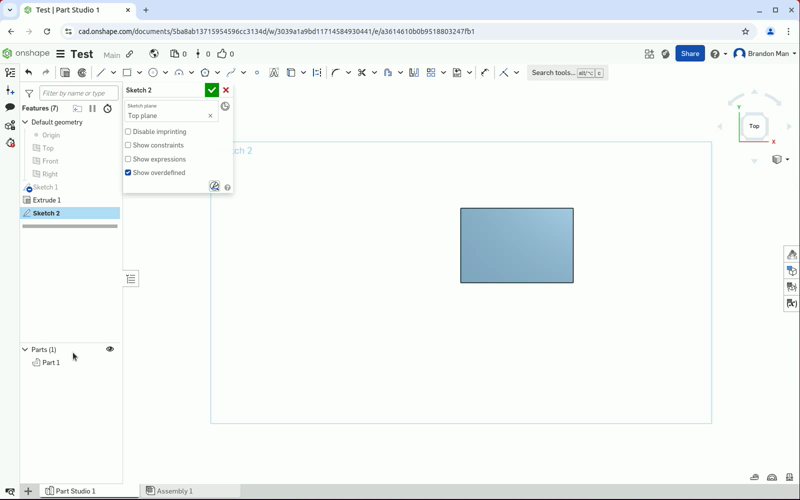
key(y)
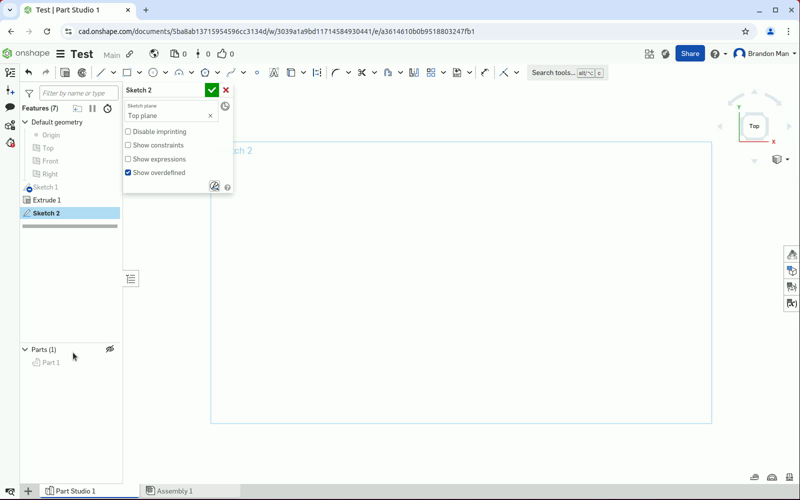
key(l)
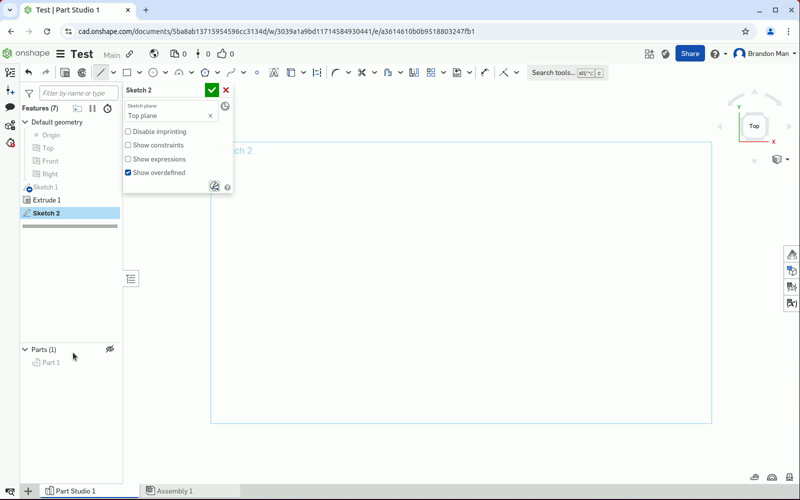
key_down(shift)
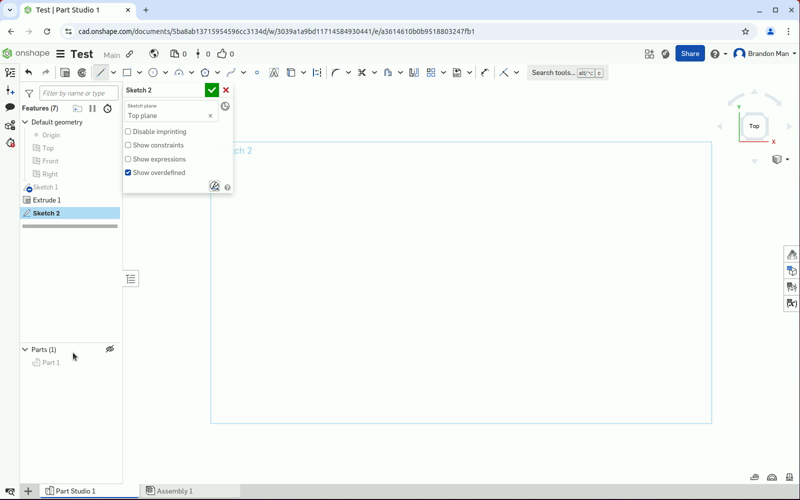
mouse_move(460, 282)
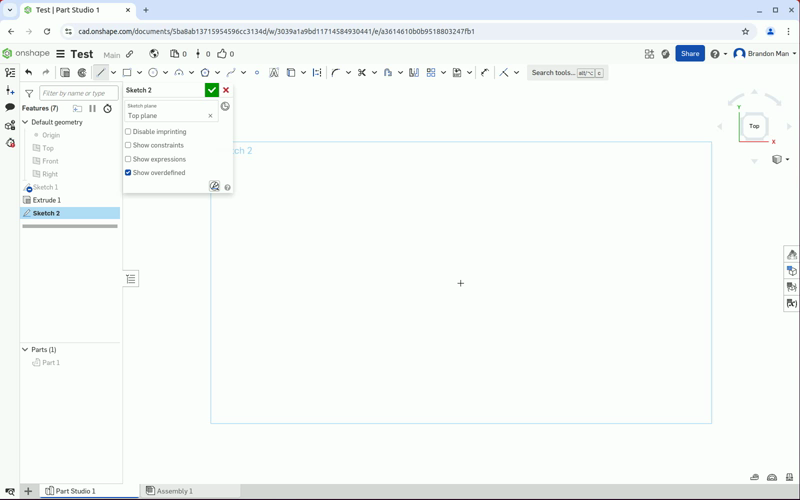
click(460, 282)
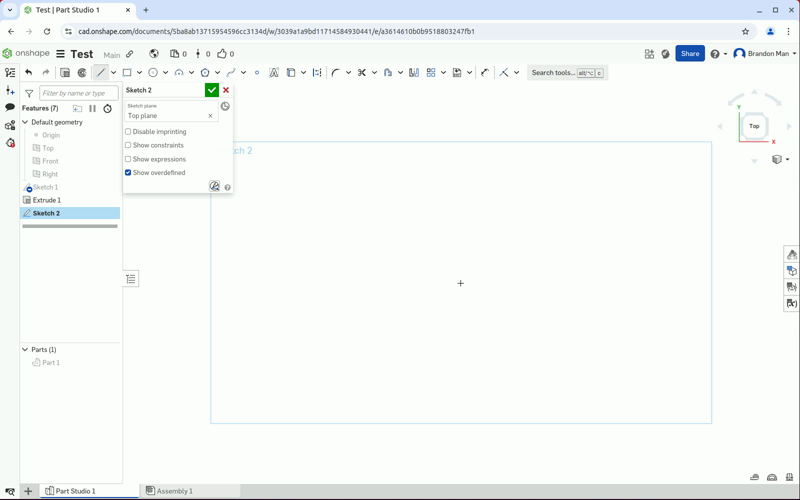
key_up(shift)
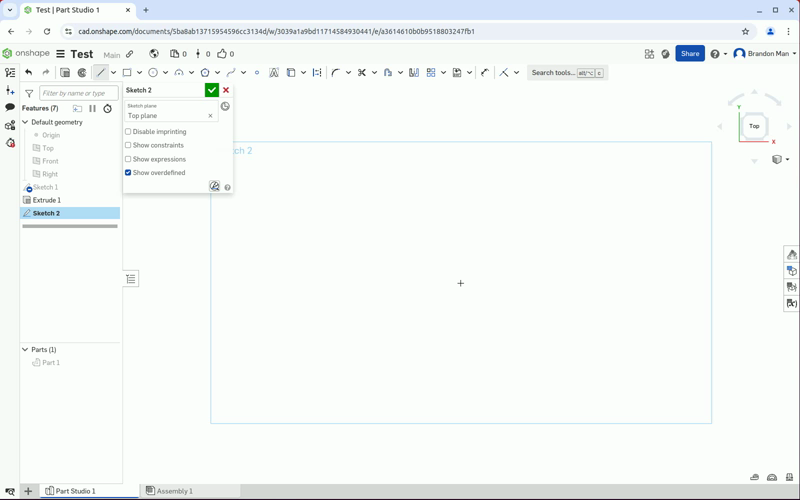
key_down(shift)
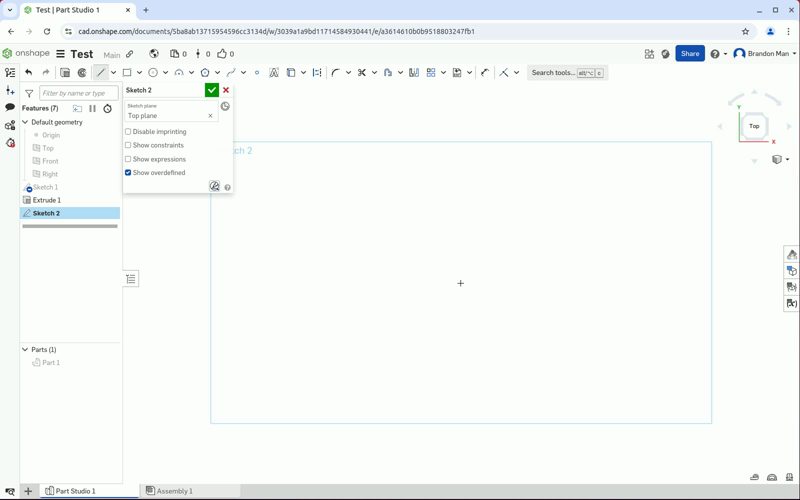
mouse_move(490, 282)
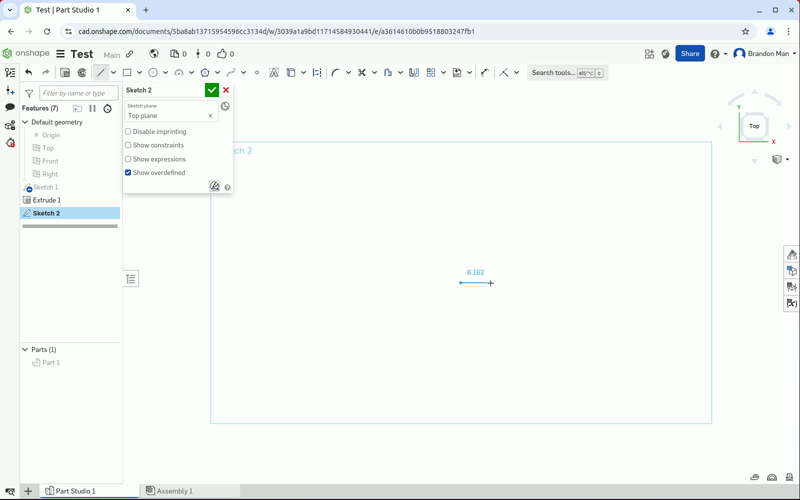
mouse_move(498, 282)
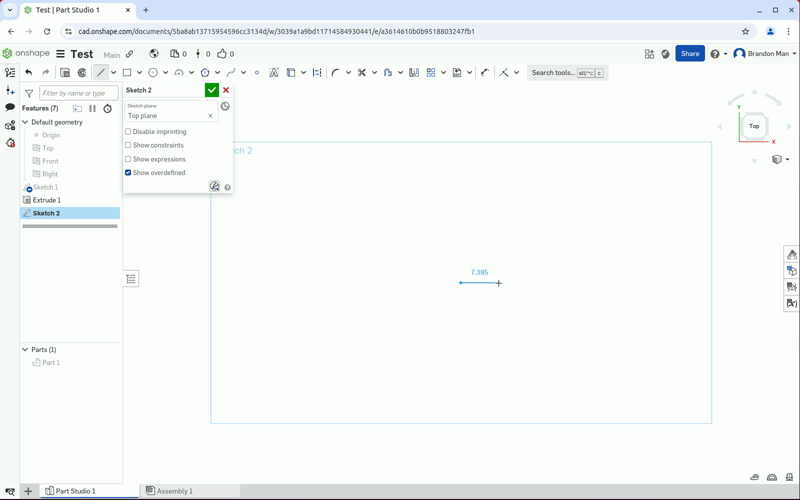
click(498, 282)
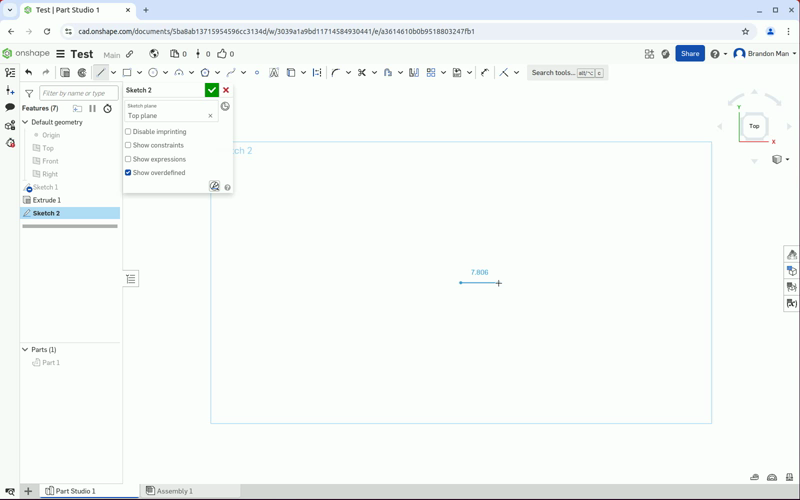
key_up(shift)
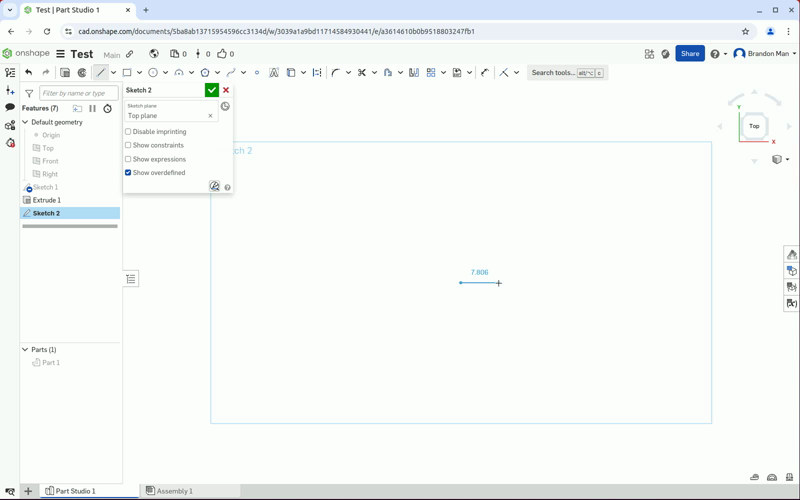
key_down(shift)
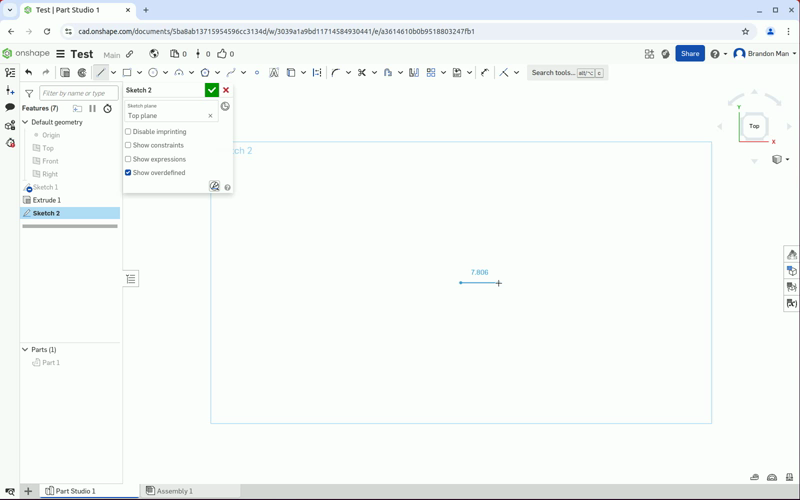
mouse_move(498, 207)
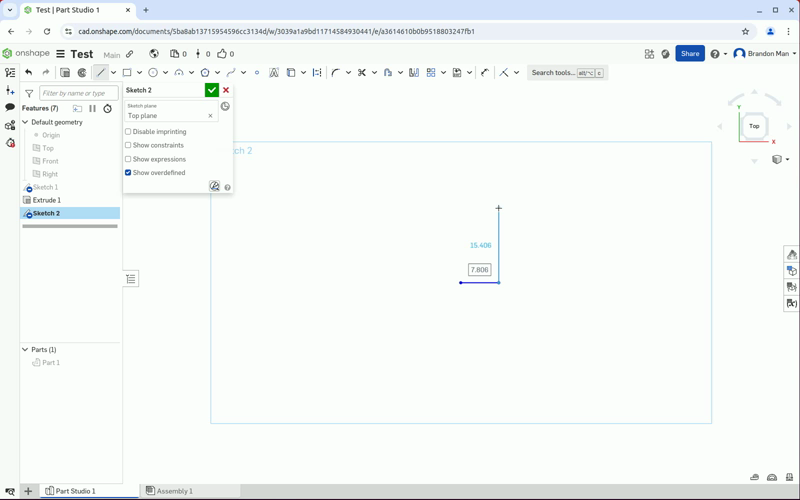
click(498, 207)
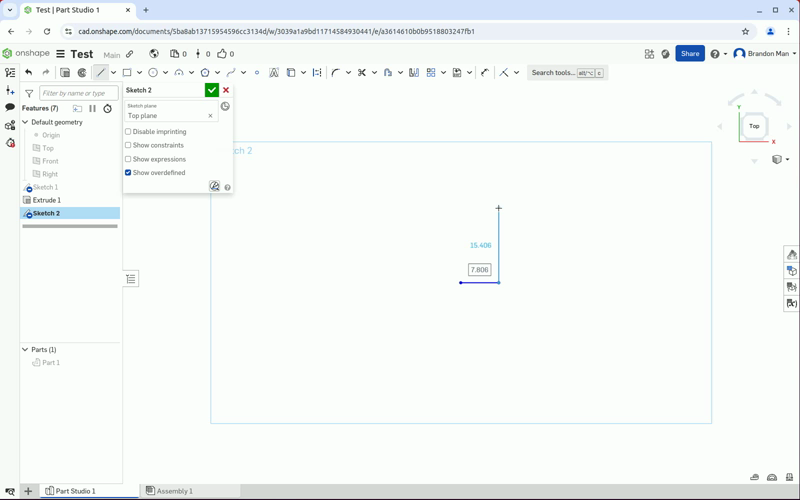
key_up(shift)
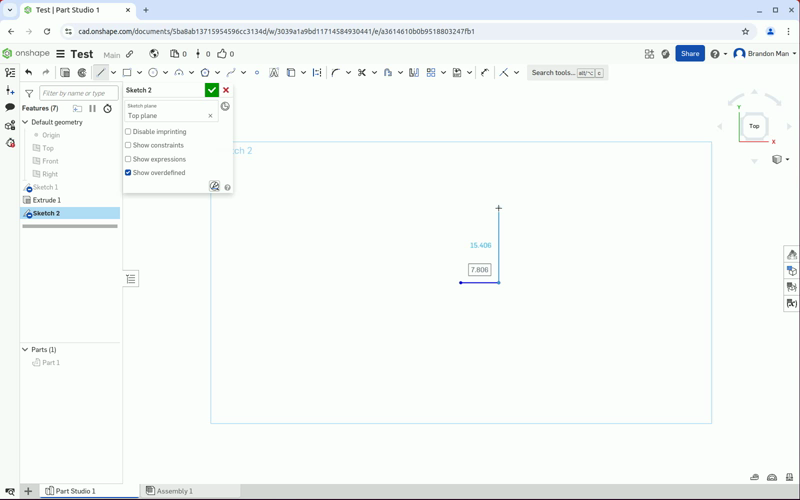
key_down(shift)
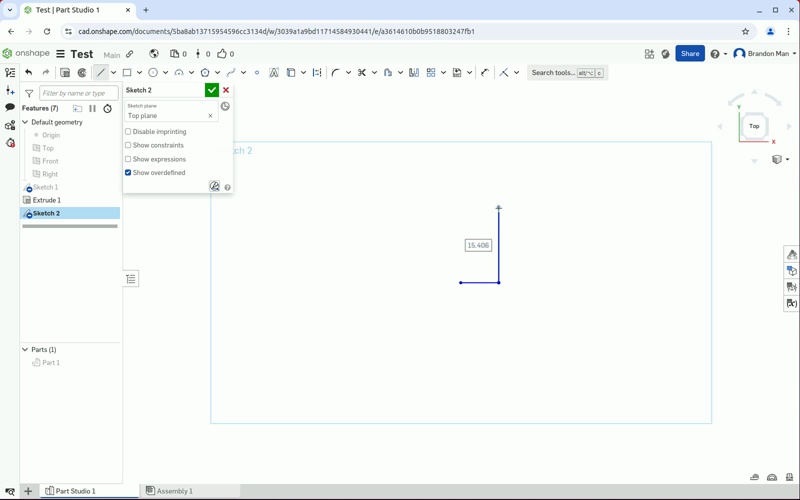
mouse_move(528, 207)
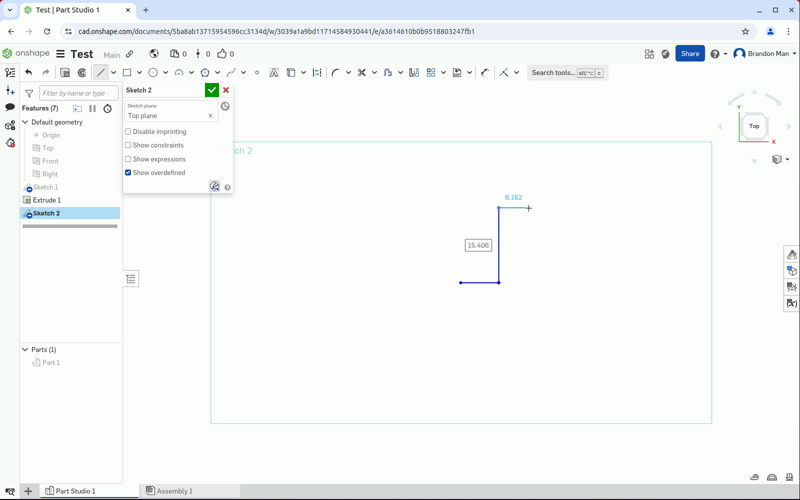
mouse_move(460, 207)
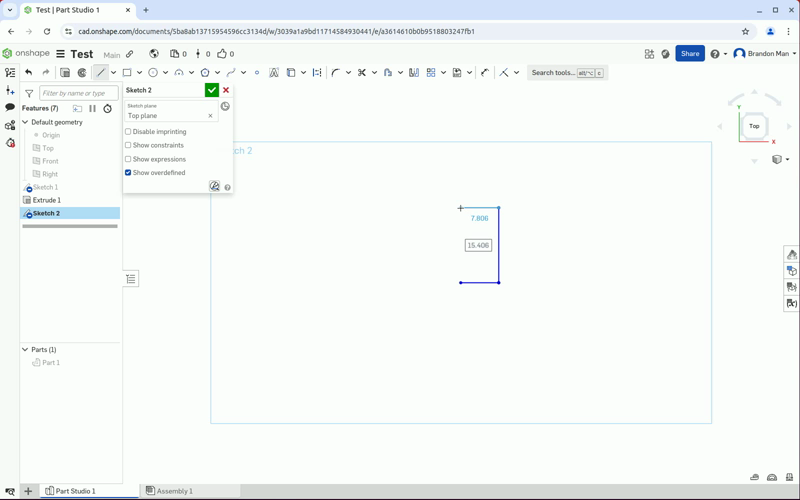
click(460, 207)
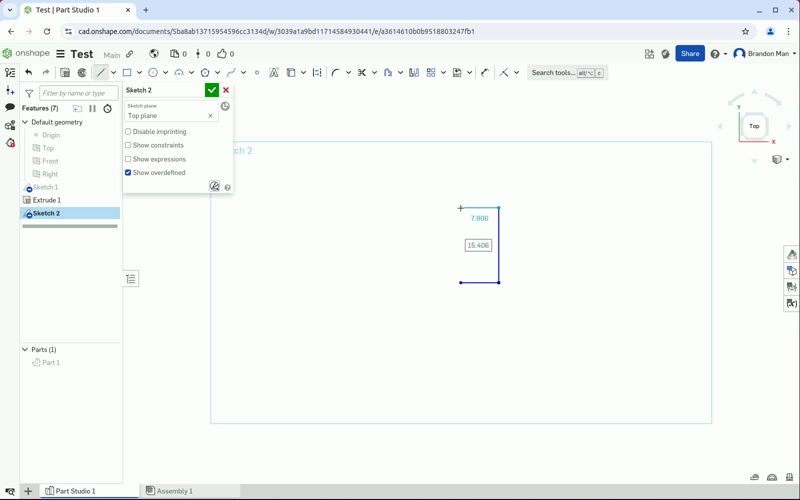
key_up(shift)
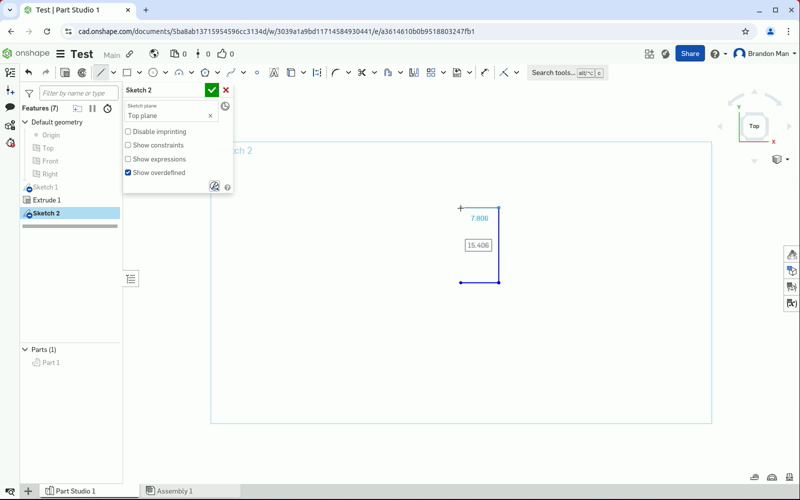
key_down(shift)
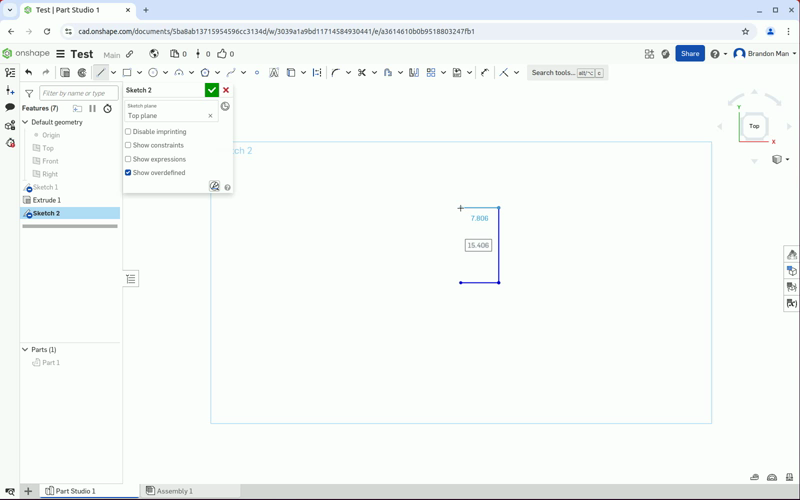
mouse_move(460, 282)
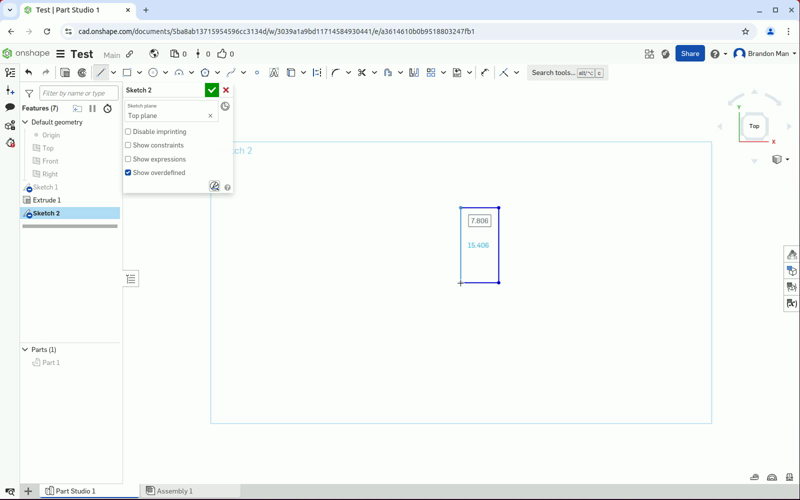
key_up(shift)
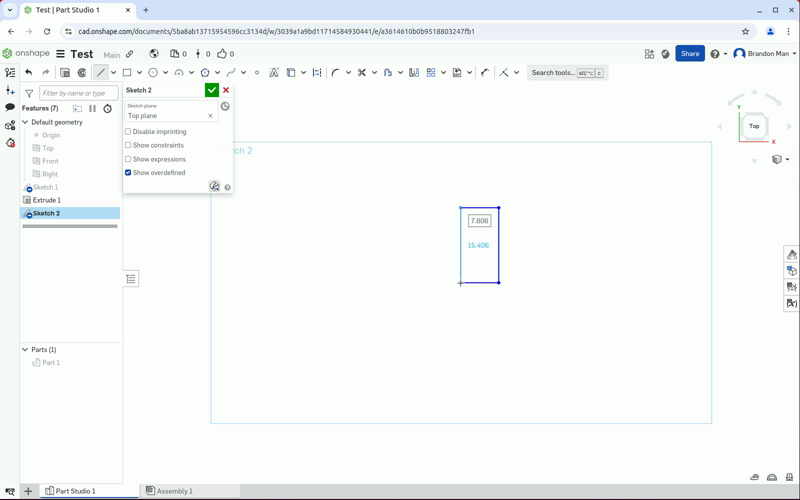
click(460, 282)
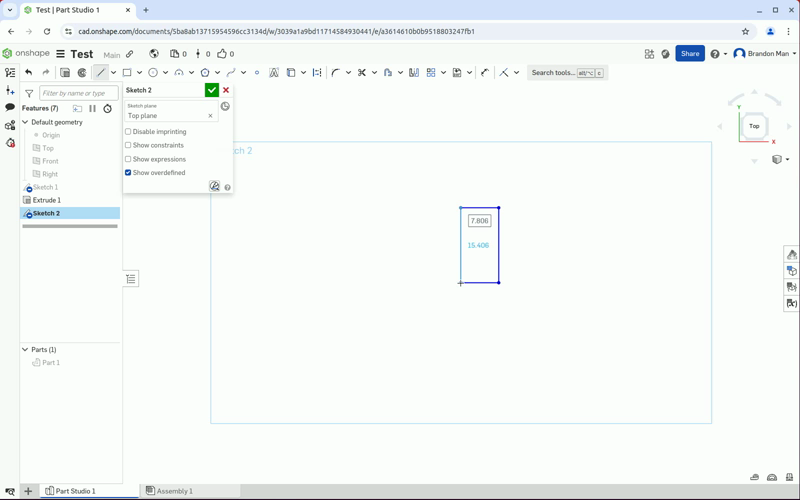
key(esc)
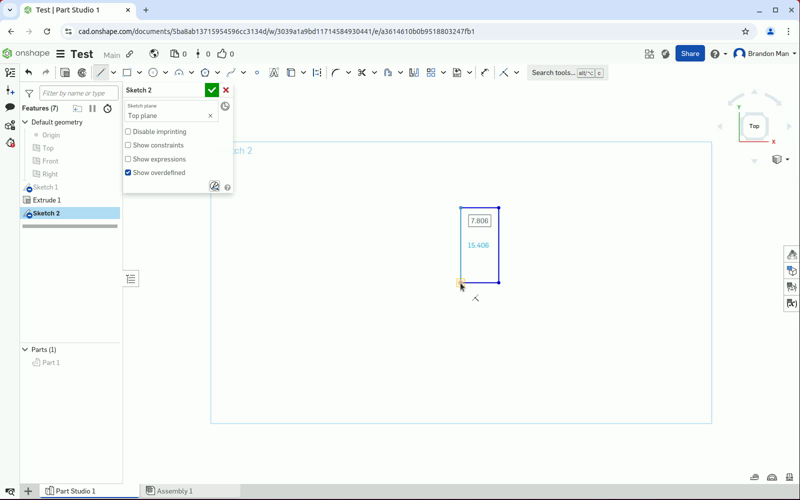
mouse_move(482, 217)
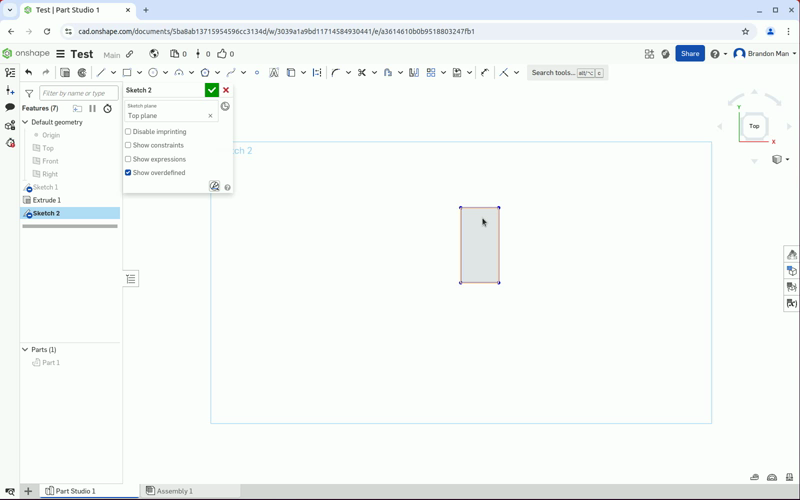
click(482, 217)
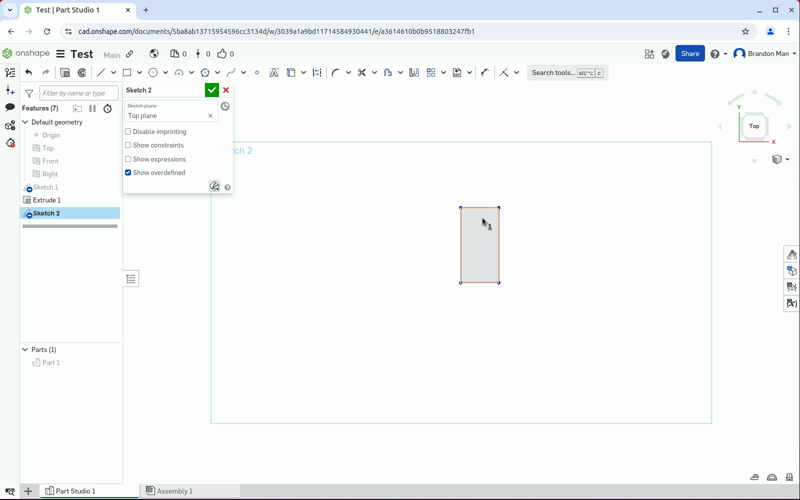
mouse_move(73, 352)
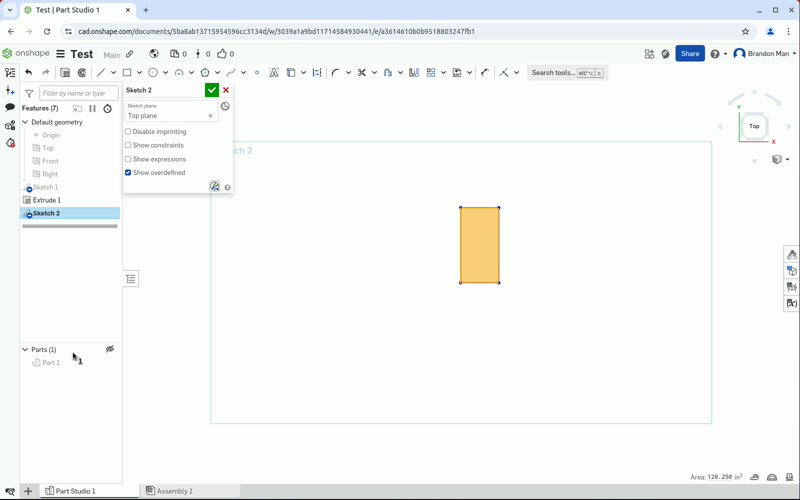
key(shift+y)
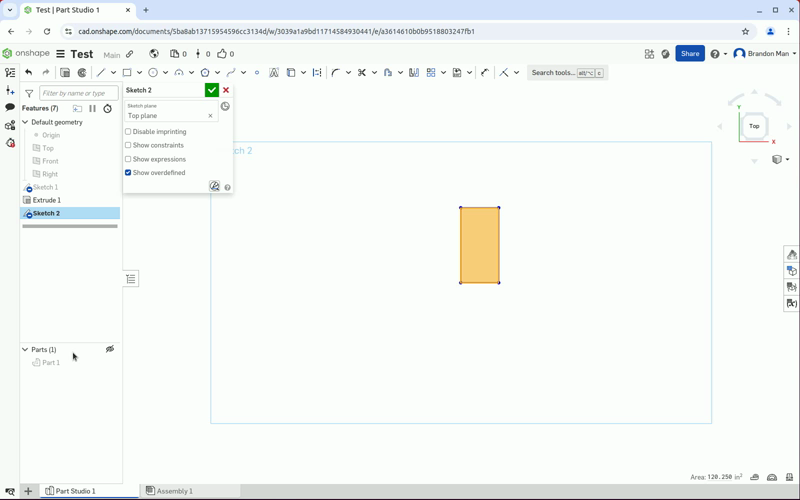
key(shift+e)
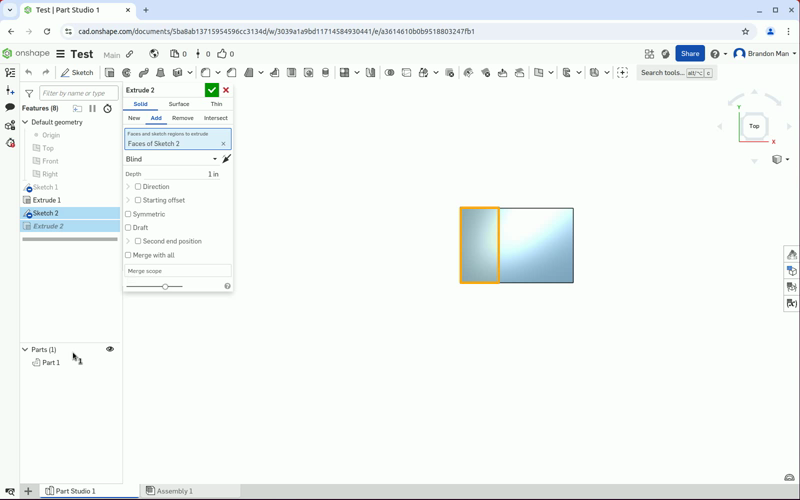
mouse_move(143, 106)
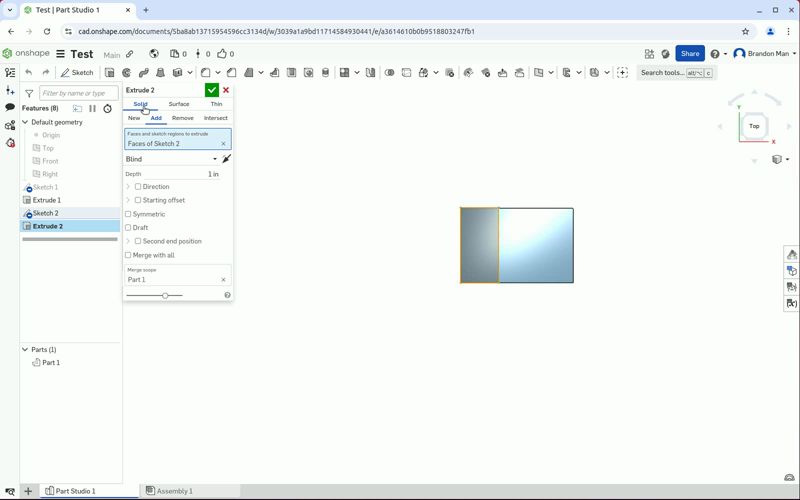
click(143, 106)
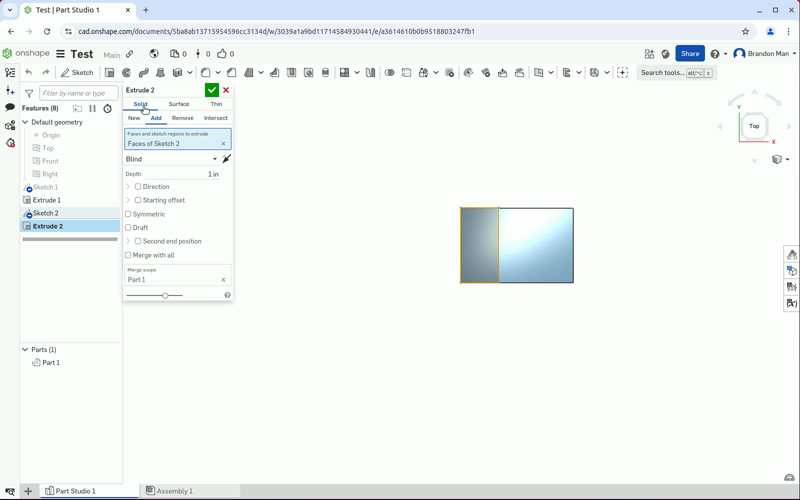
mouse_move(137, 120)
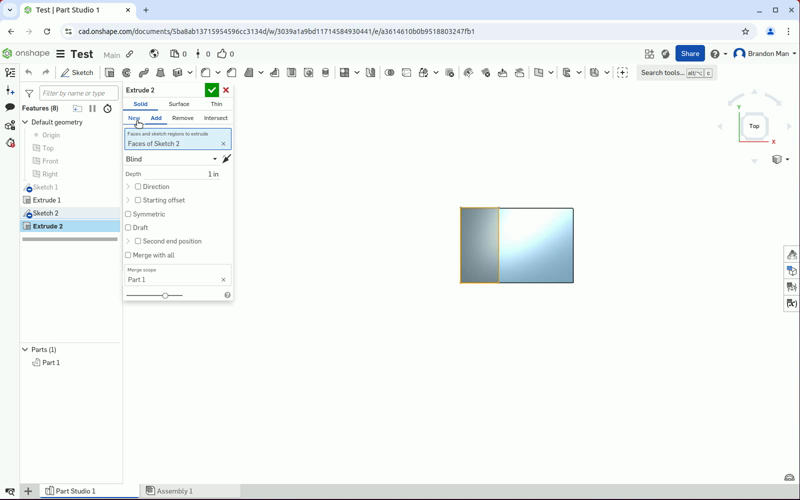
click(137, 120)
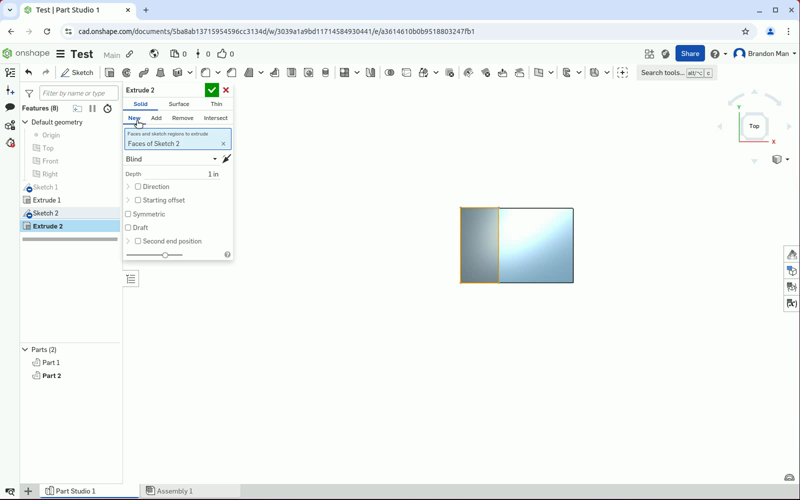
key(tab, 4)
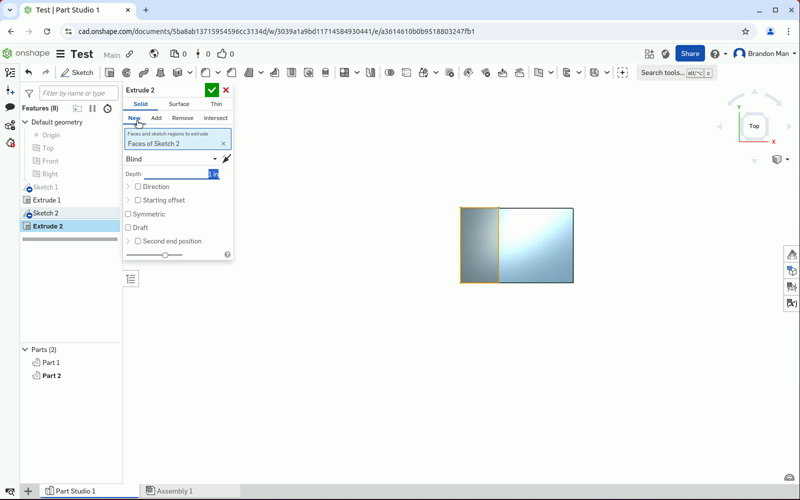
text(11.554)
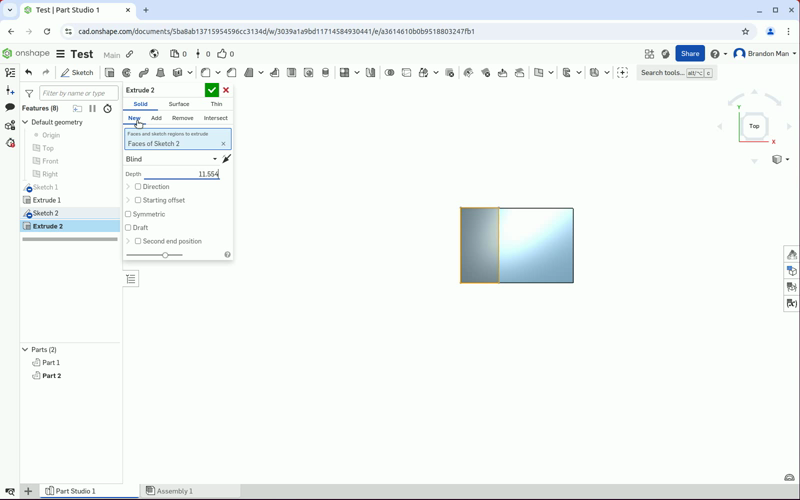
key(enter)
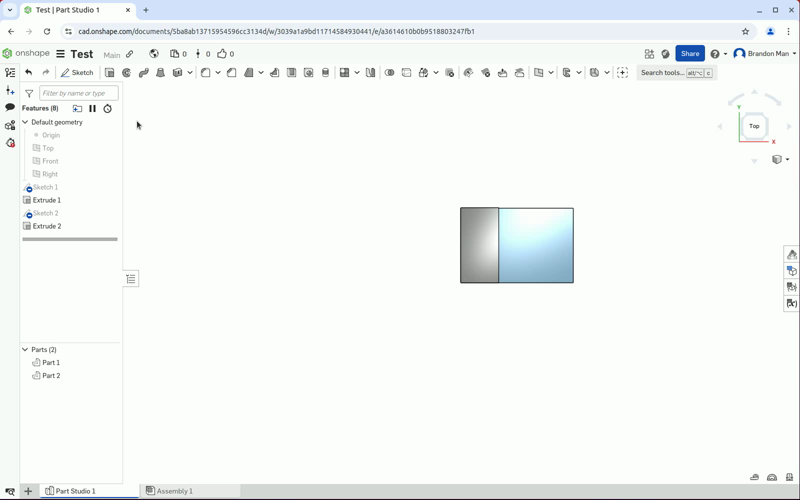
key(shift+h)
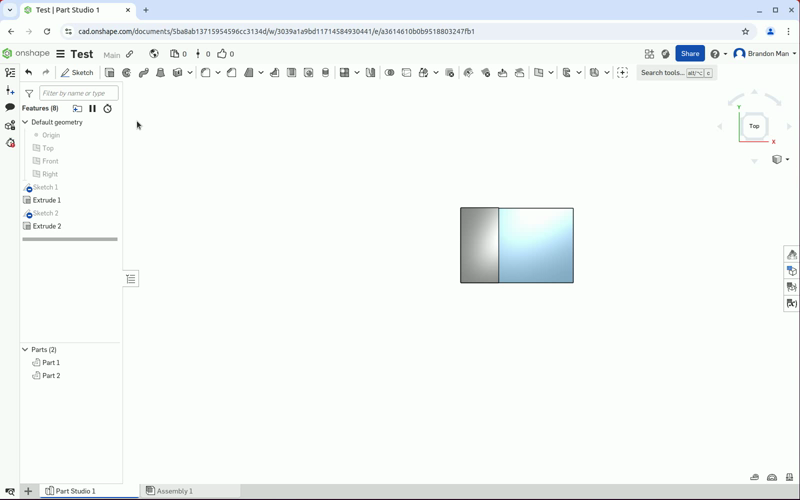
key(shift+h)
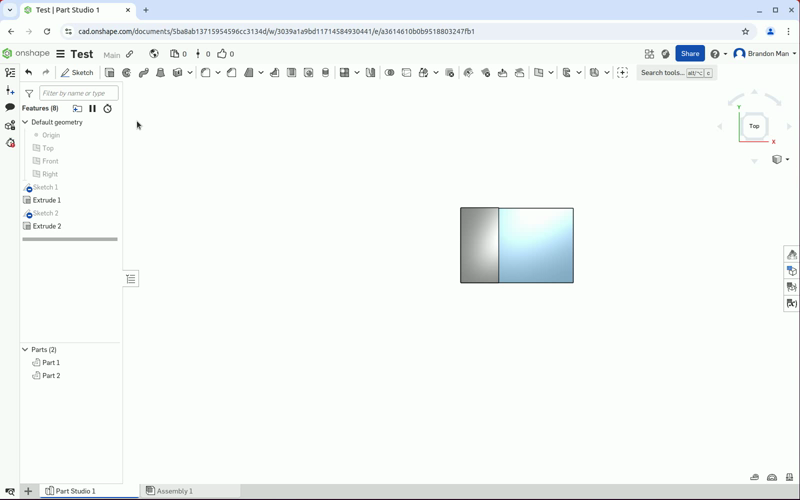
mouse_move(73, 189)
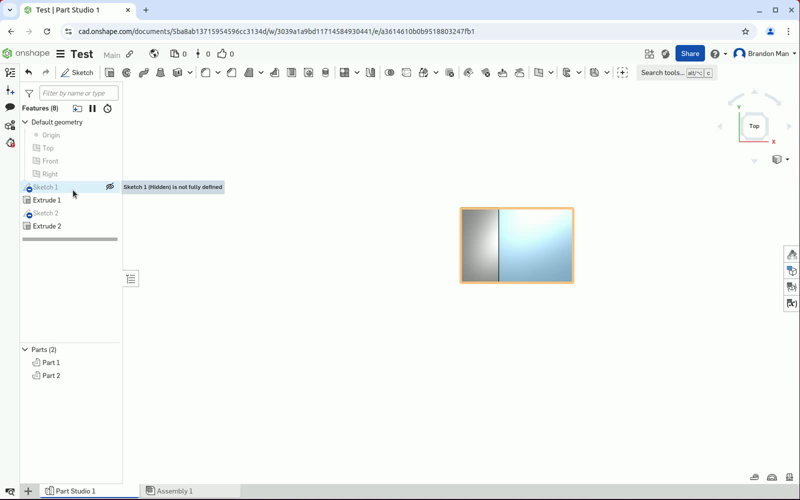
click(73, 189)
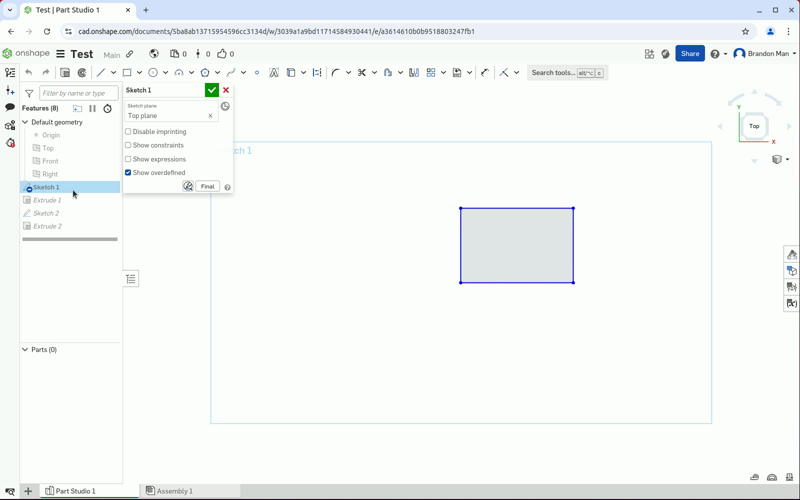
mouse_move(229, 92)
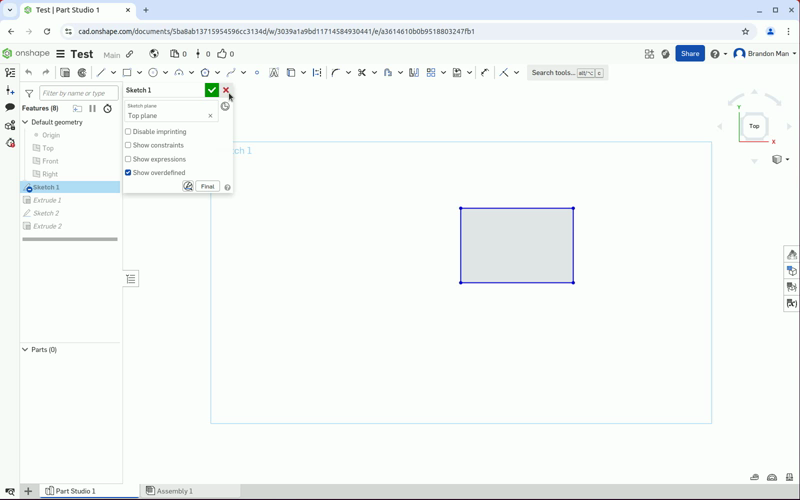
click(229, 92)
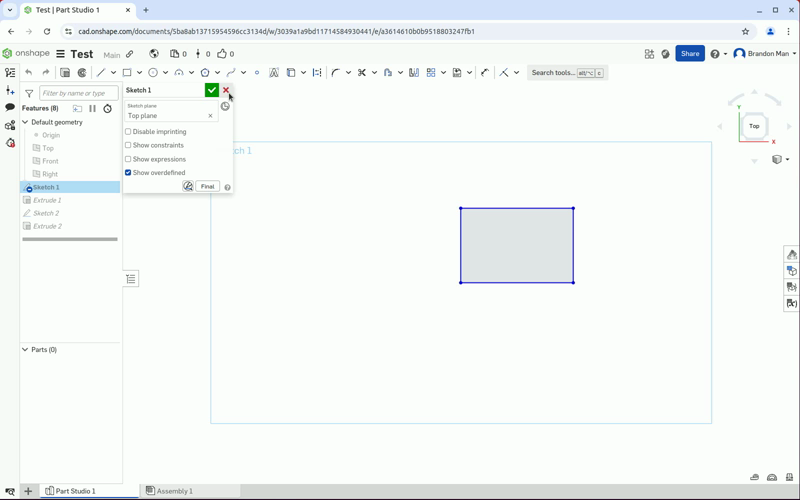
key(shift+s)
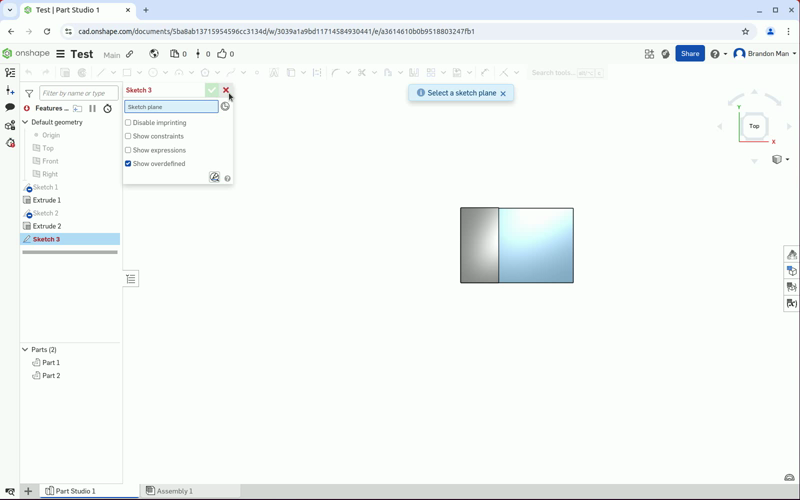
mouse_move(73, 150)
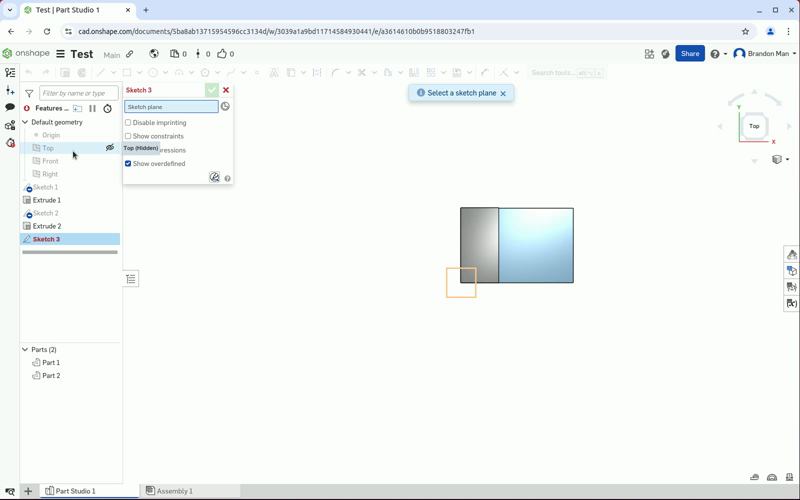
click(73, 150)
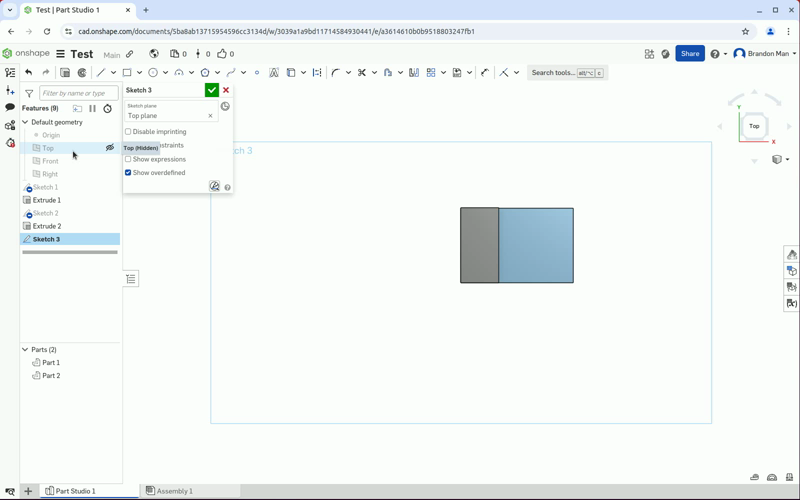
mouse_move(73, 352)
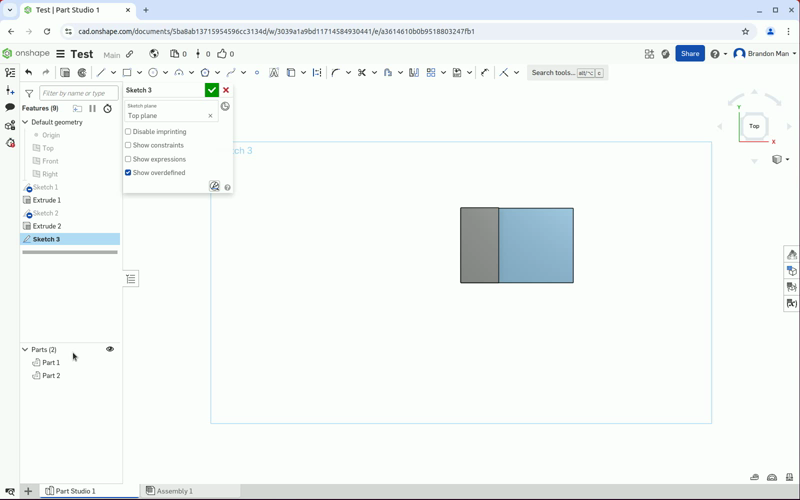
key(y)
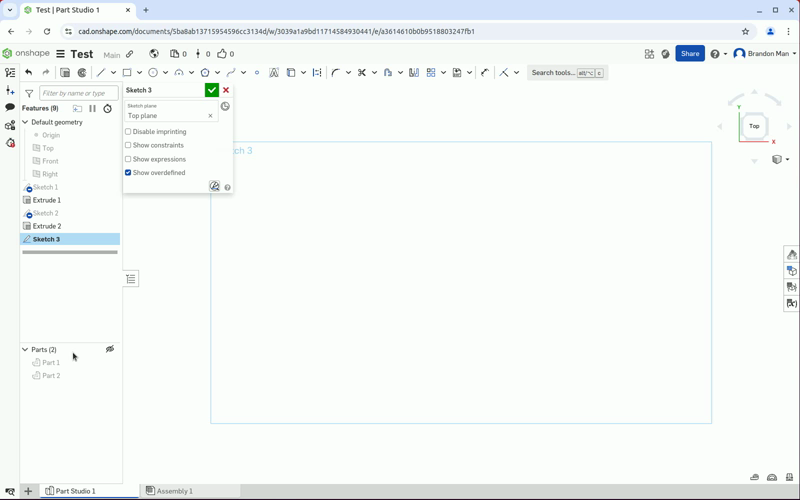
key(l)
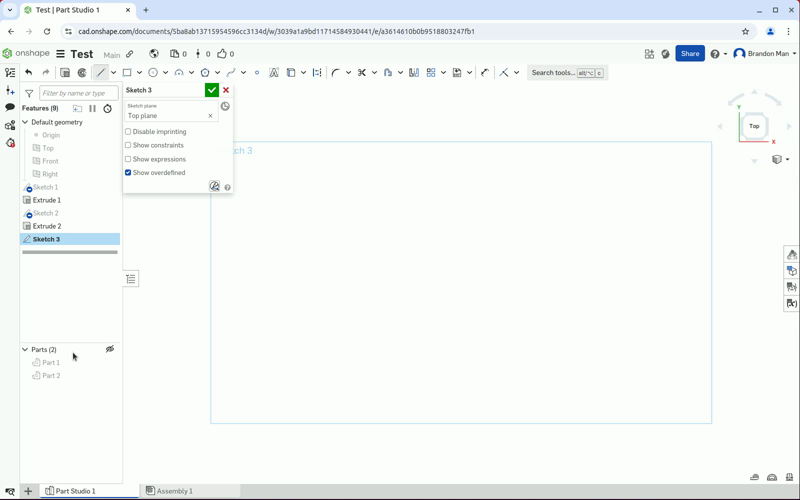
key_down(shift)
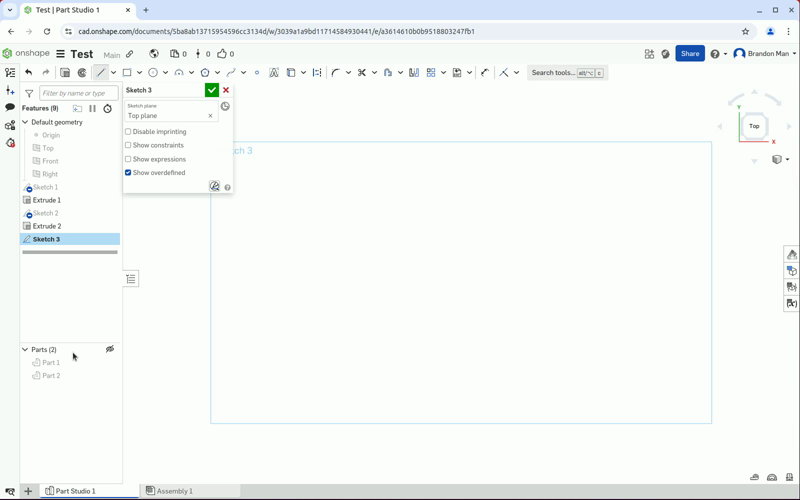
mouse_move(498, 282)
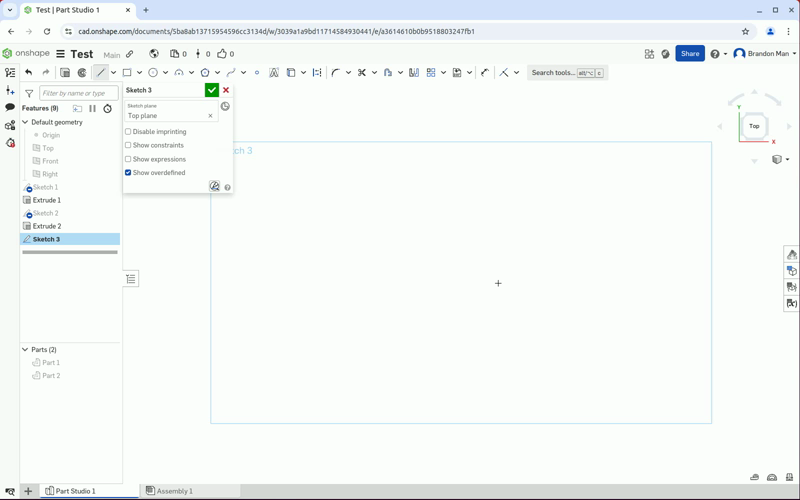
click(498, 282)
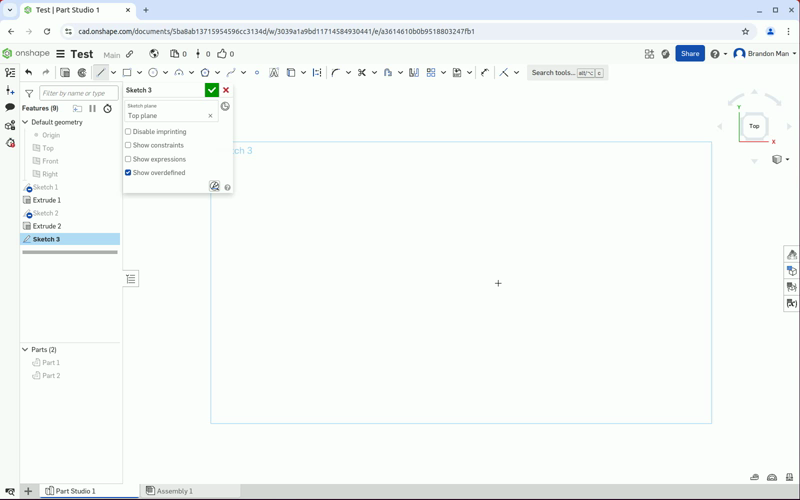
key_up(shift)
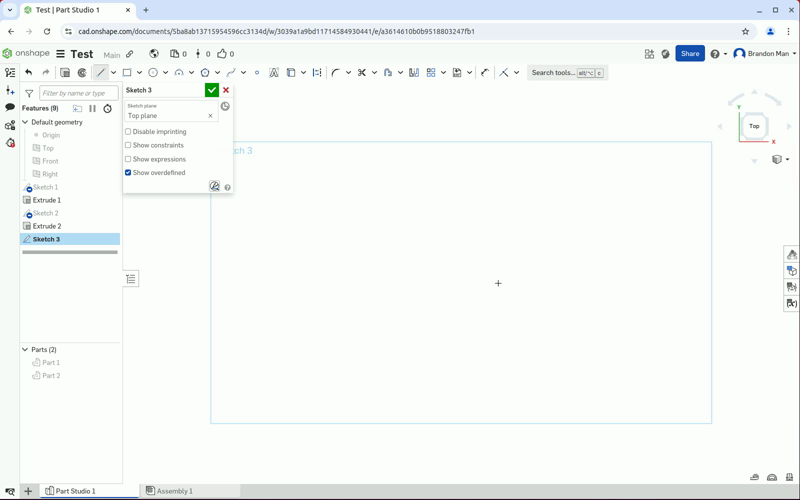
key_down(shift)
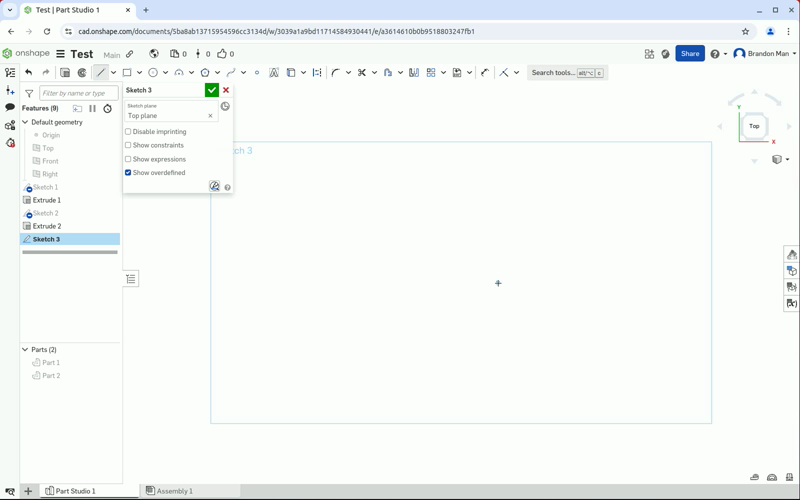
mouse_move(528, 282)
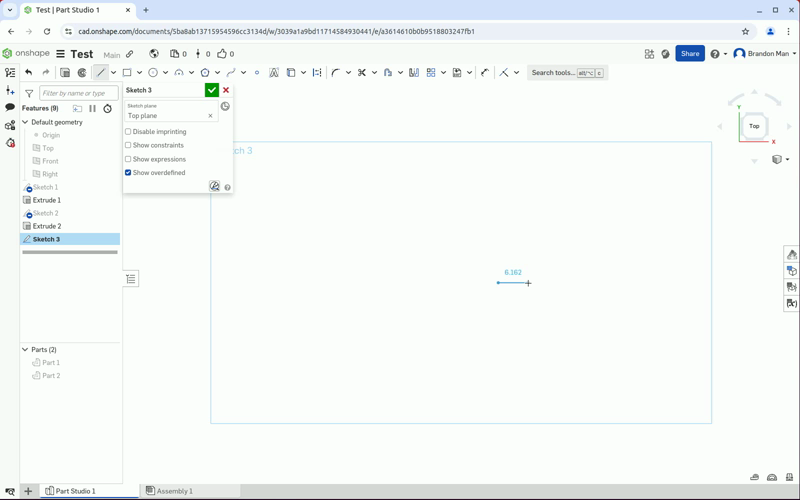
mouse_move(536, 282)
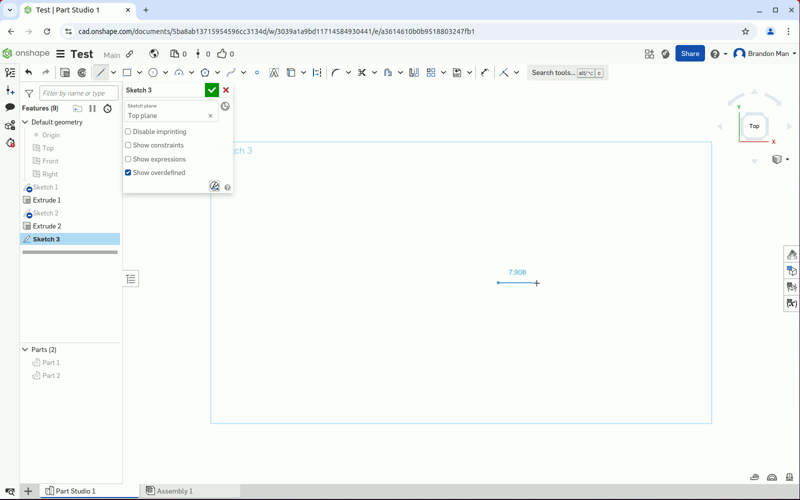
click(536, 282)
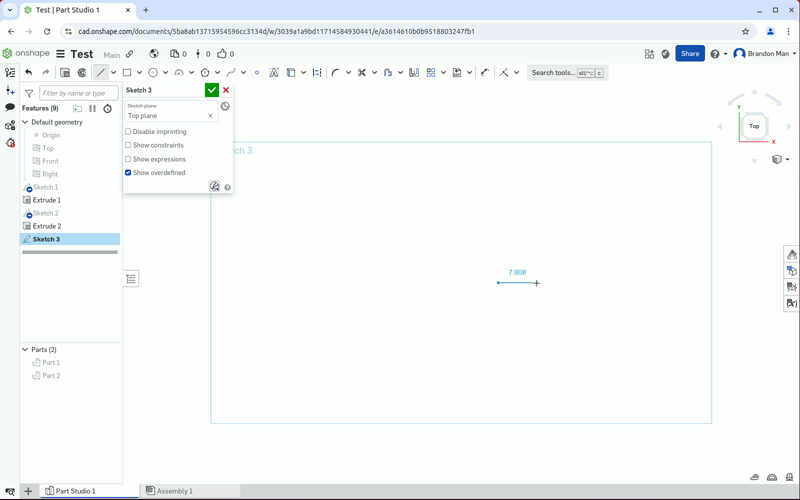
key_up(shift)
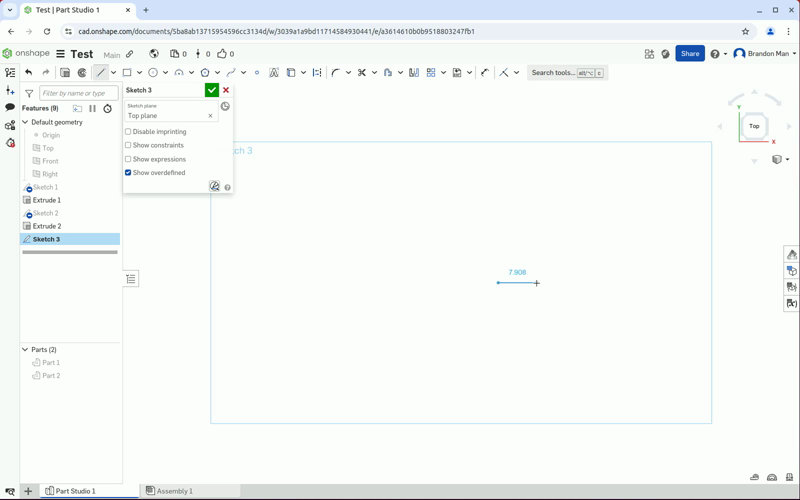
key_down(shift)
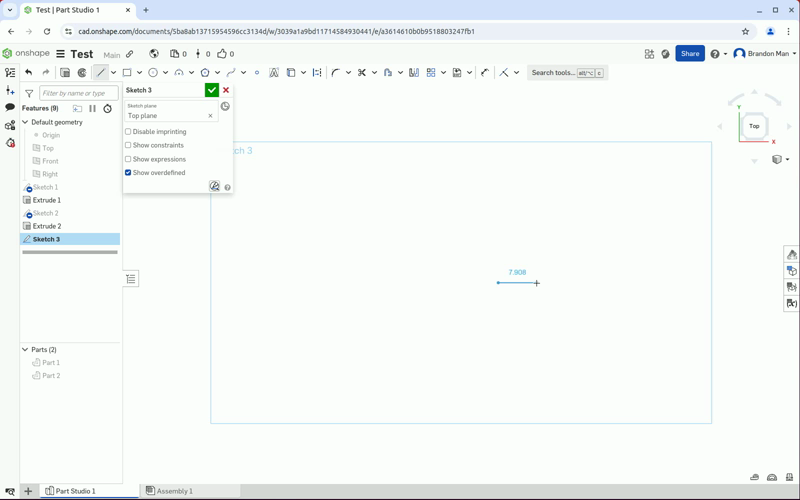
mouse_move(566, 282)
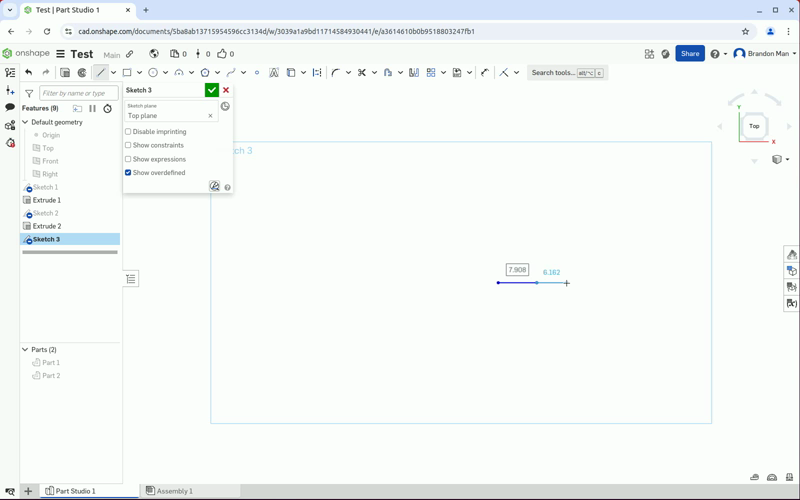
mouse_move(536, 263)
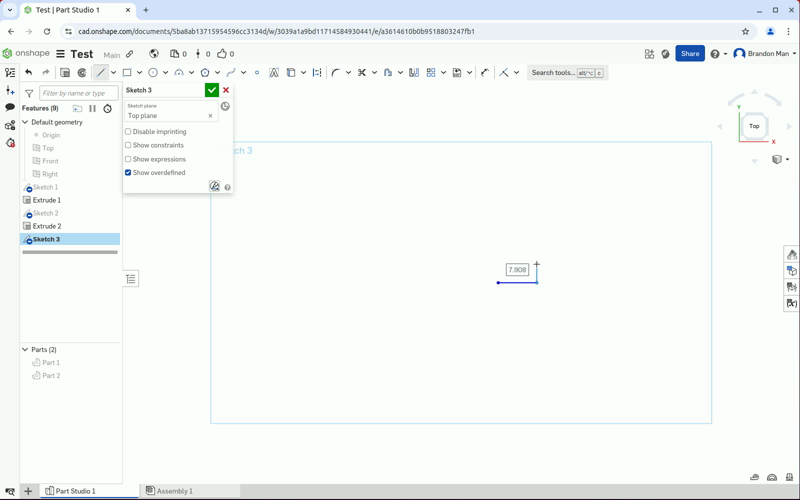
click(536, 263)
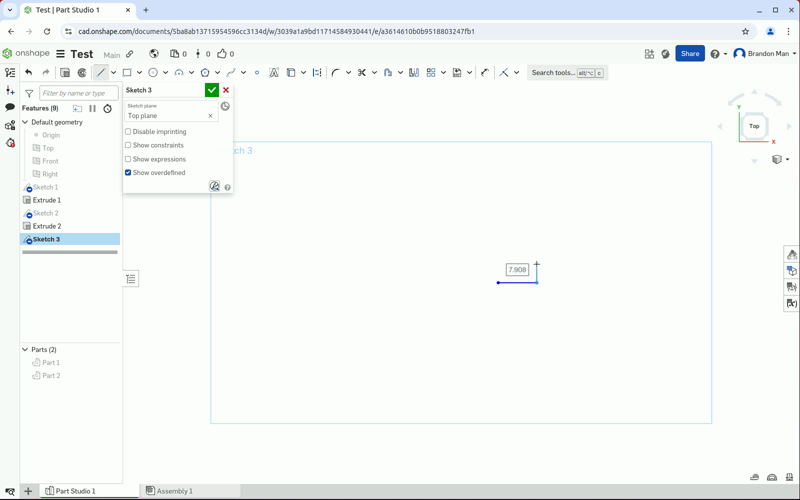
key_up(shift)
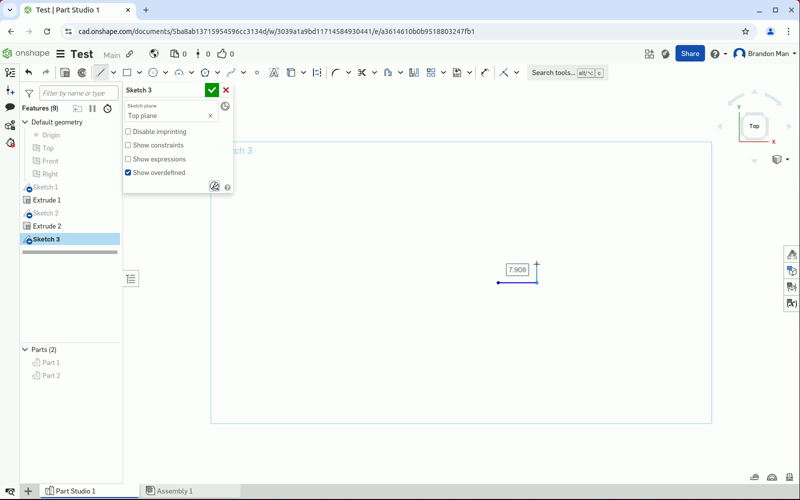
key_down(shift)
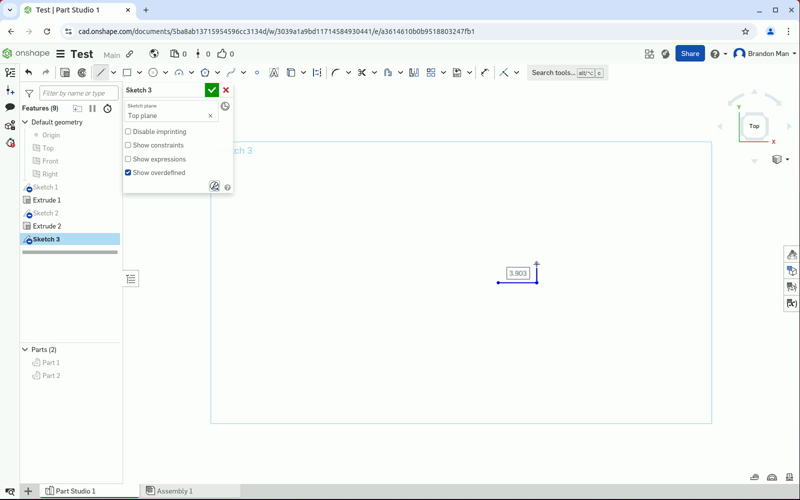
mouse_move(566, 263)
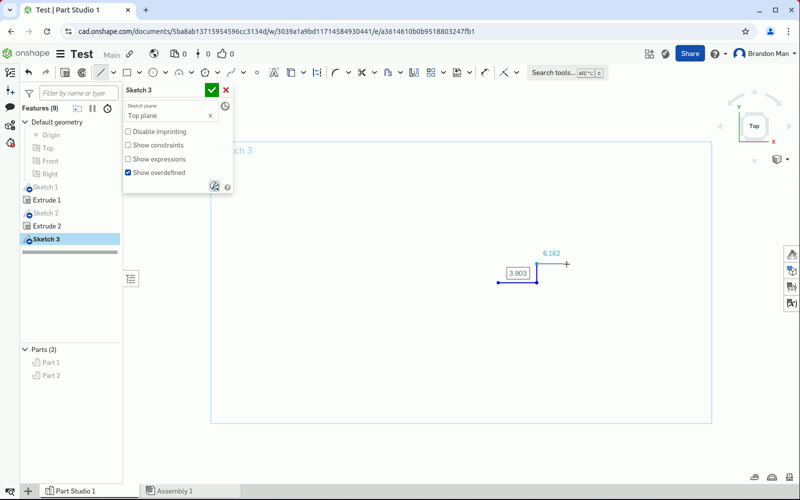
mouse_move(498, 263)
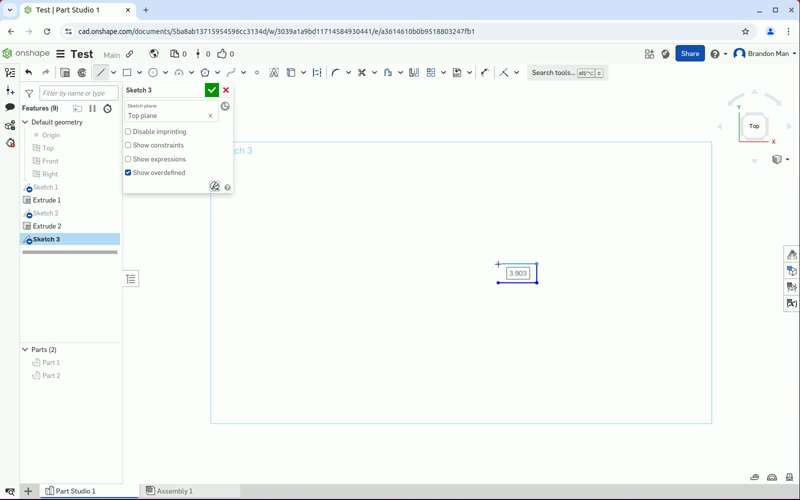
click(498, 263)
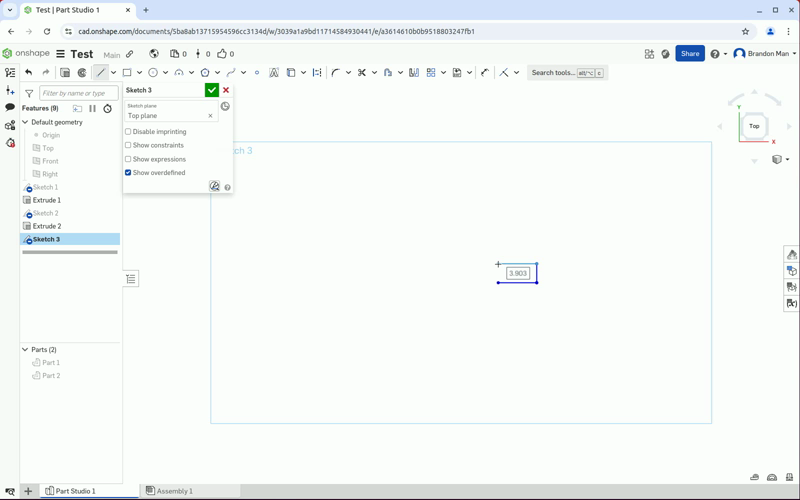
key_up(shift)
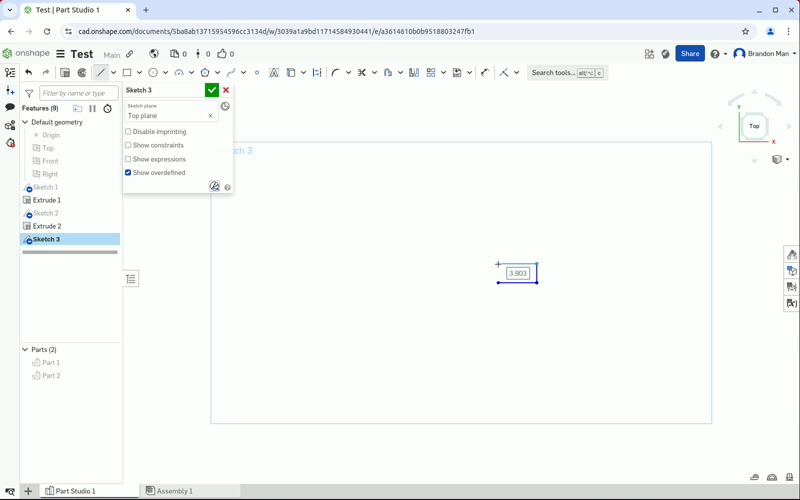
mouse_move(528, 263)
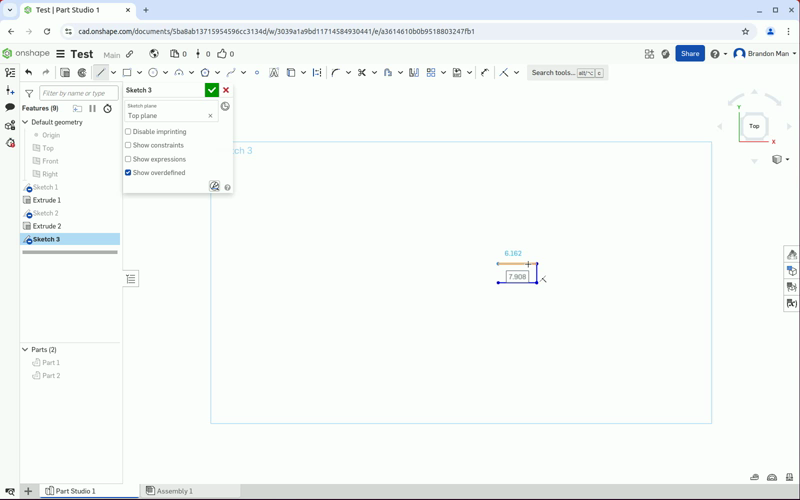
key_down(shift)
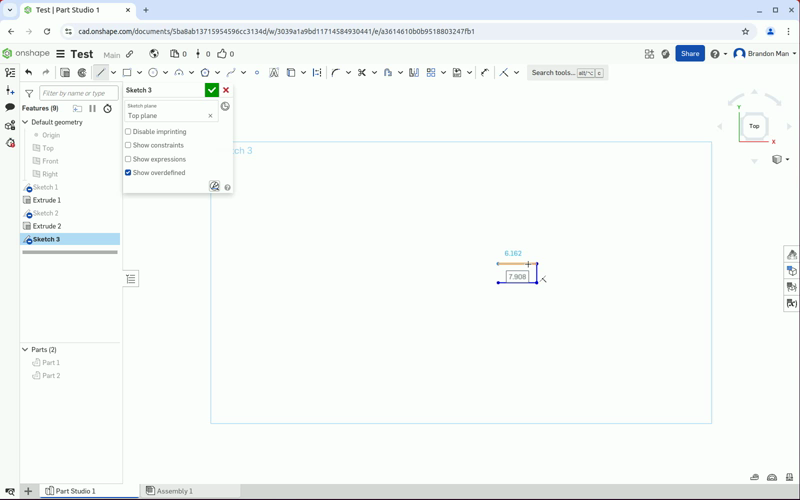
mouse_move(498, 282)
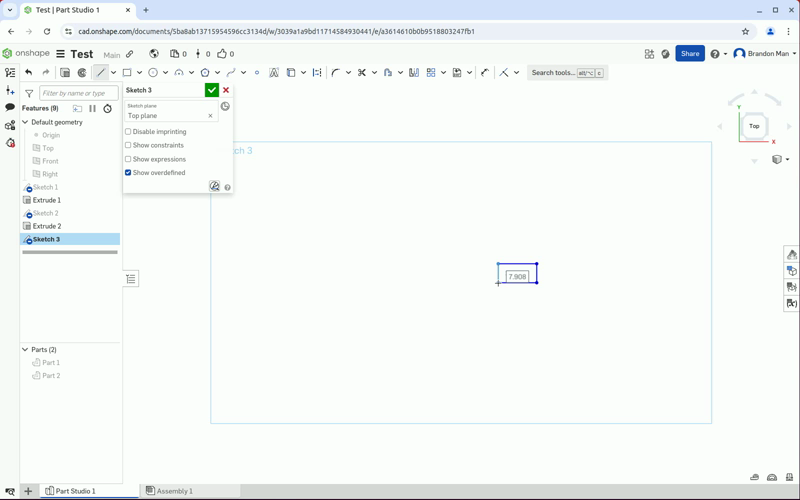
key_up(shift)
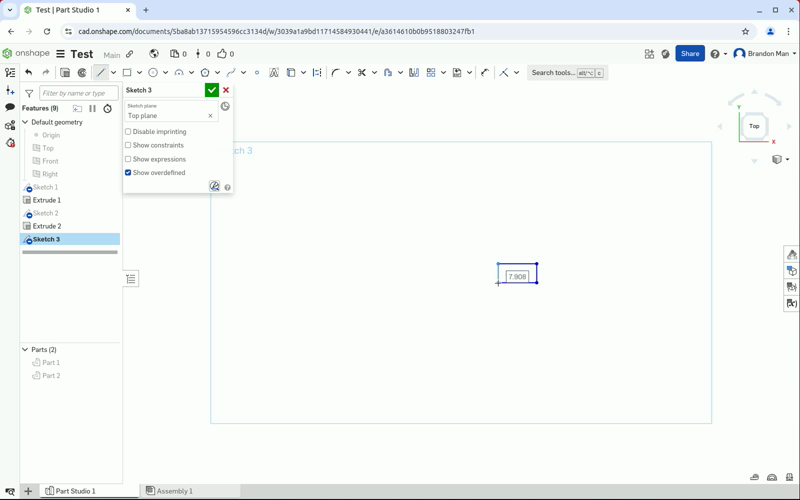
click(498, 282)
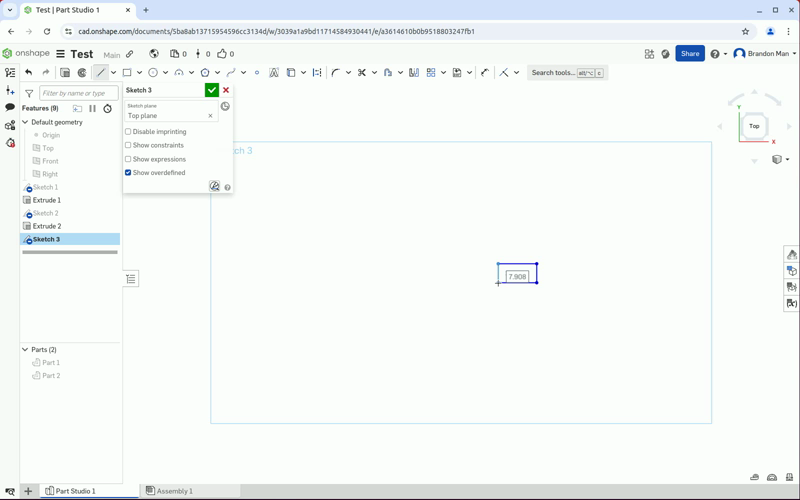
key(esc)
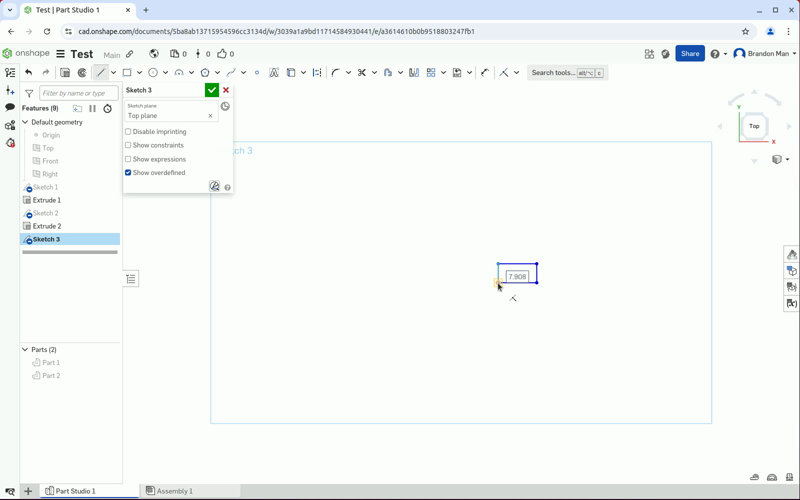
mouse_move(522, 270)
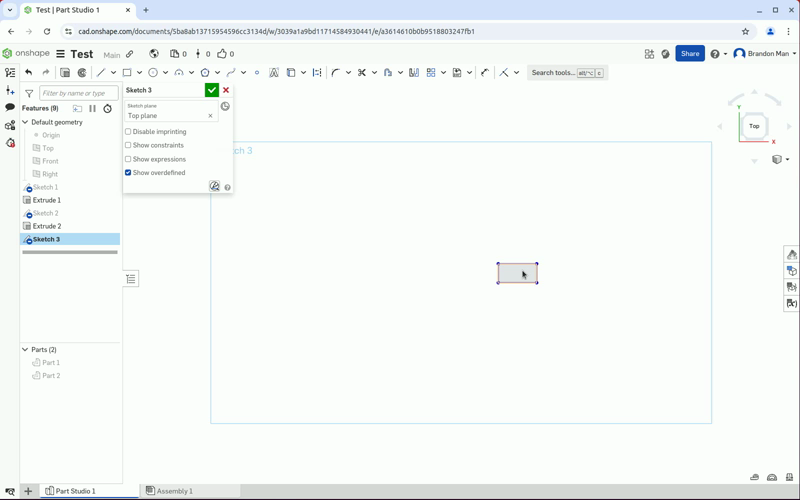
scroll(6)
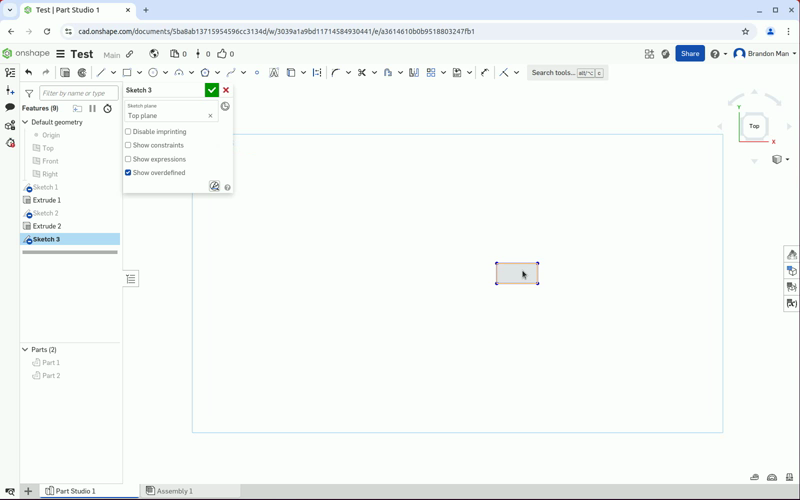
scroll(6)
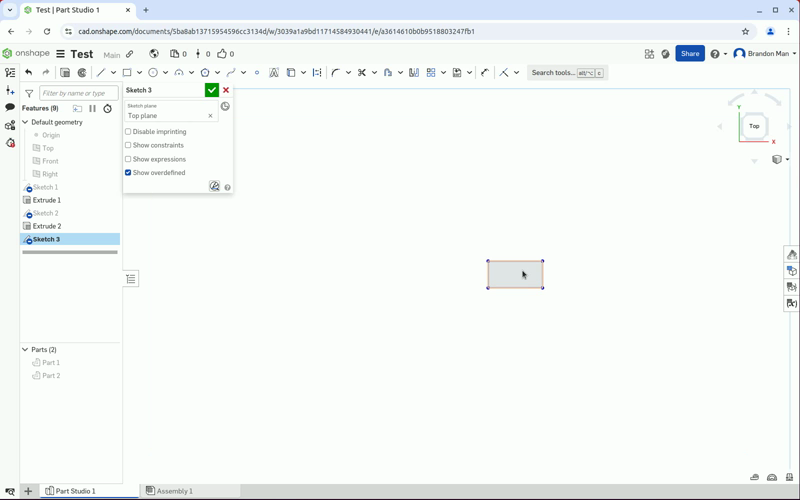
scroll(6)
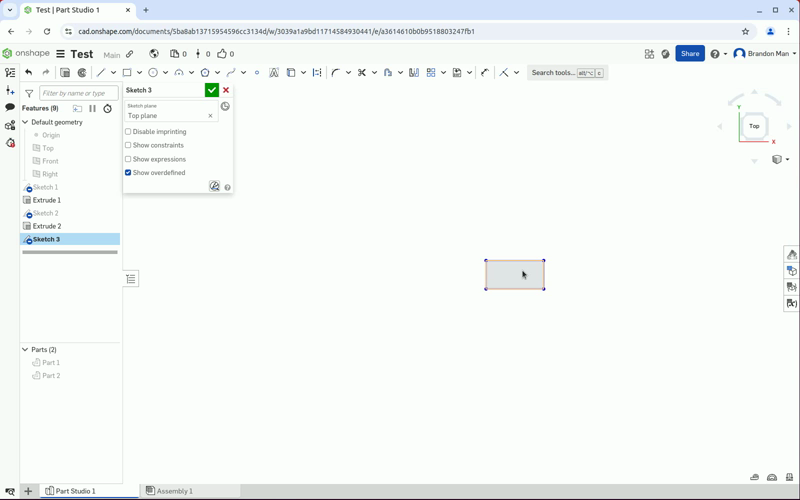
scroll(6)
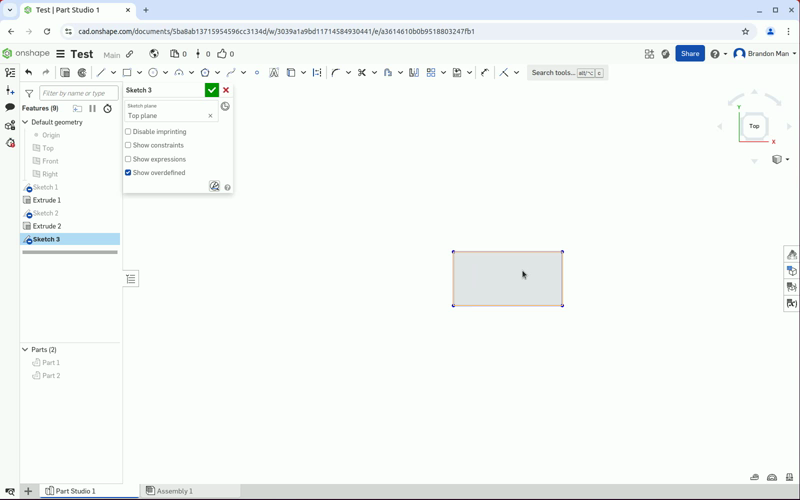
scroll(6)
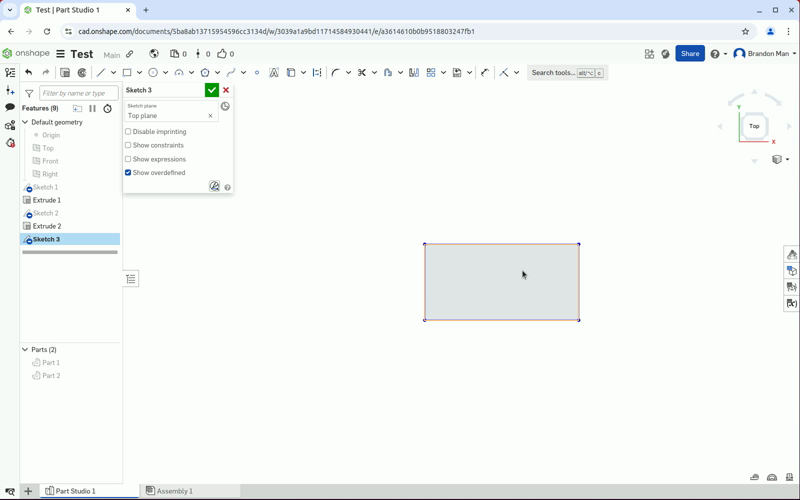
scroll(6)
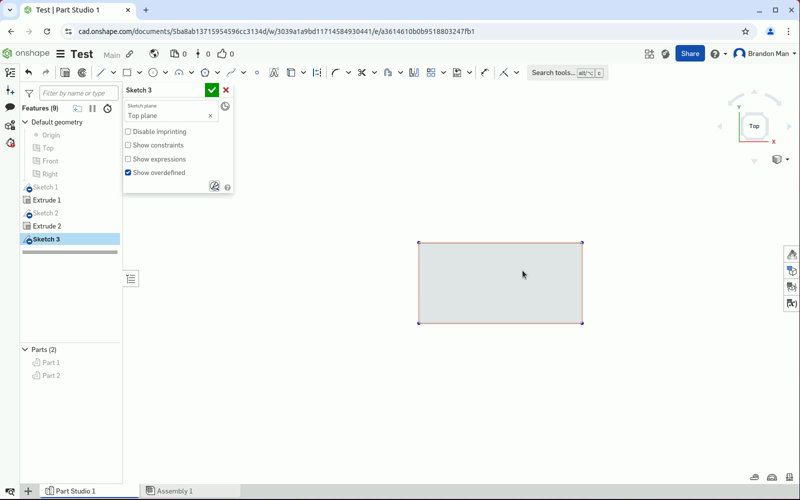
scroll(6)
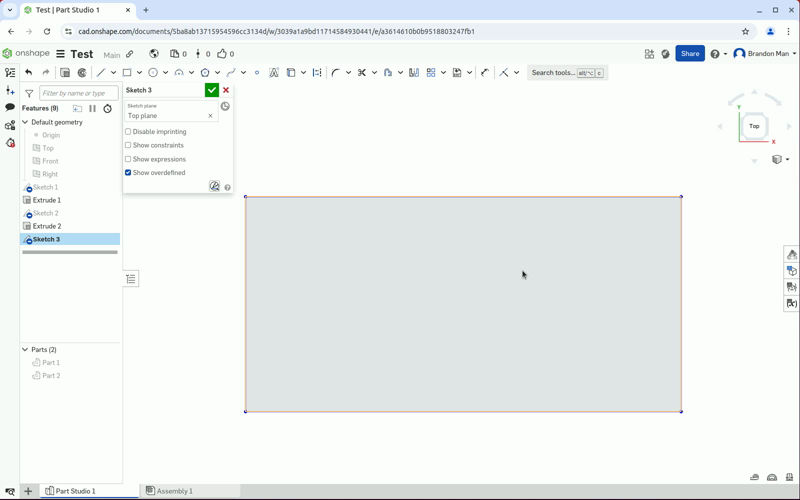
click(522, 270)
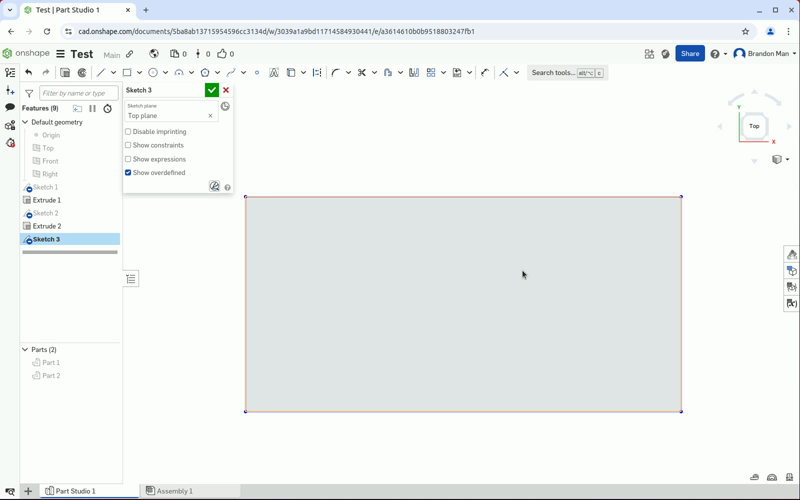
scroll(-6)
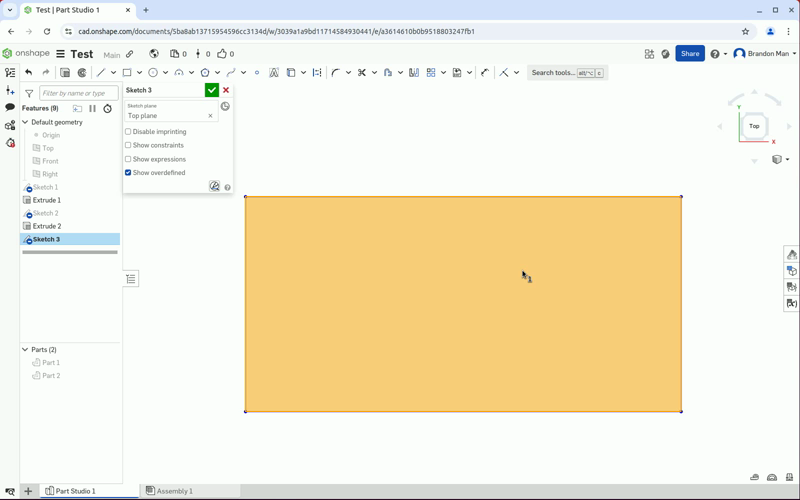
scroll(-6)
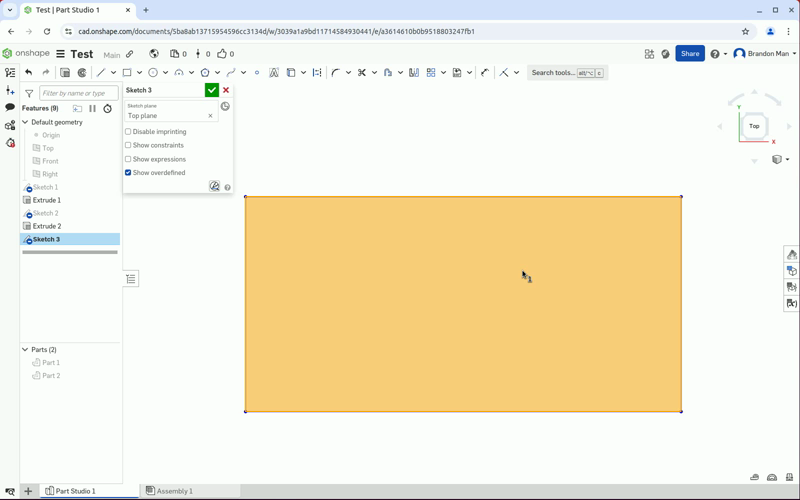
scroll(-6)
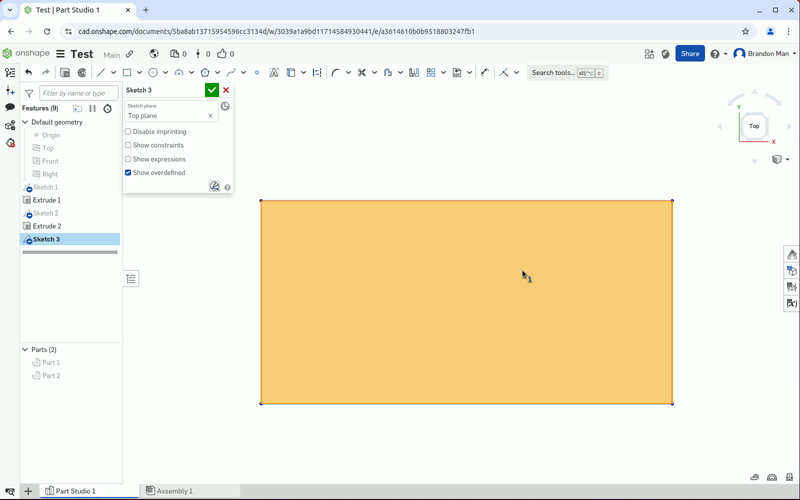
scroll(-6)
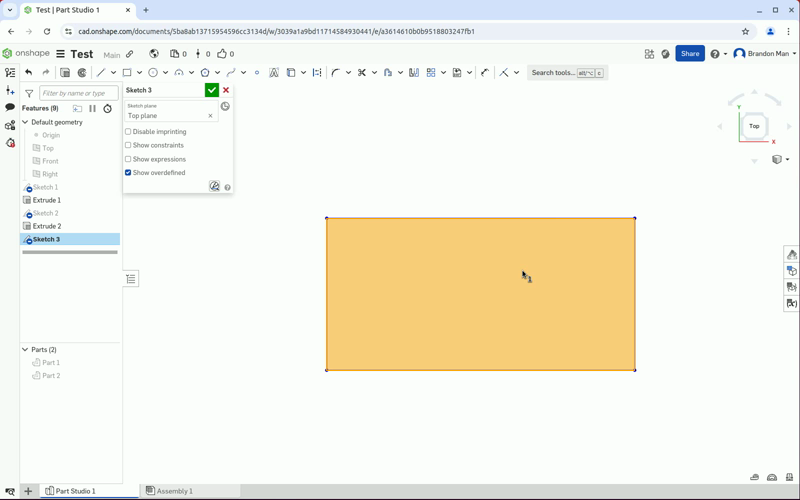
scroll(-6)
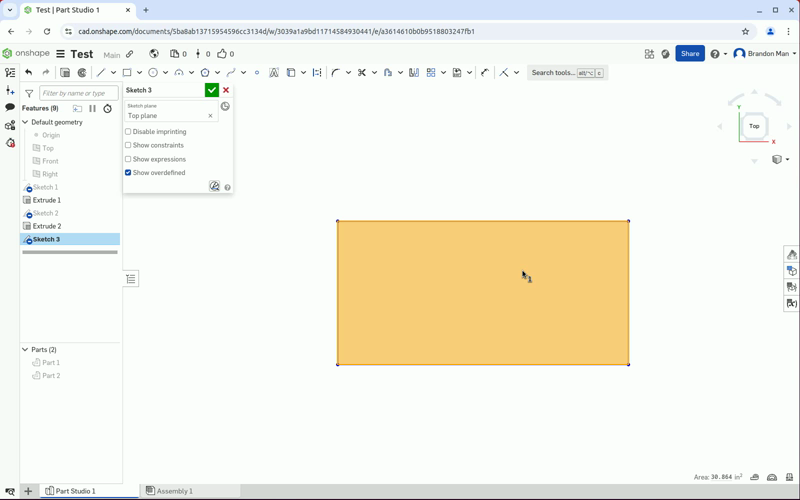
scroll(-6)
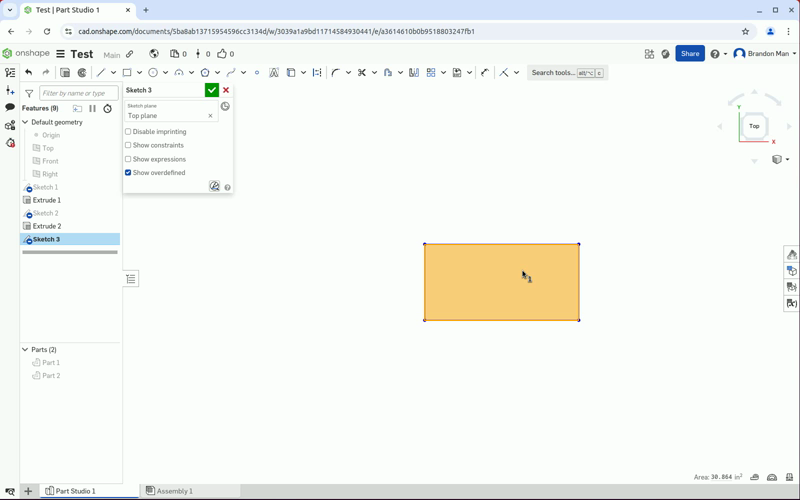
scroll(-6)
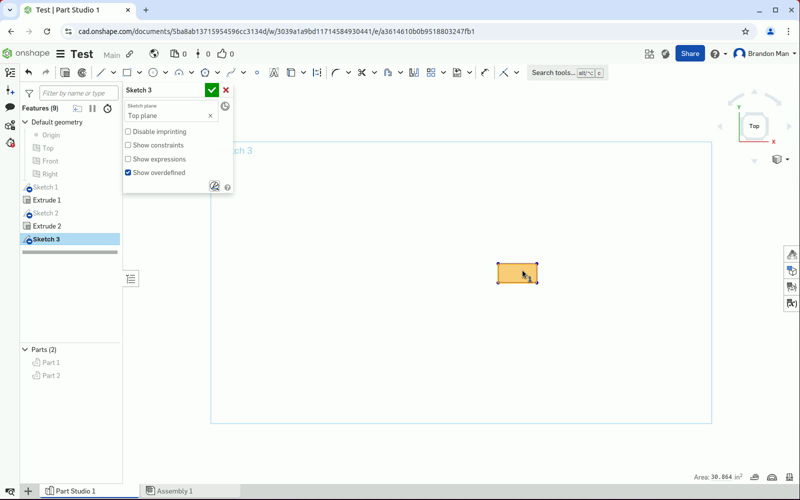
mouse_move(73, 352)
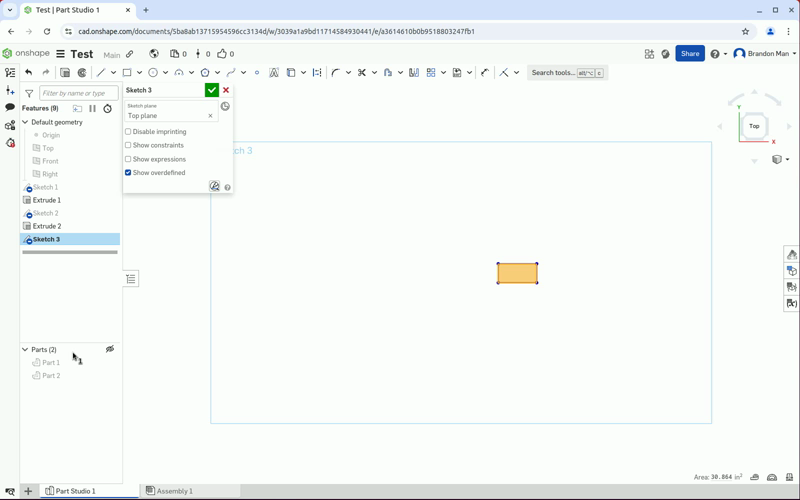
key(shift+y)
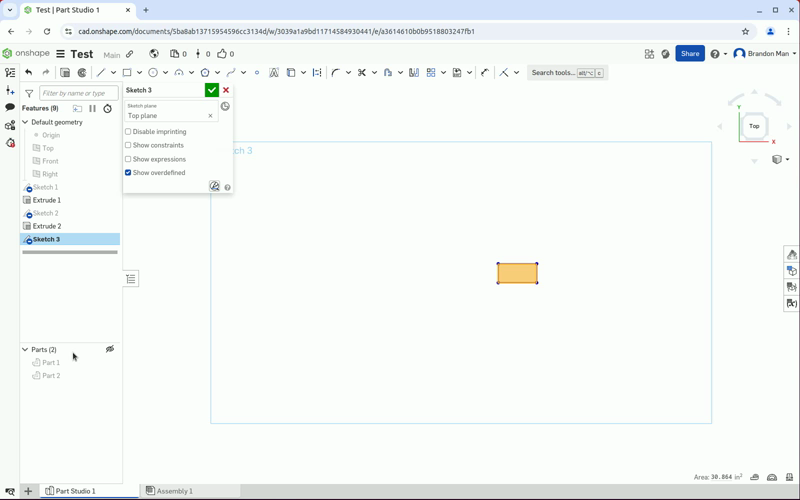
key(shift+e)
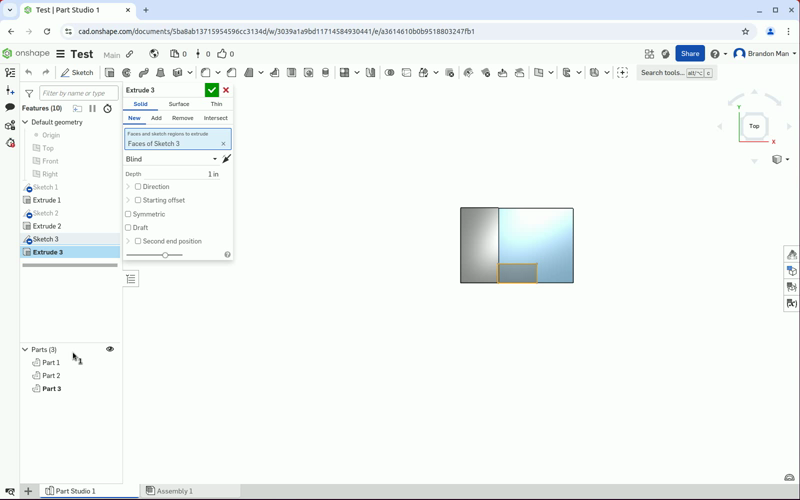
mouse_move(143, 106)
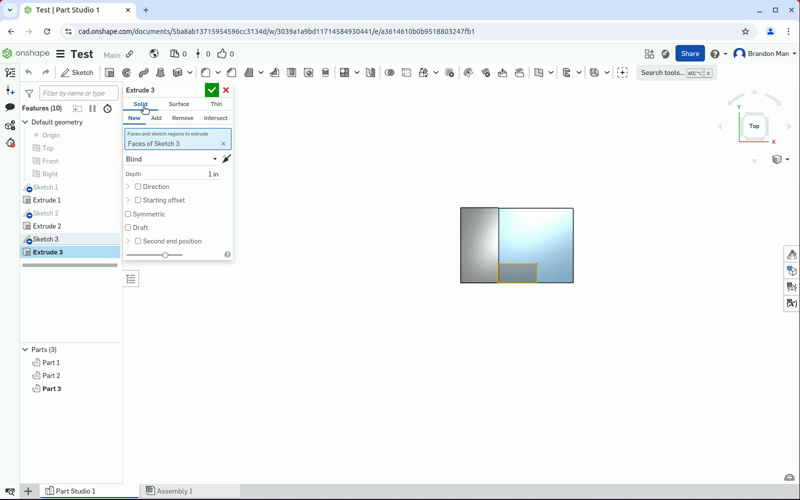
click(143, 106)
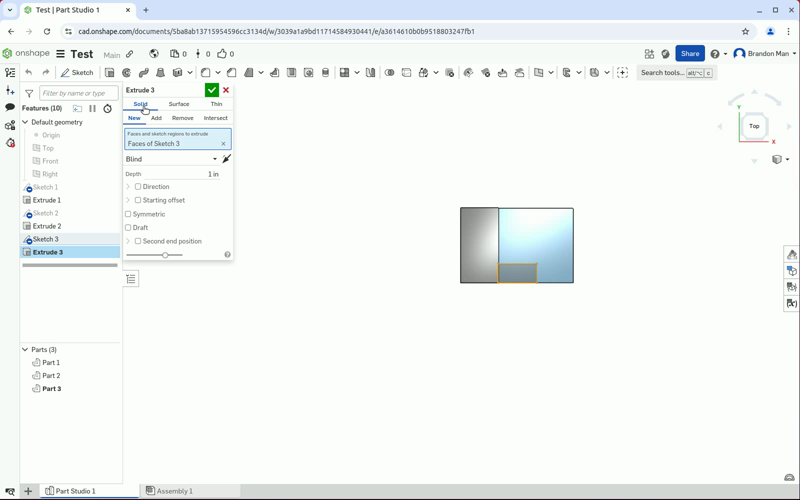
mouse_move(137, 120)
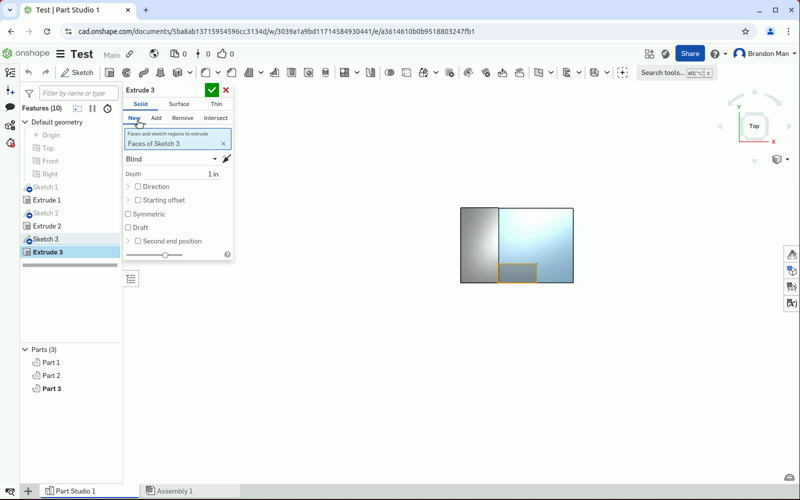
click(137, 120)
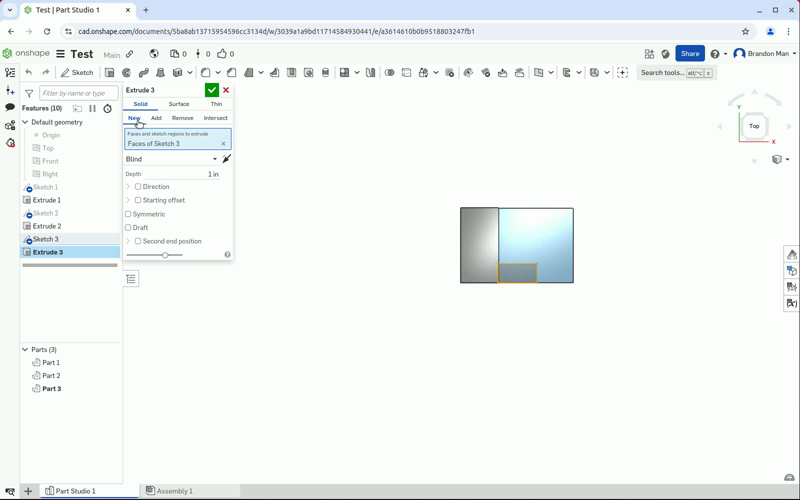
key(tab, 4)
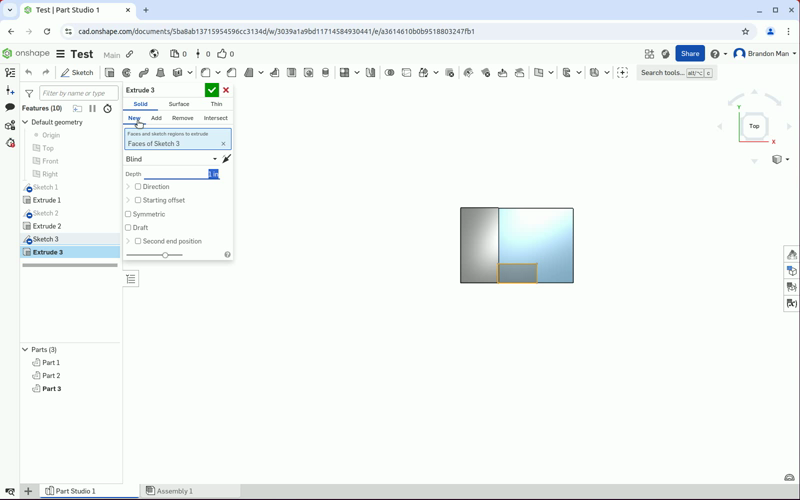
text(7.703)
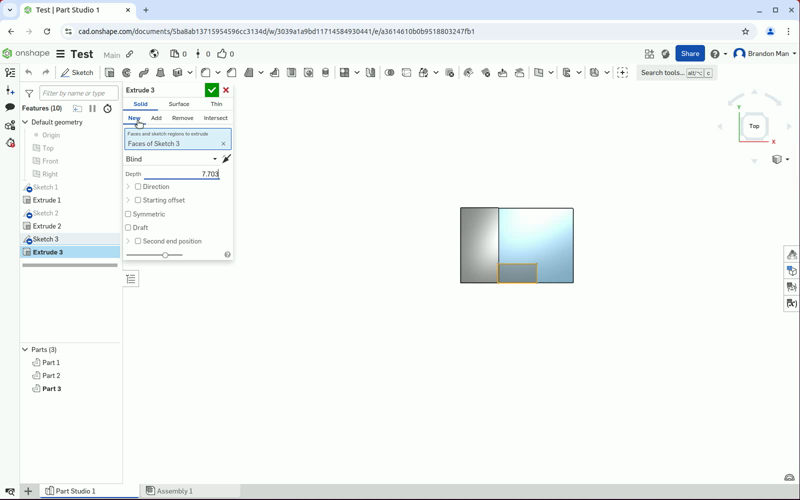
key(enter)
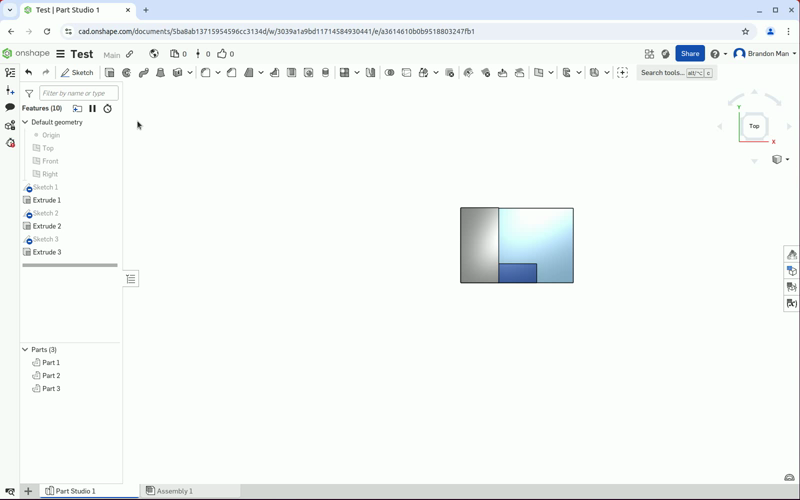
key(shift+h)
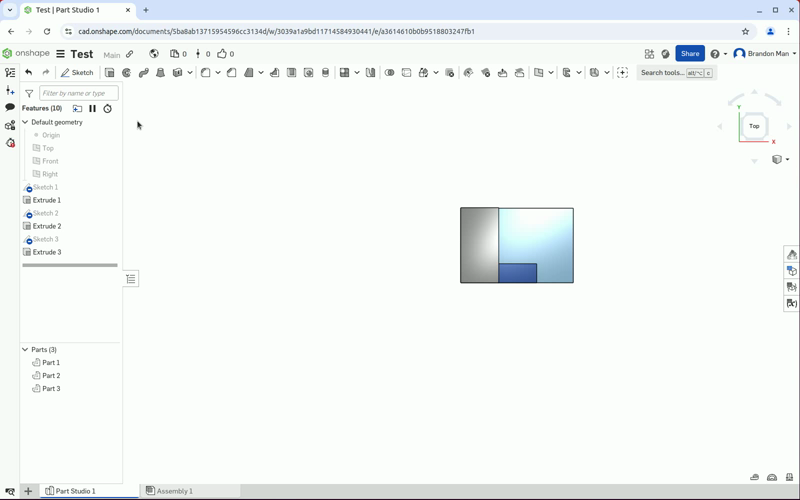
key(shift+h)
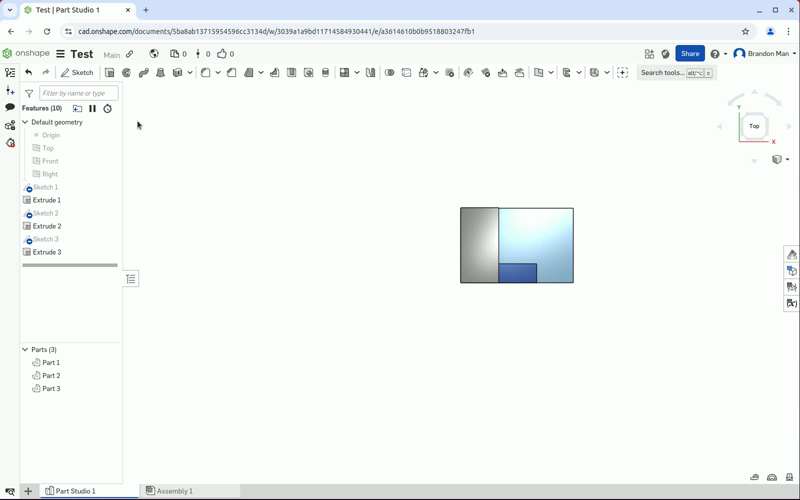
mouse_move(73, 189)
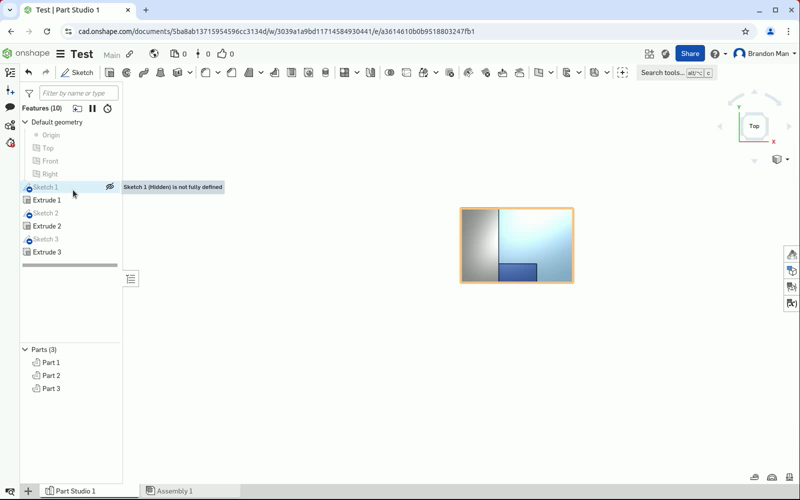
click(73, 189)
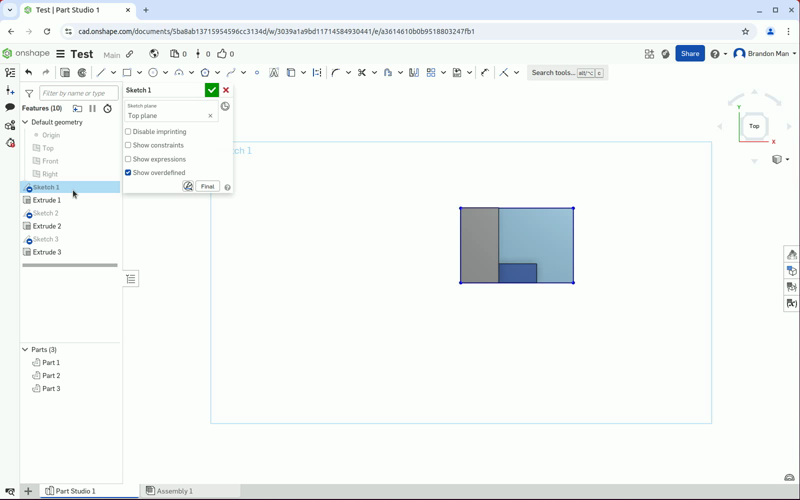
mouse_move(229, 92)
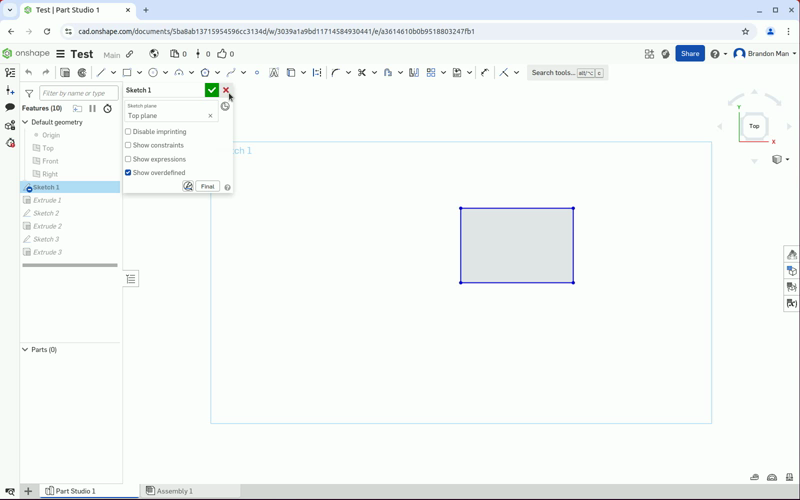
click(229, 92)
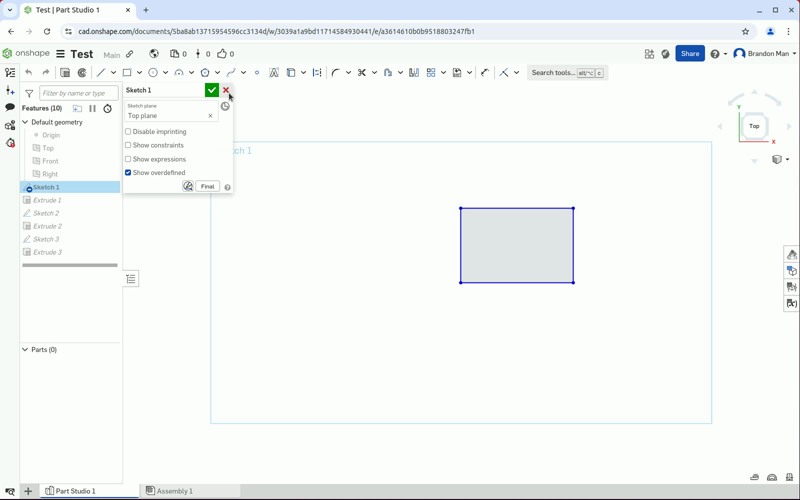
key(shift+s)
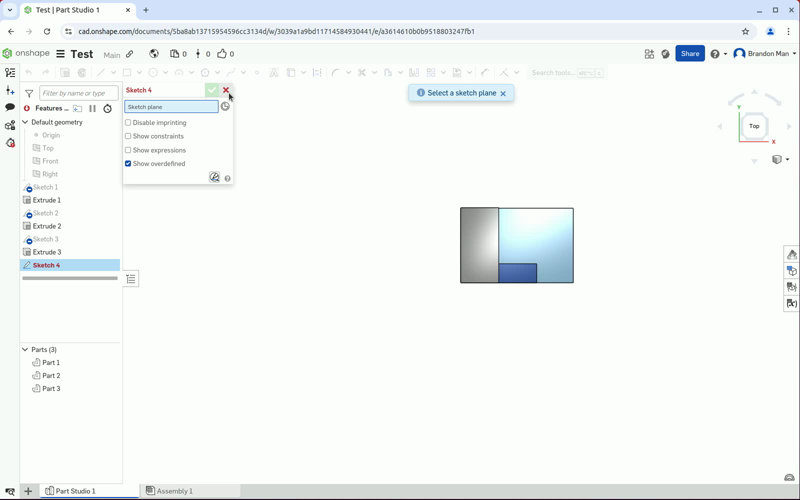
mouse_move(73, 150)
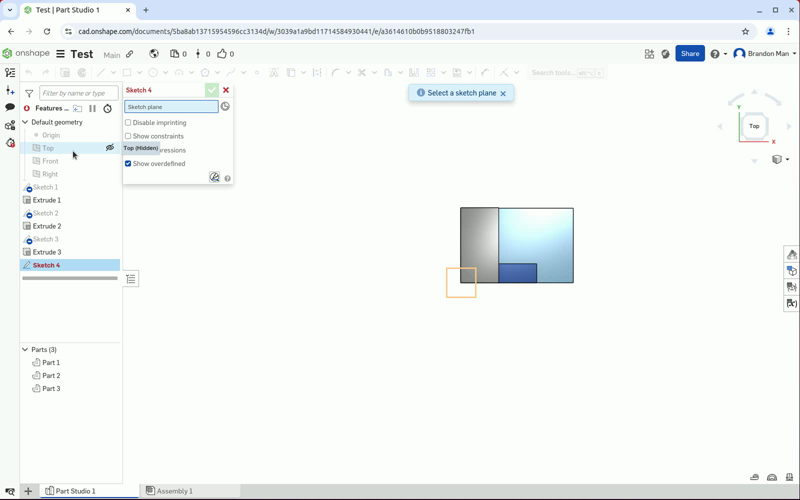
click(73, 150)
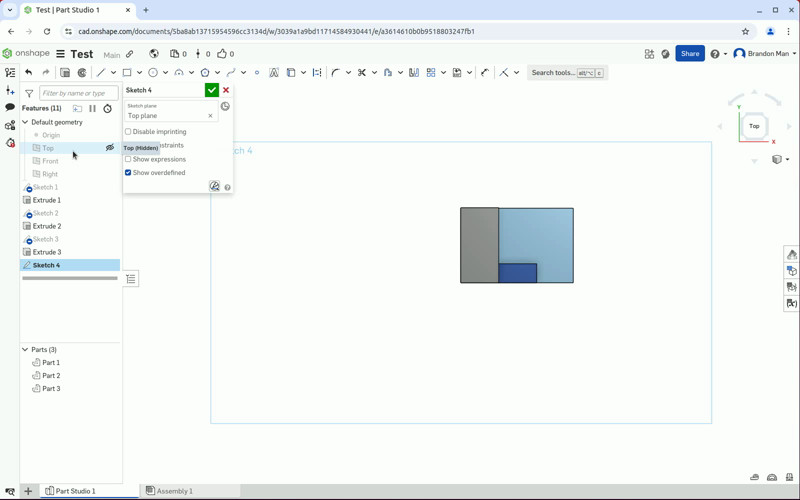
mouse_move(73, 352)
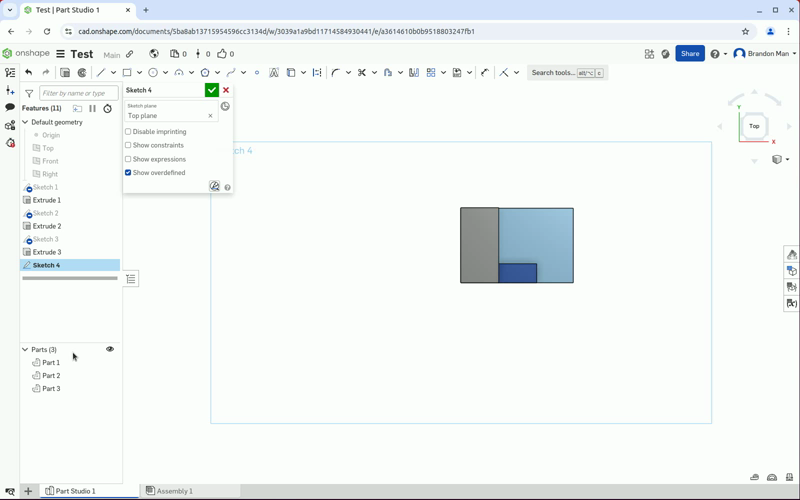
key(y)
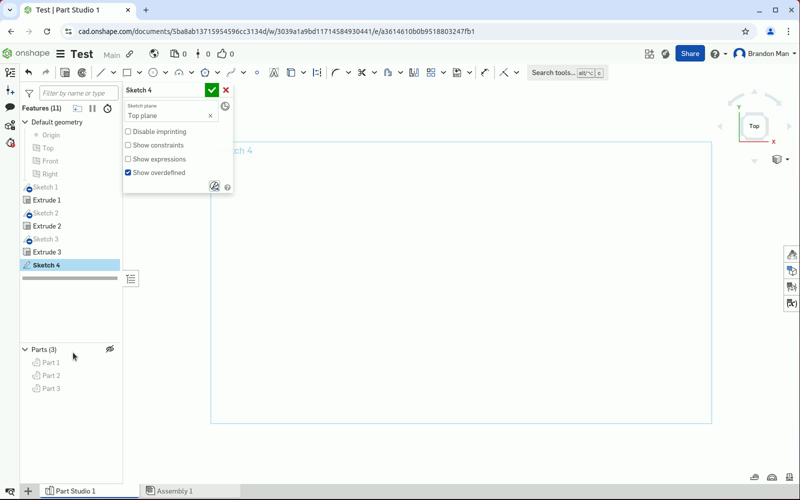
key(l)
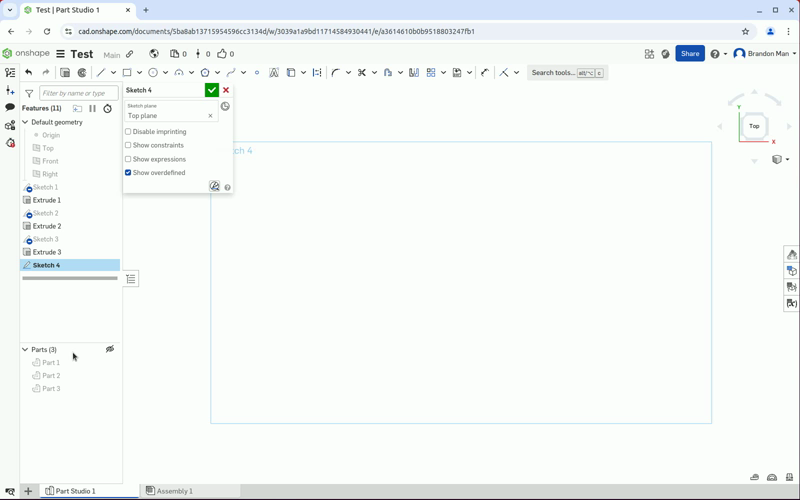
key_down(shift)
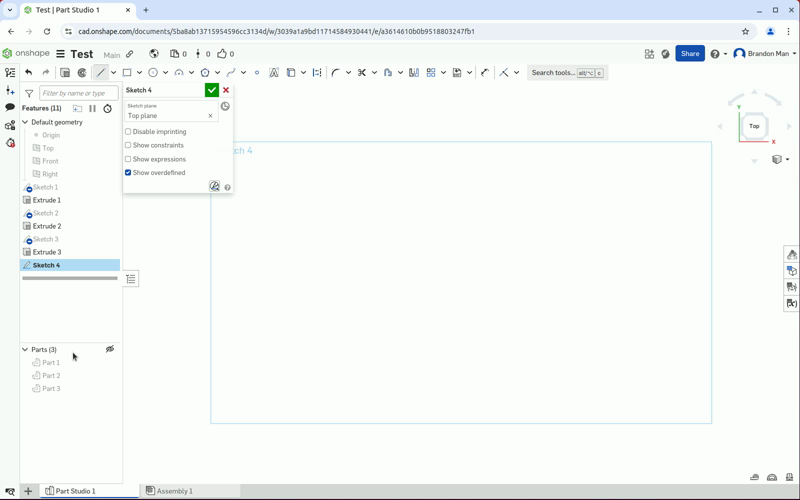
mouse_move(498, 226)
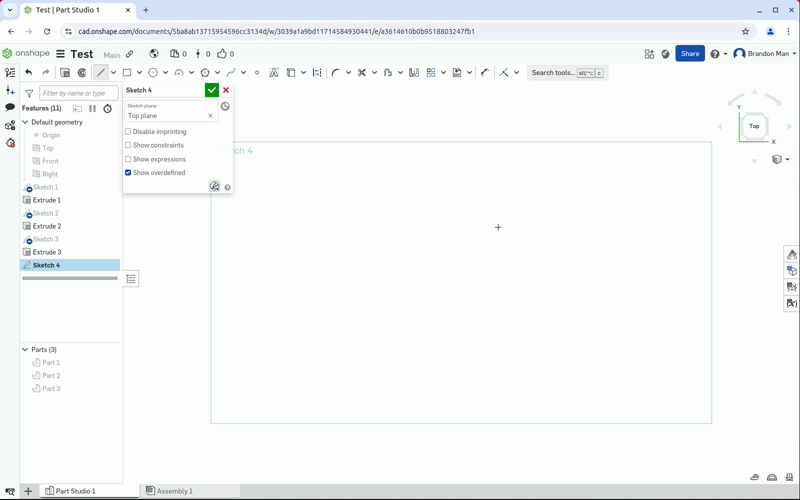
click(498, 226)
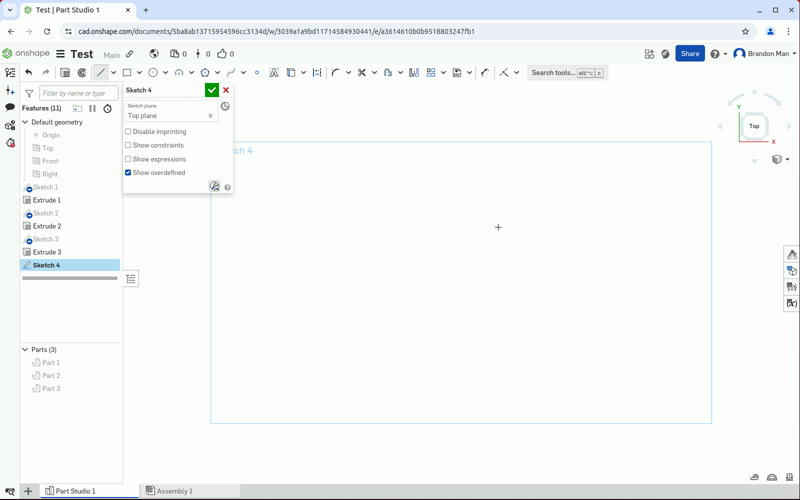
key_up(shift)
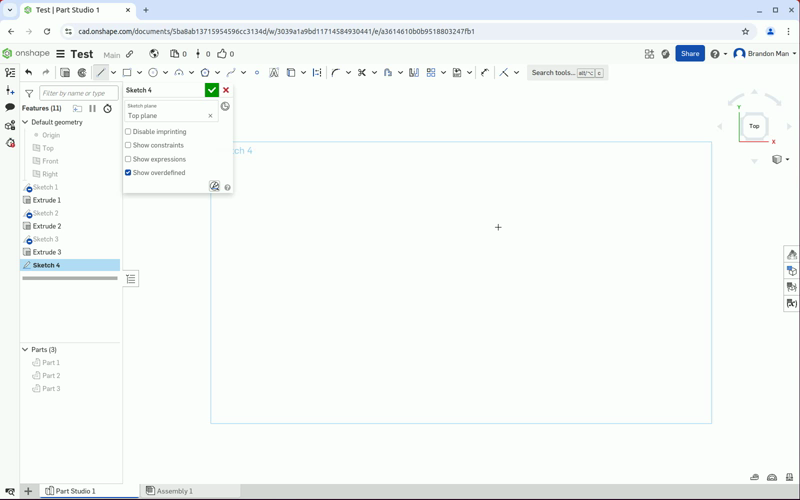
key_down(shift)
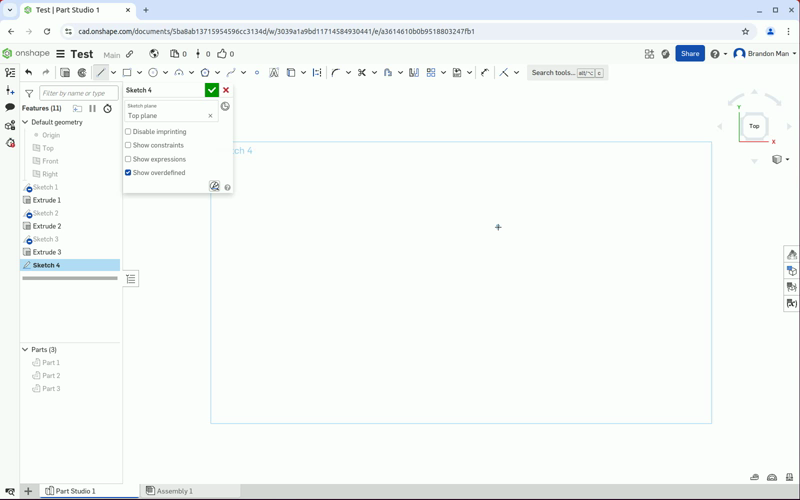
mouse_move(528, 226)
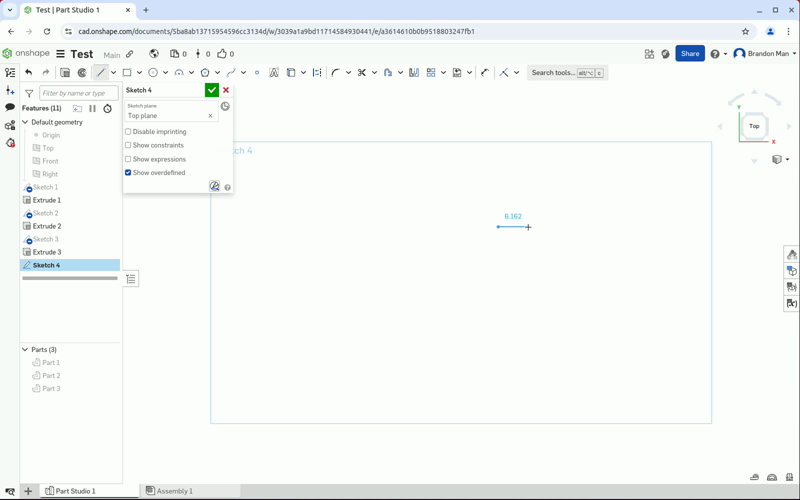
mouse_move(536, 226)
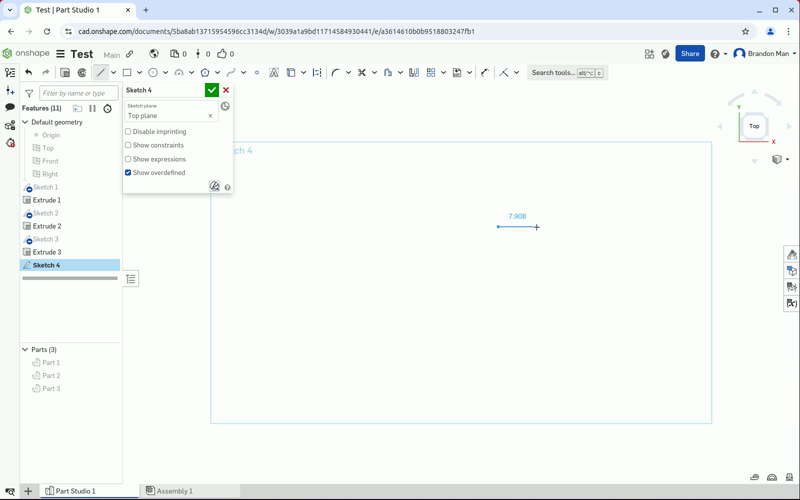
click(536, 226)
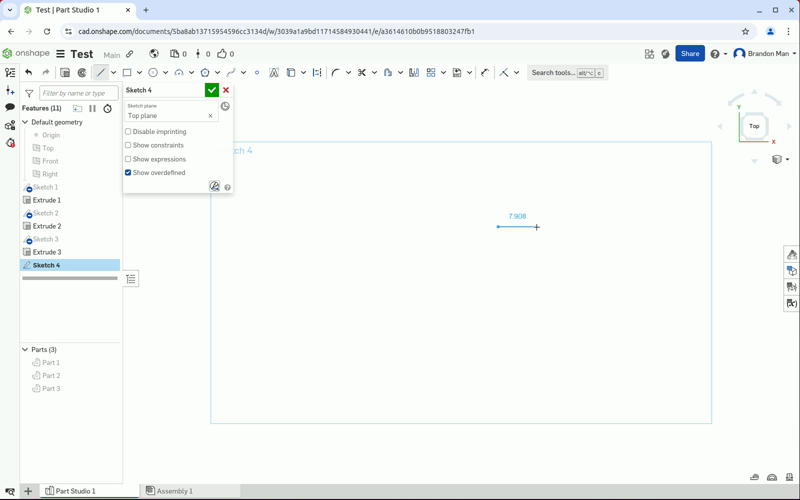
key_up(shift)
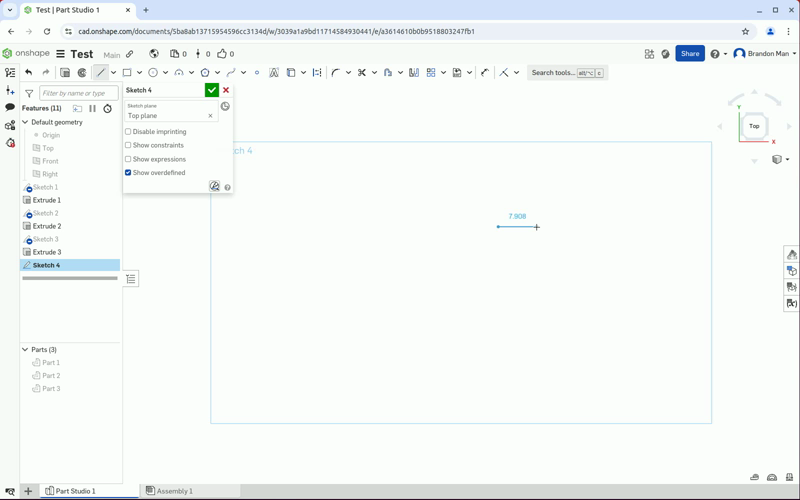
key_down(shift)
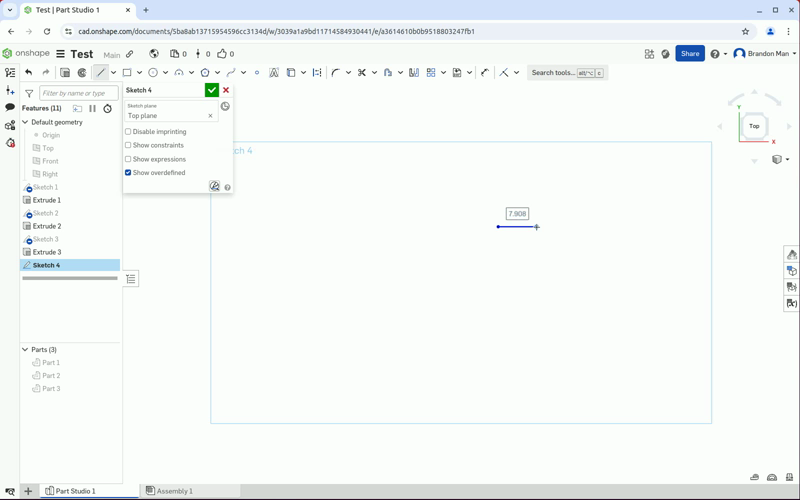
mouse_move(566, 226)
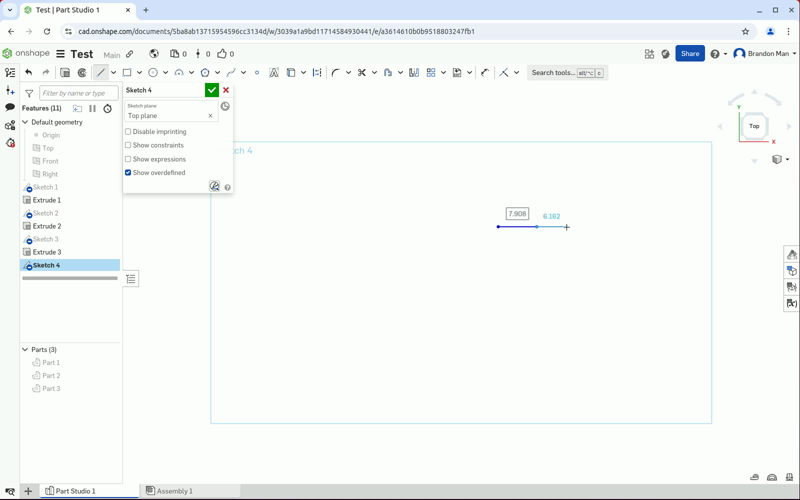
mouse_move(536, 207)
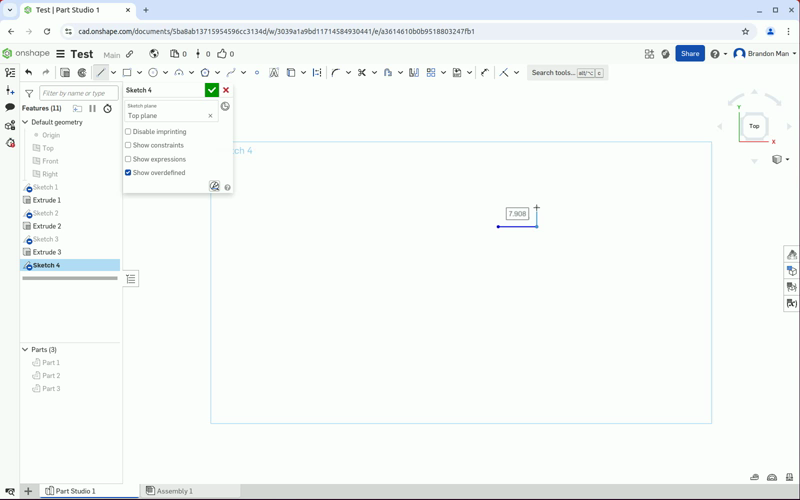
click(536, 207)
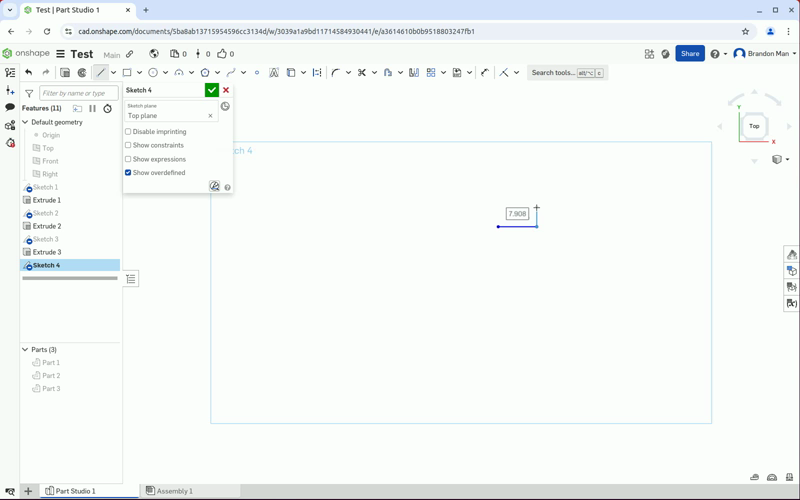
key_up(shift)
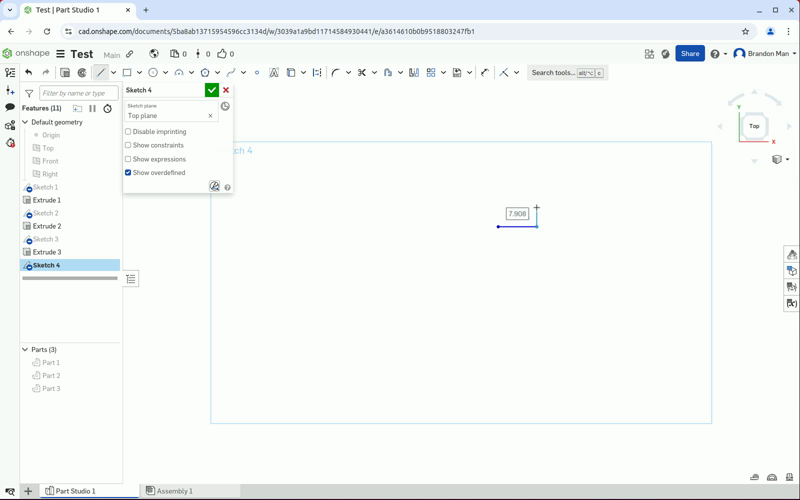
key_down(shift)
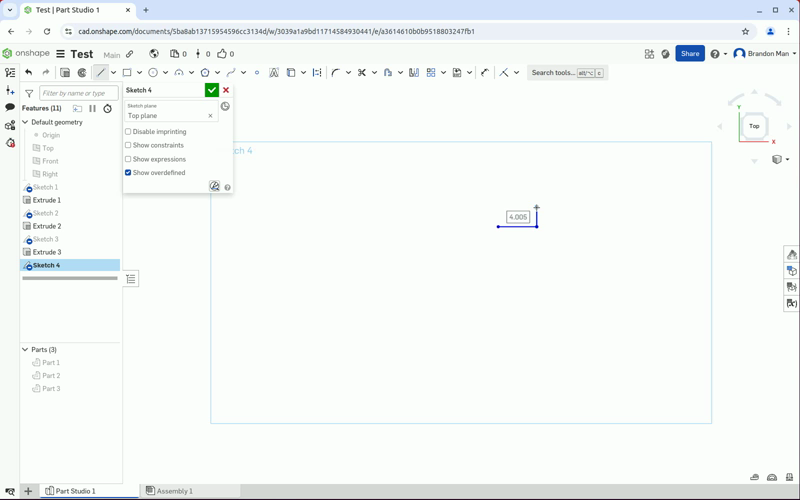
mouse_move(566, 207)
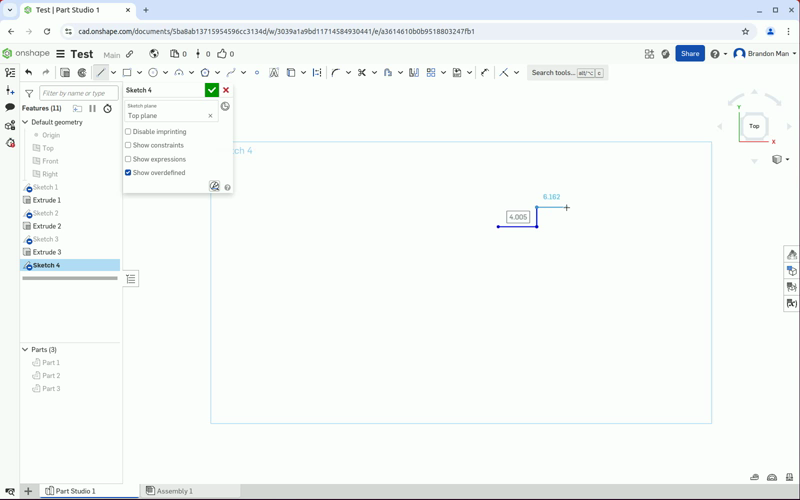
mouse_move(498, 207)
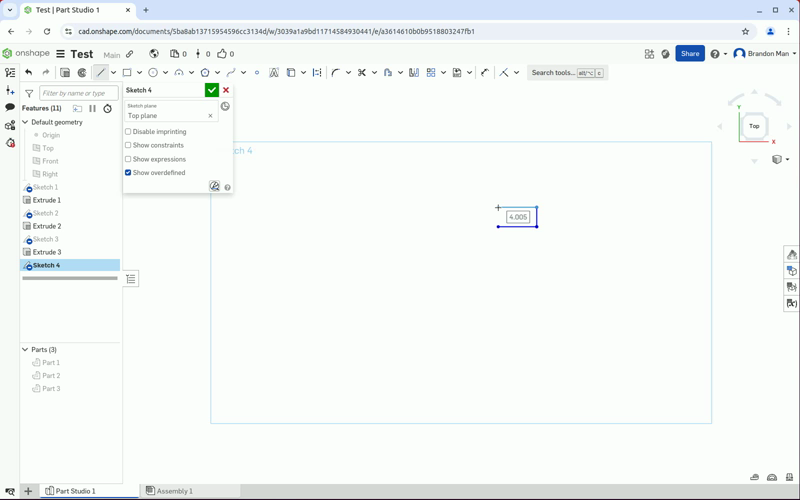
click(498, 207)
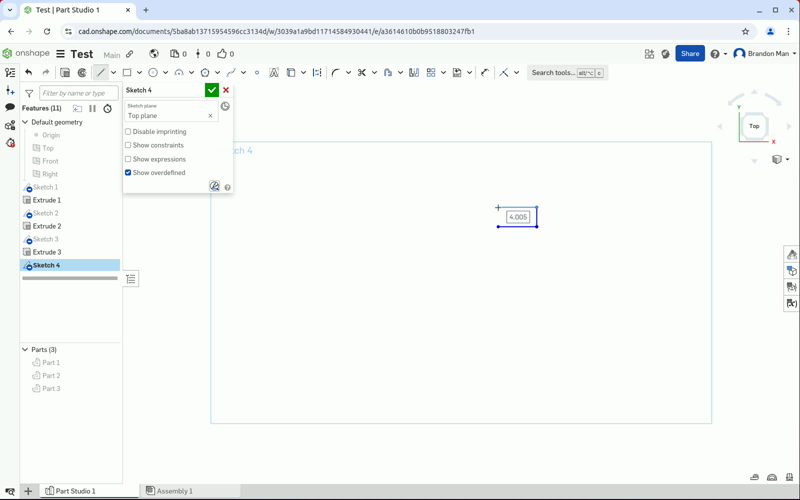
key_up(shift)
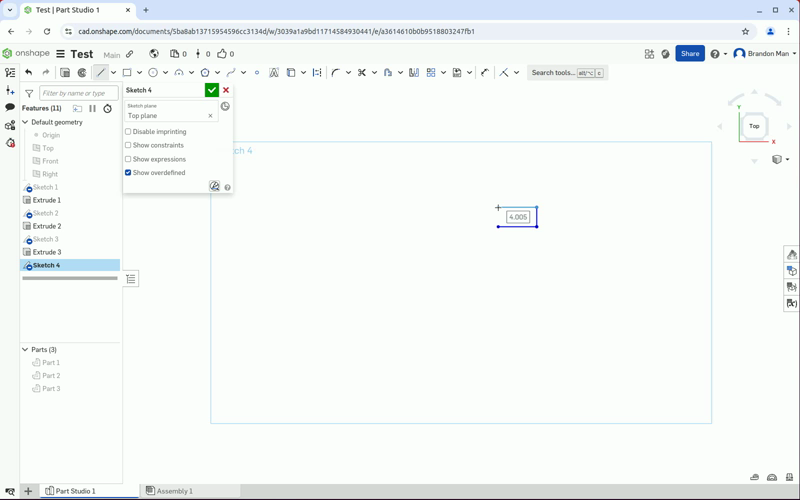
mouse_move(528, 207)
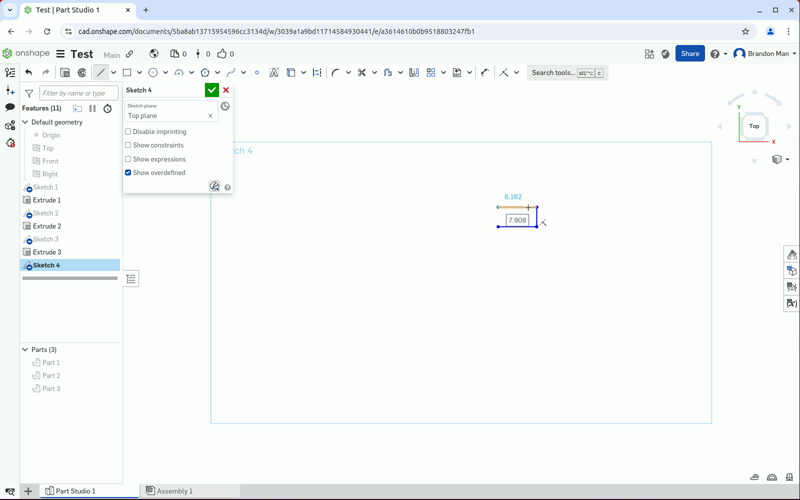
key_down(shift)
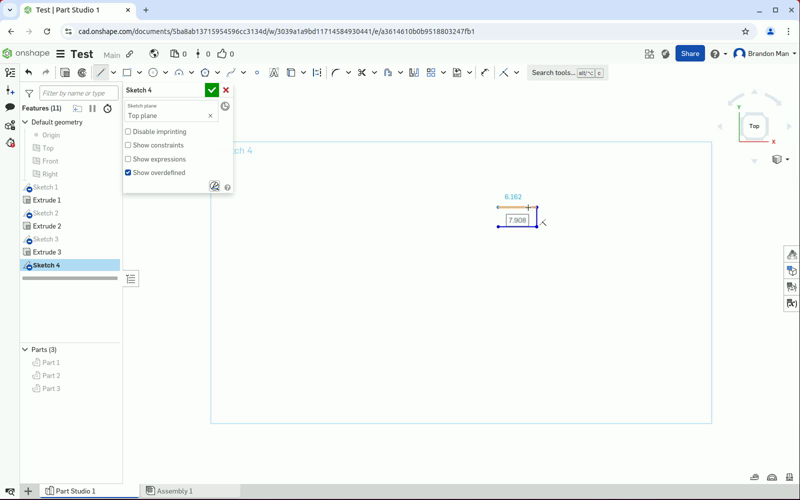
mouse_move(498, 226)
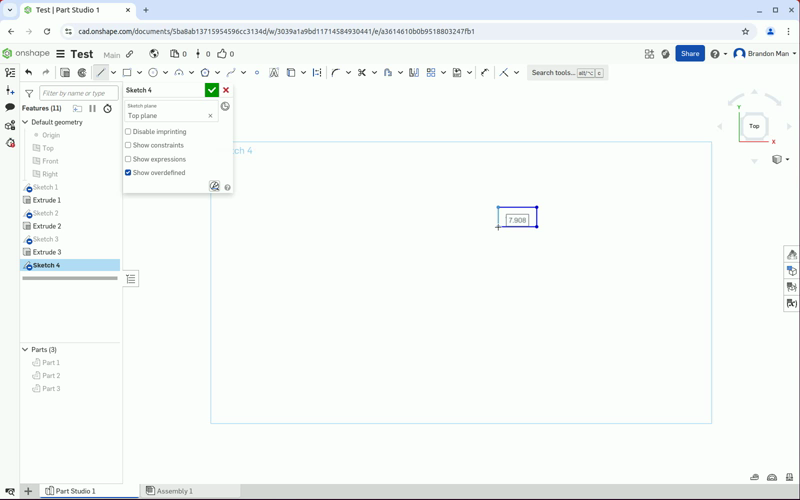
key_up(shift)
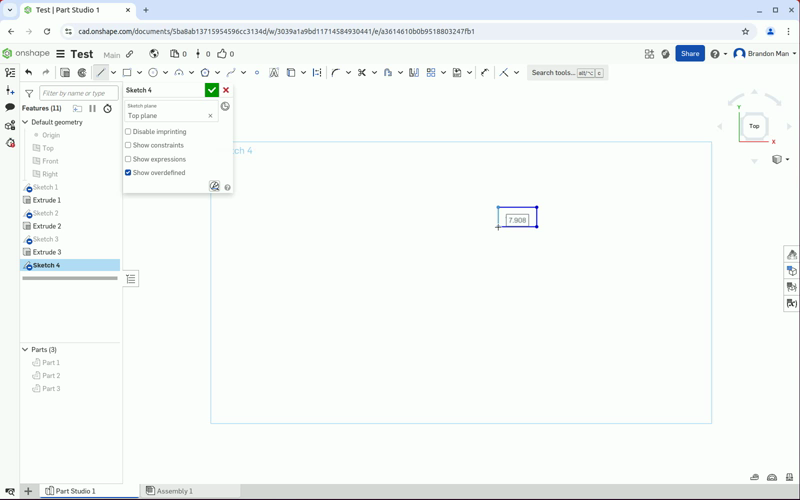
click(498, 226)
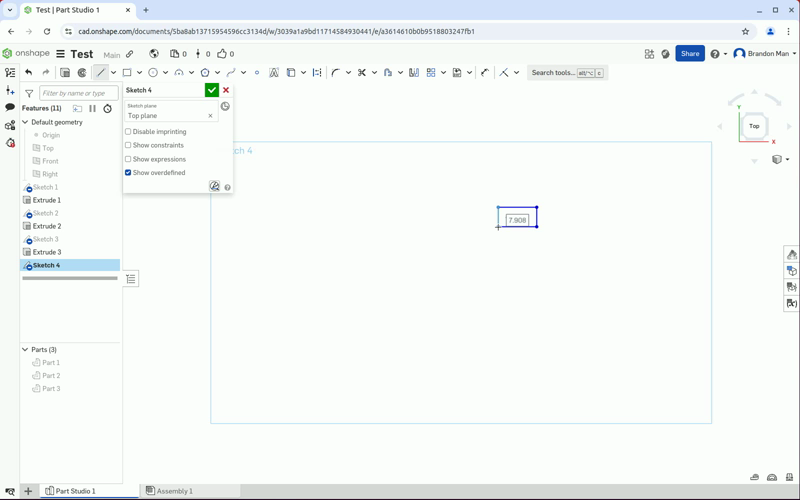
key(esc)
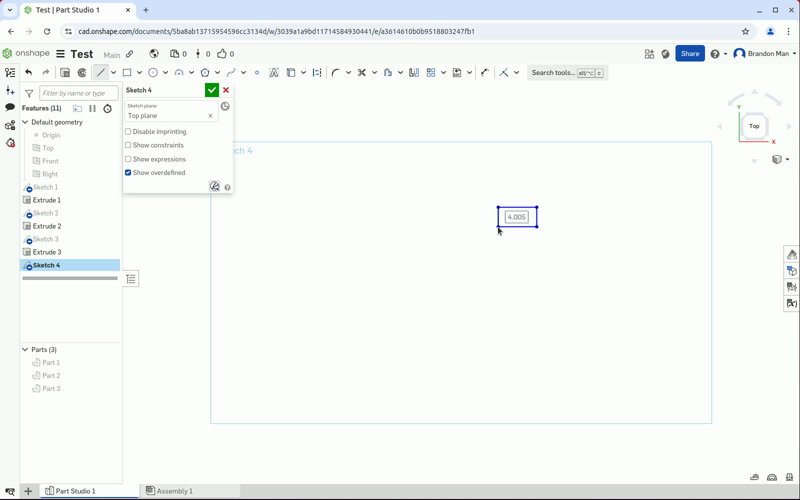
mouse_move(524, 216)
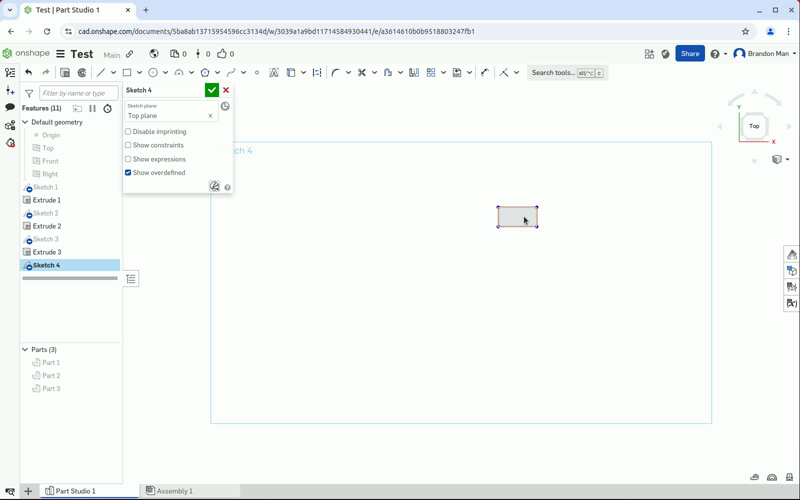
scroll(6)
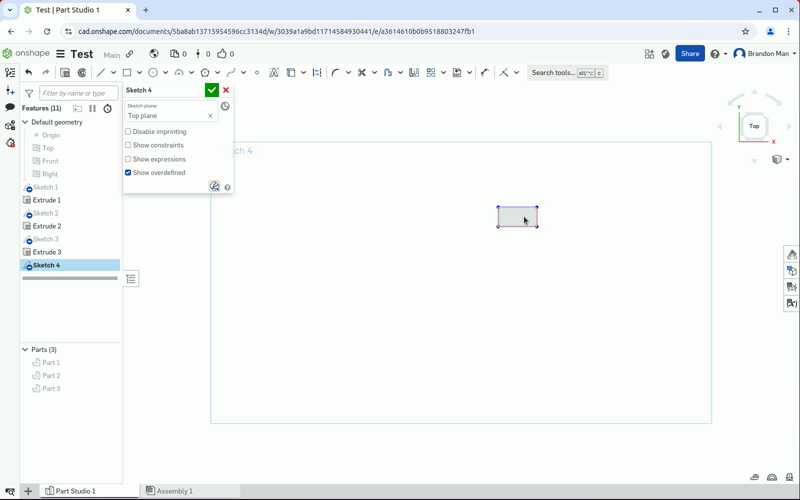
scroll(6)
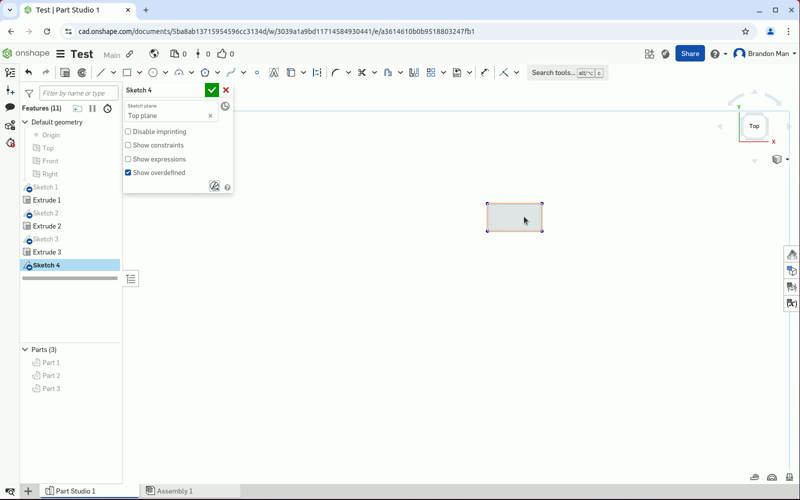
scroll(6)
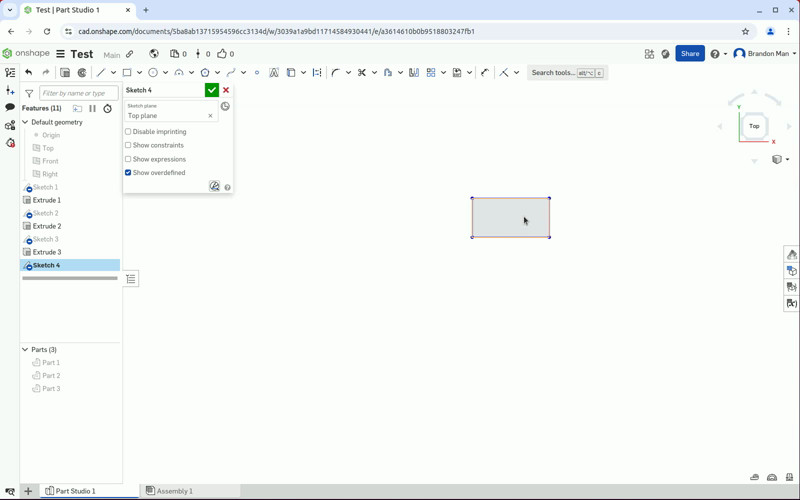
scroll(6)
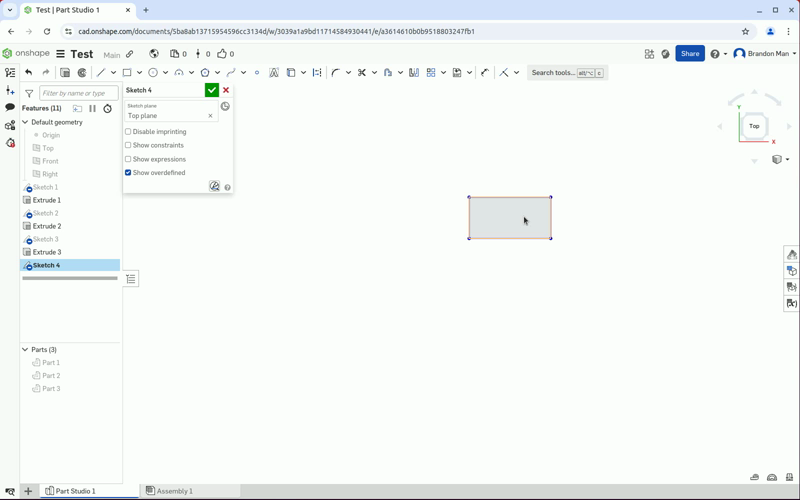
scroll(6)
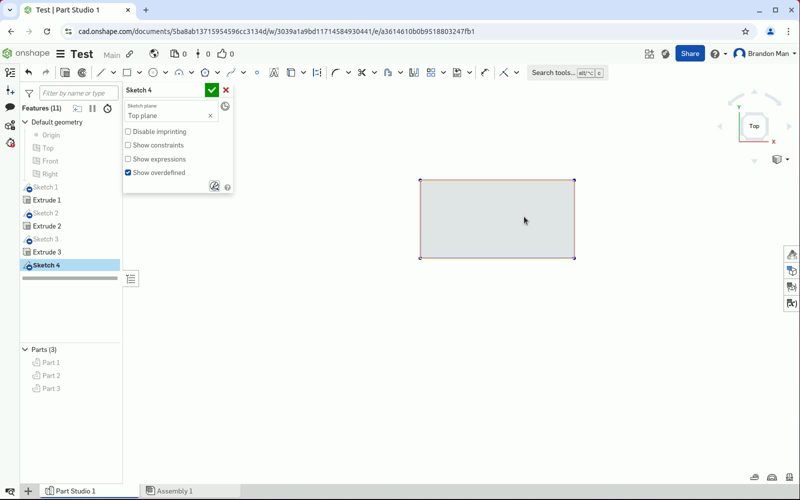
scroll(6)
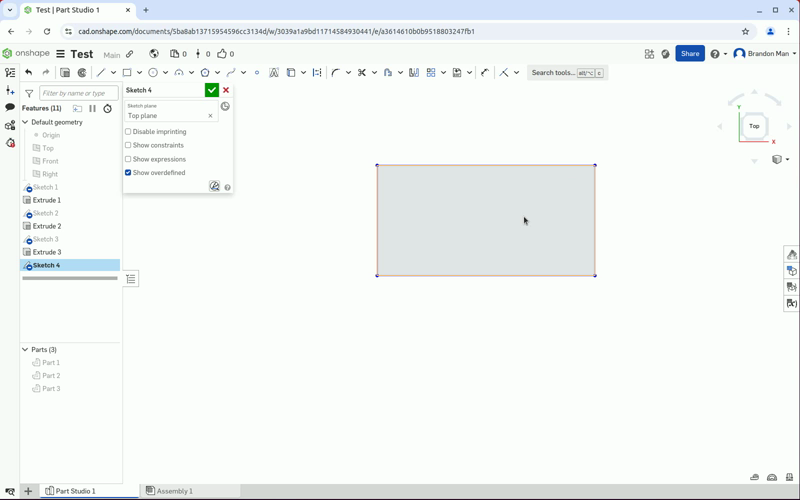
scroll(6)
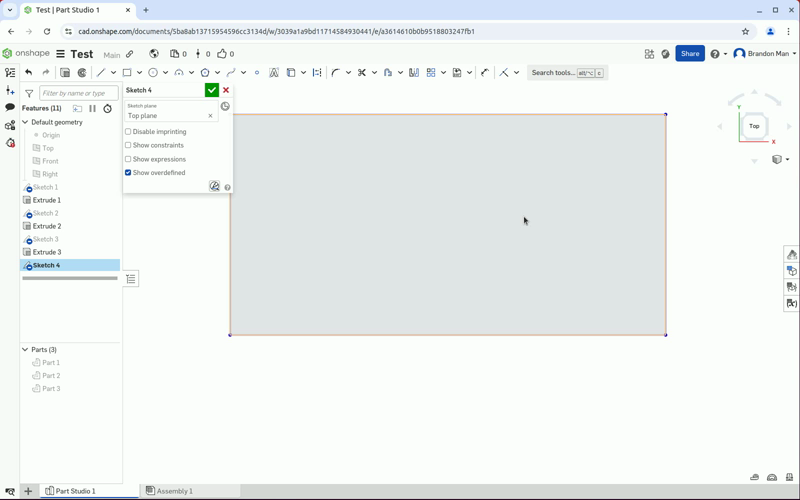
click(524, 216)
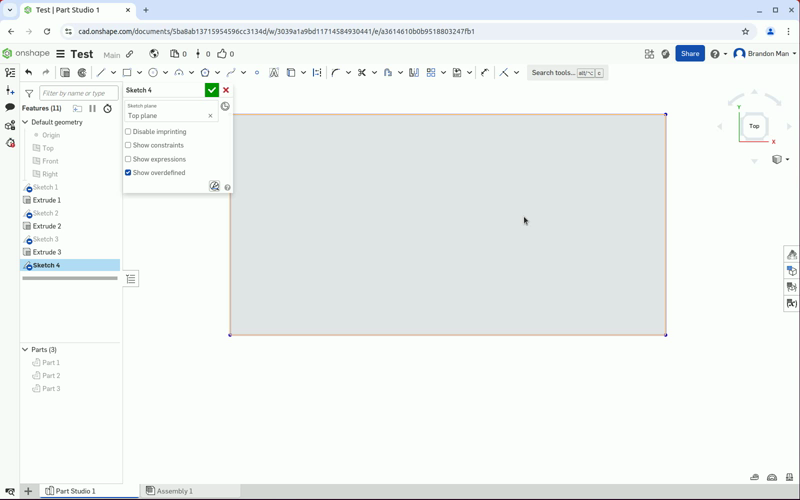
scroll(-6)
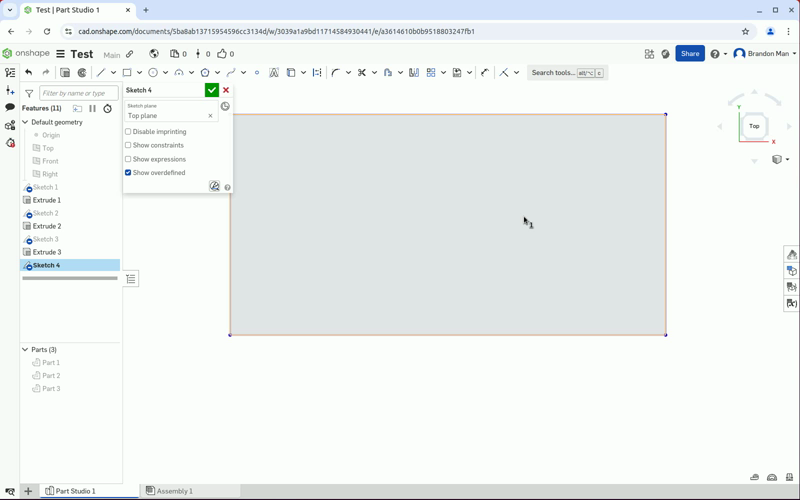
scroll(-6)
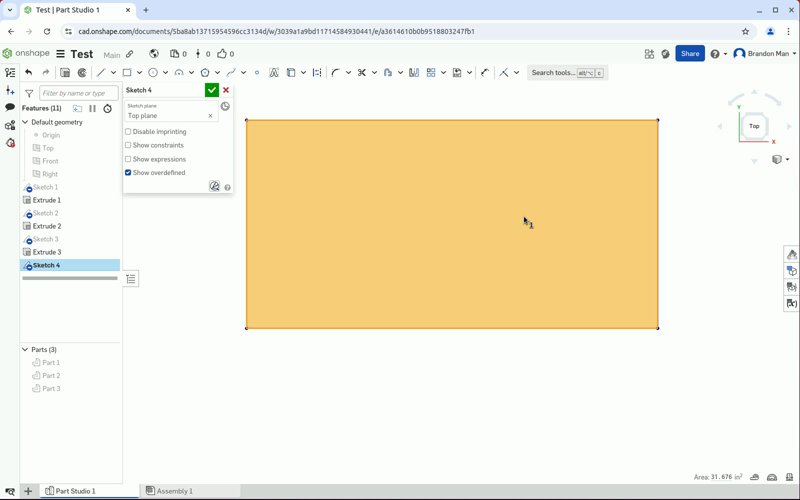
scroll(-6)
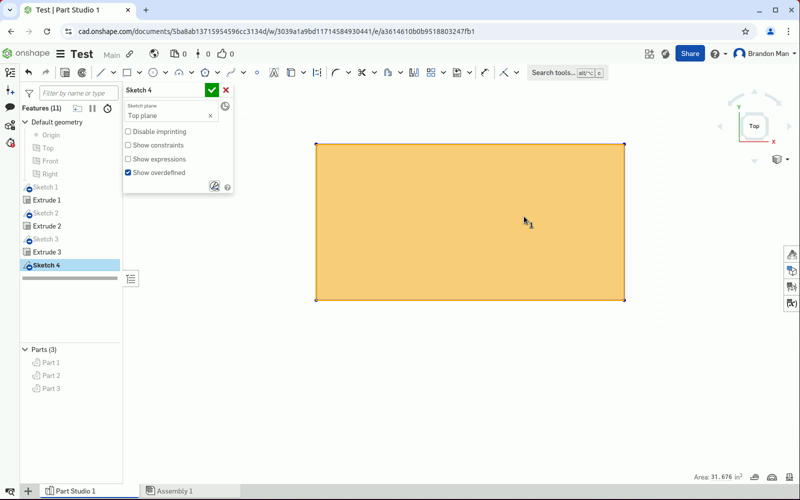
scroll(-6)
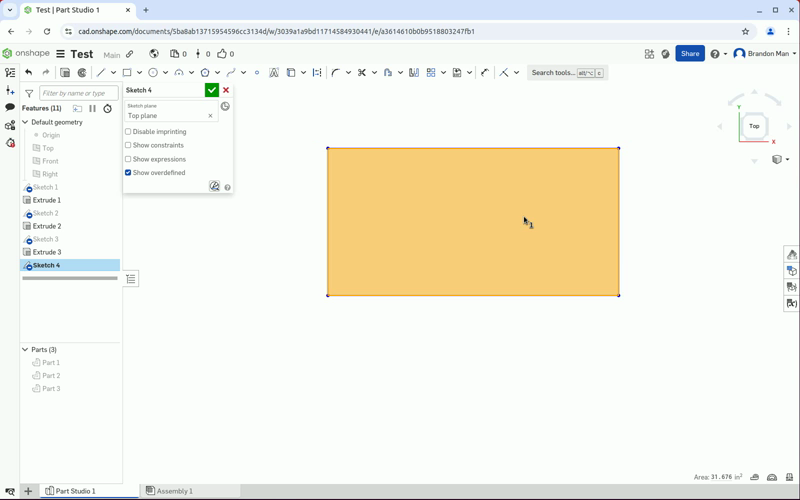
scroll(-6)
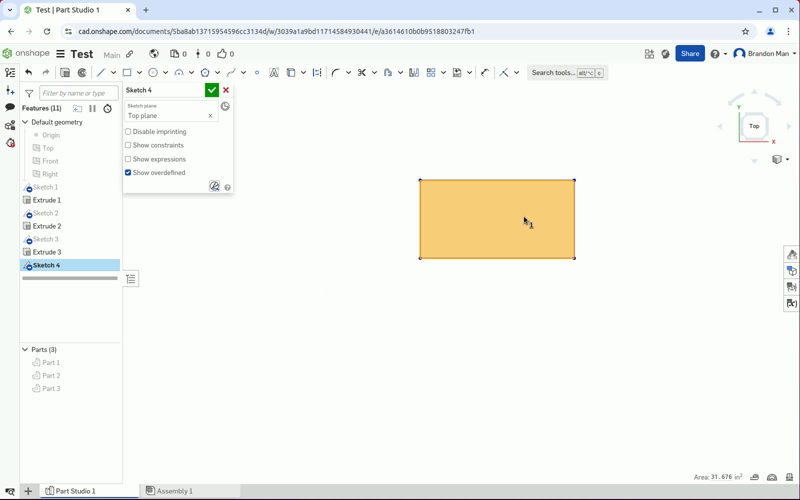
scroll(-6)
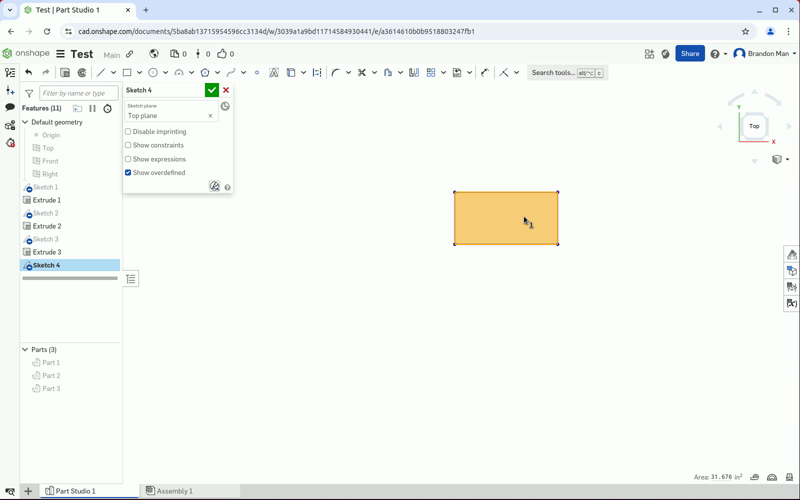
scroll(-6)
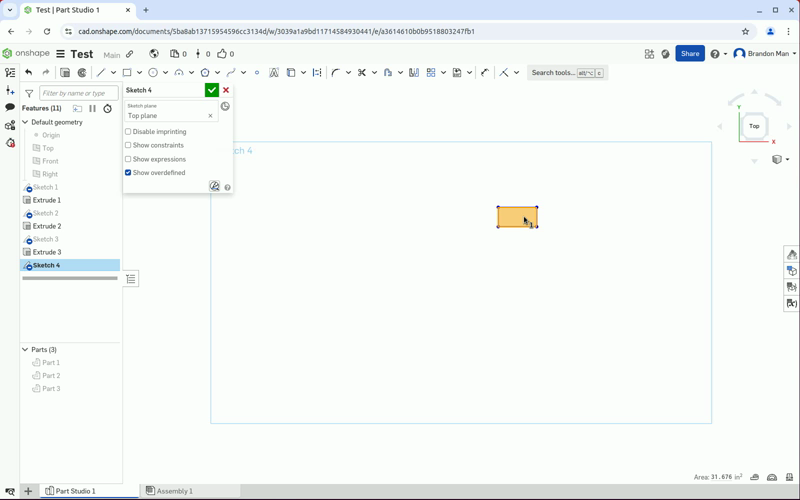
mouse_move(73, 352)
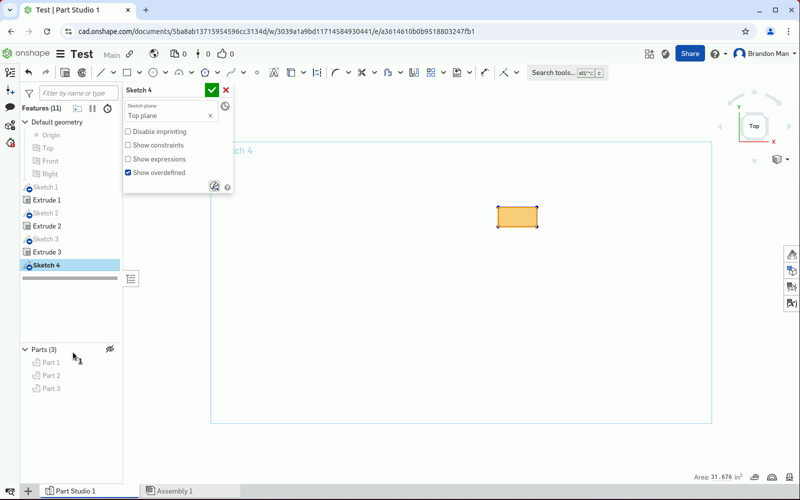
key(shift+y)
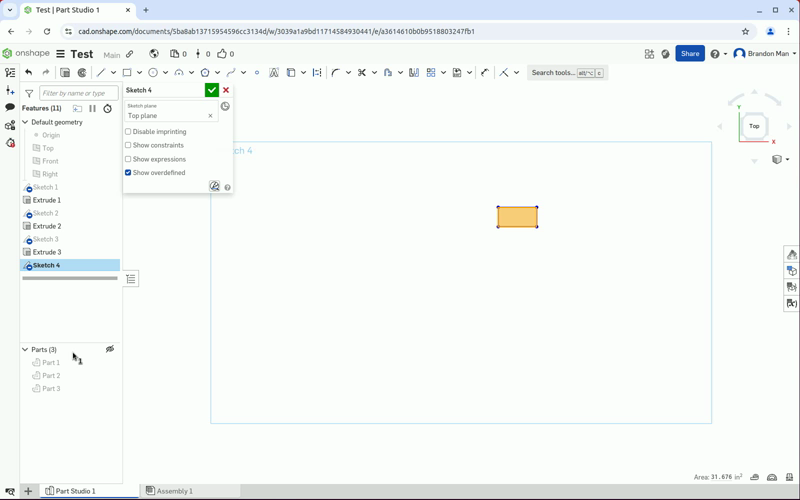
key(shift+e)
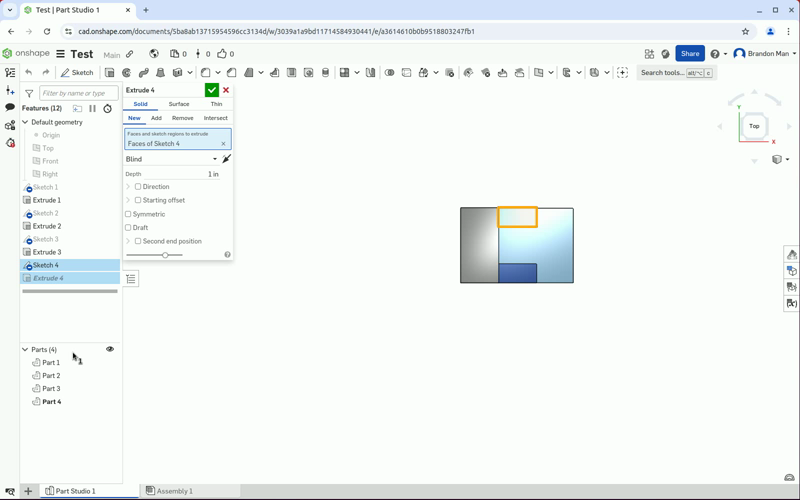
mouse_move(143, 106)
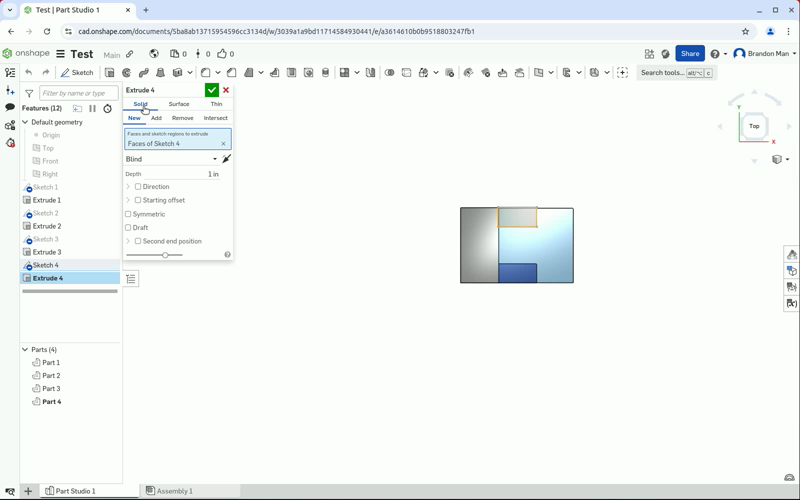
click(143, 106)
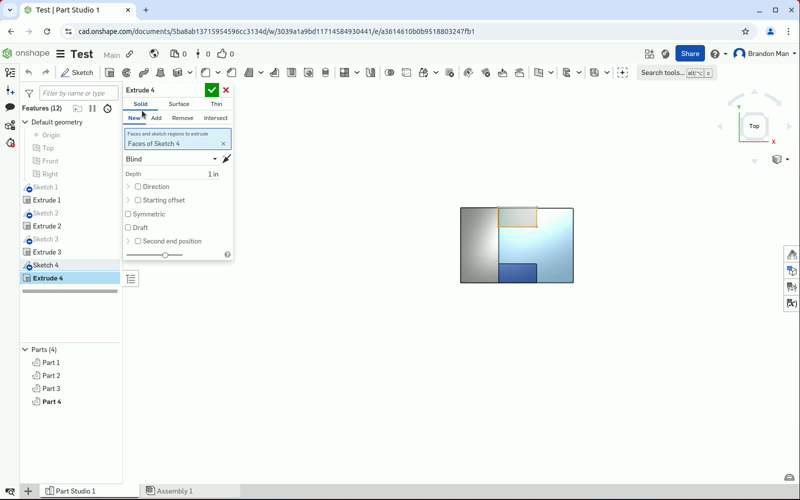
mouse_move(137, 120)
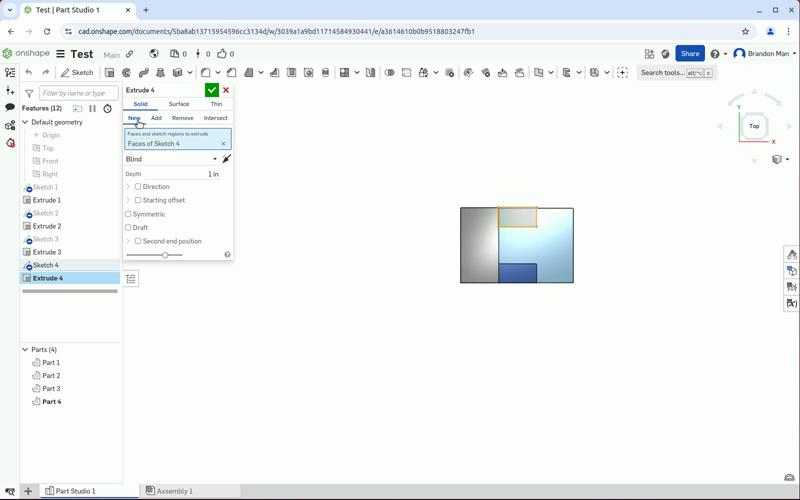
click(137, 120)
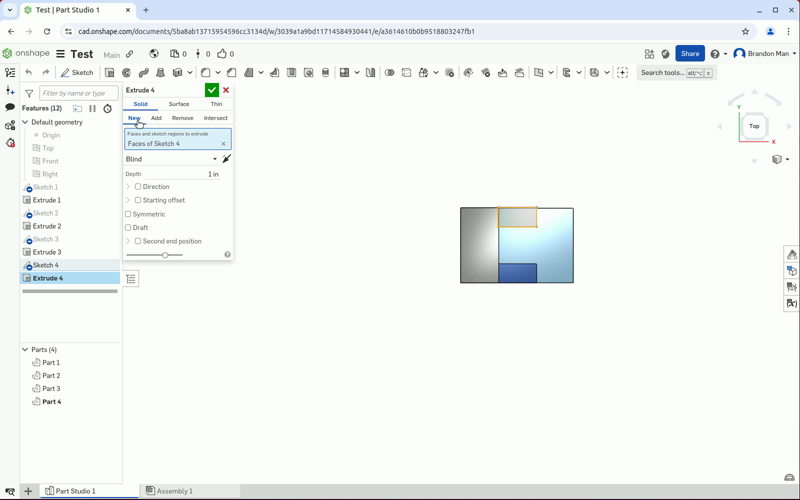
key(tab, 4)
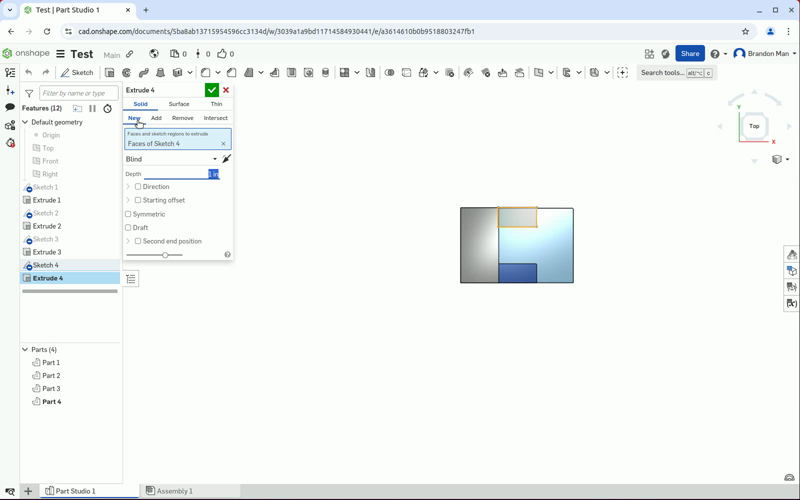
text(7.703)
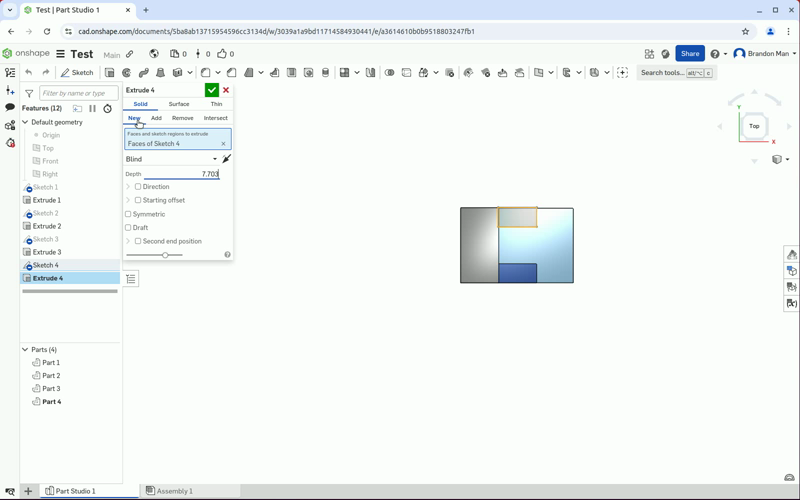
key(enter)
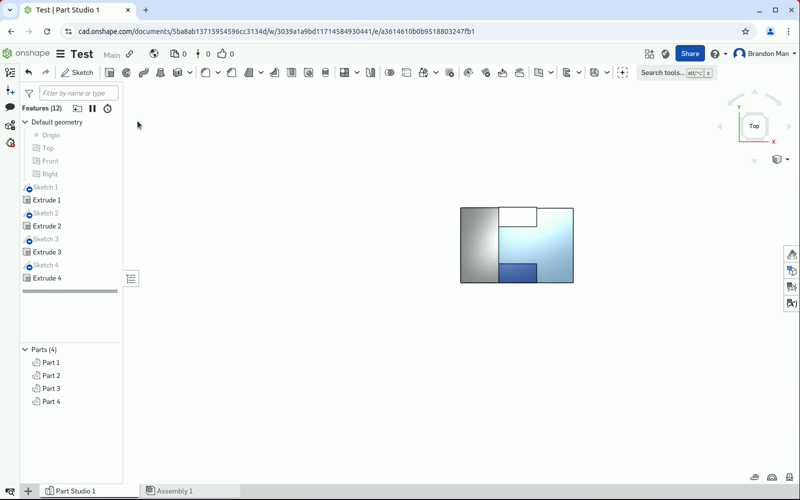
key(shift+h)
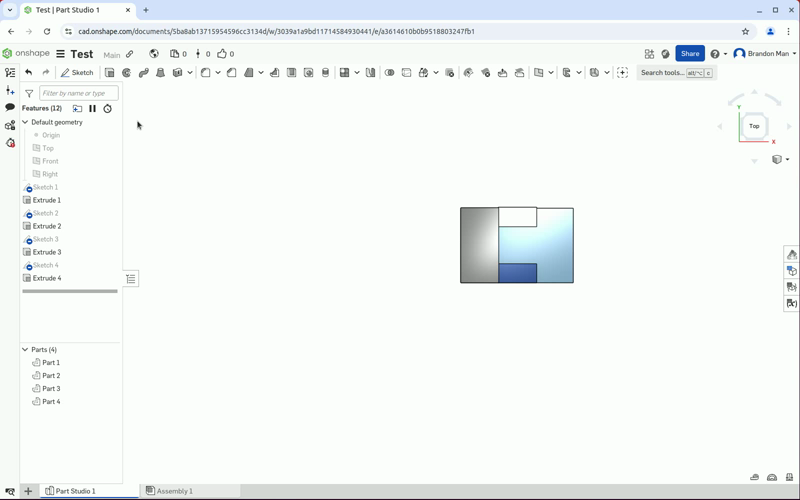
key(shift+h)
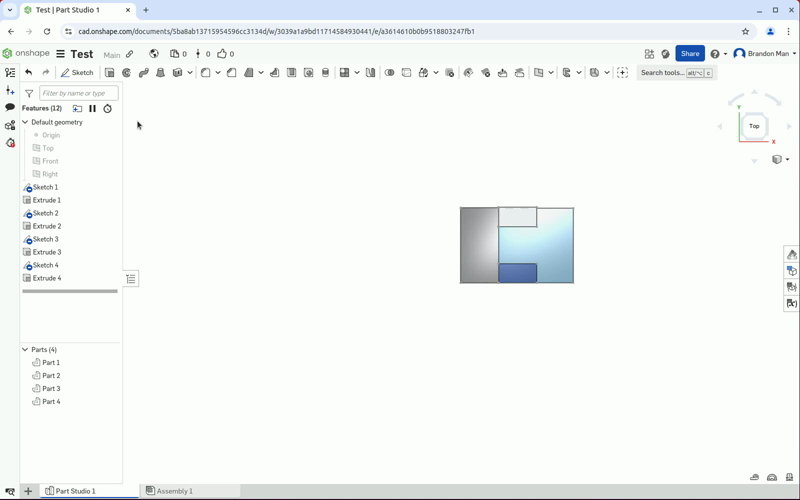
key(shift+7)
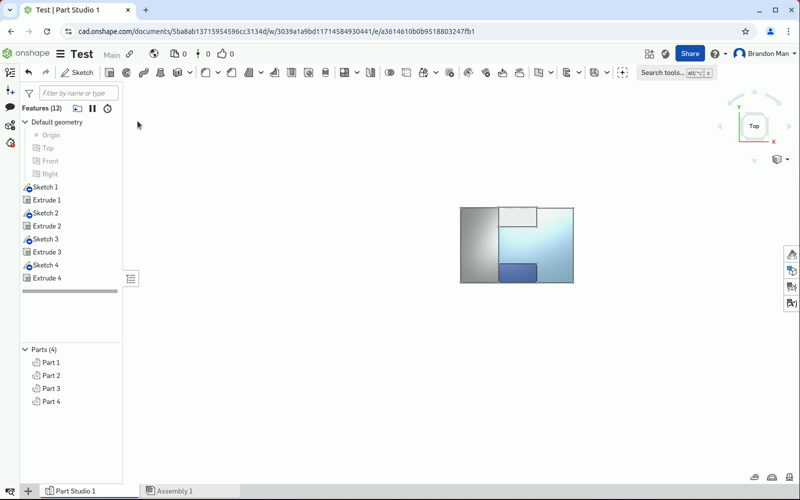
key(up, 3)
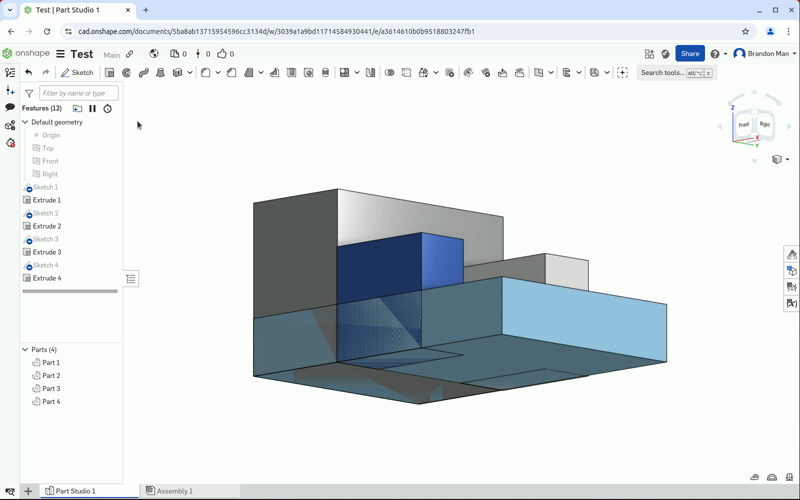
key(left, 3)
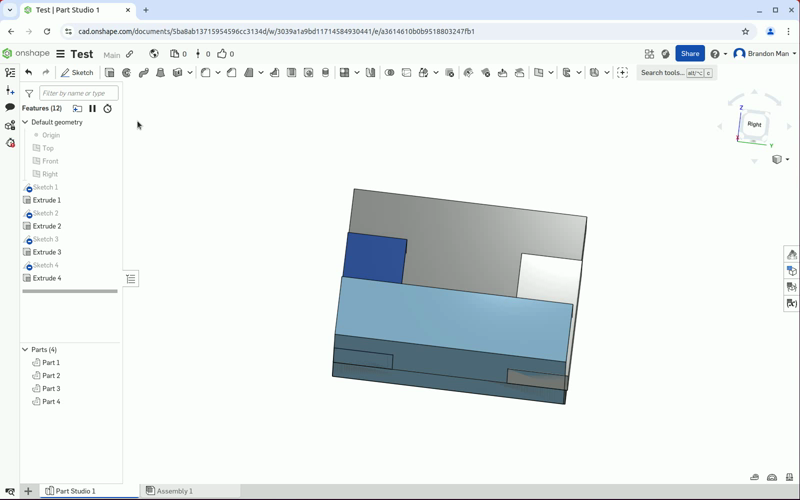
key(right, 3)
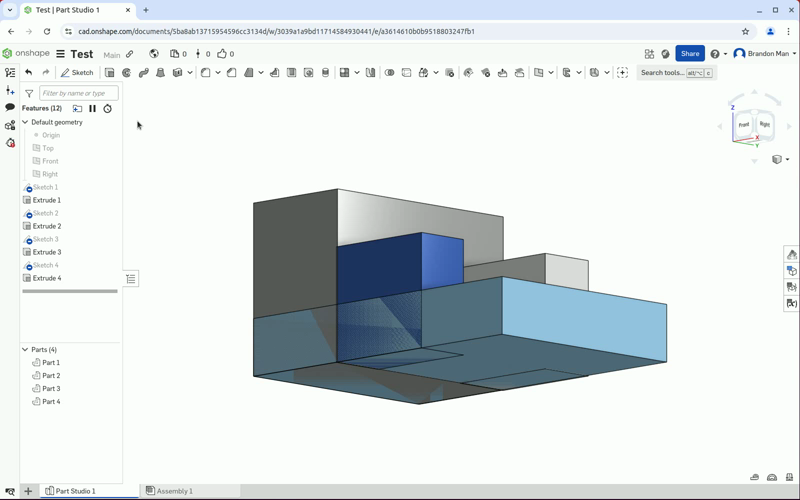
key(down, 3)
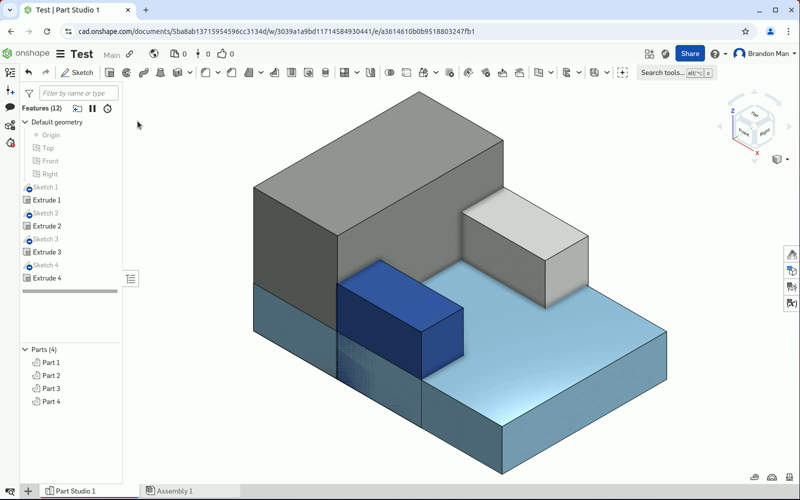
mouse_move(73, 189)
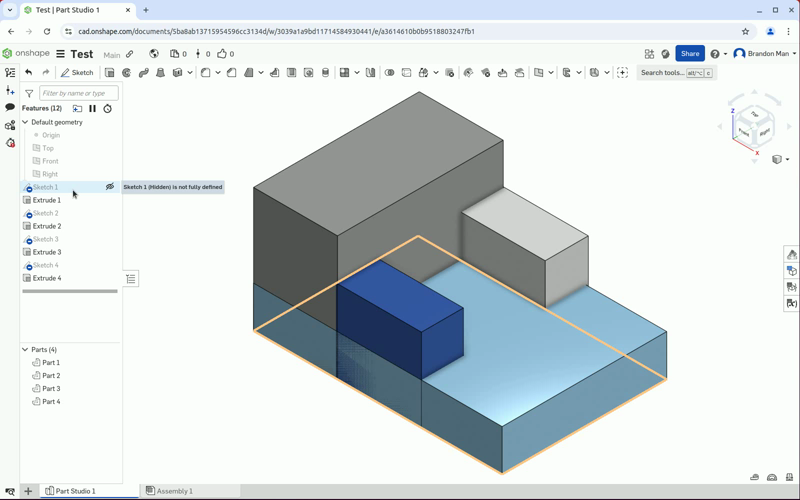
click(73, 189)